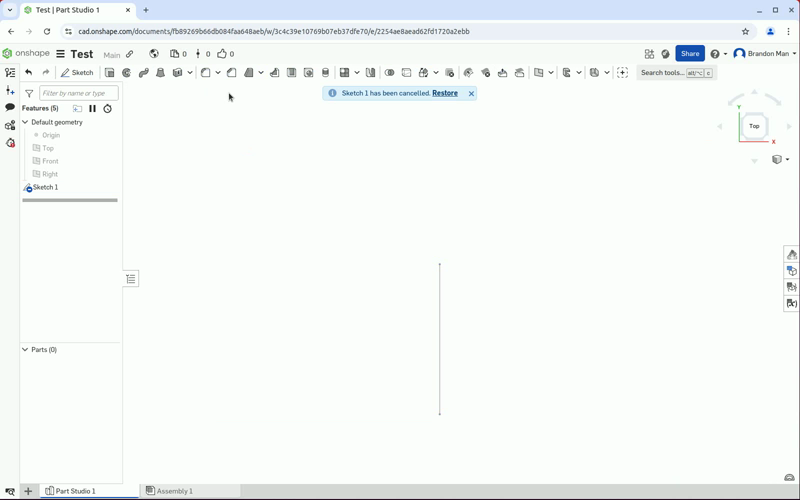
key(shift+h)
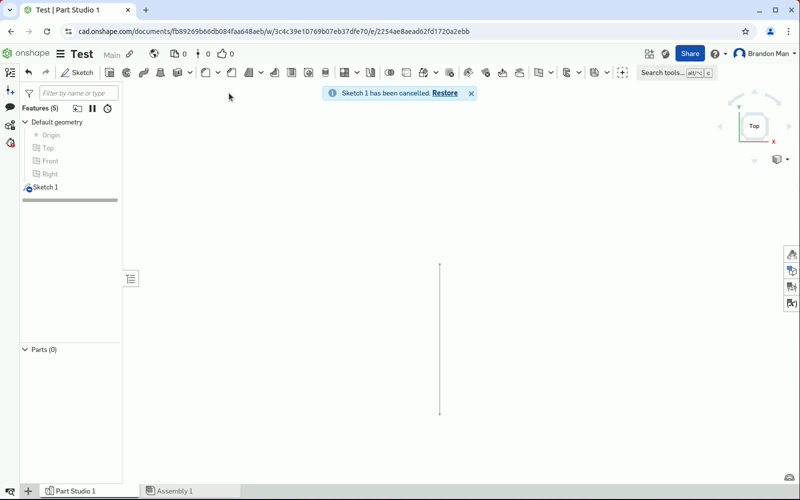
mouse_move(73, 352)
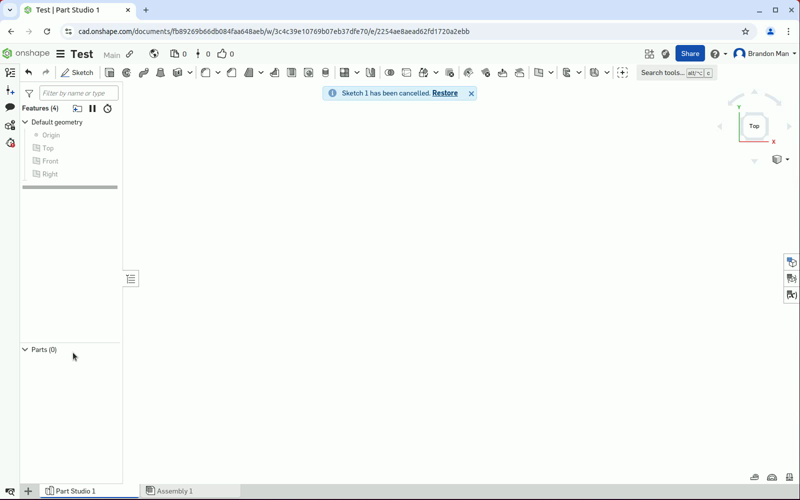
key(y)
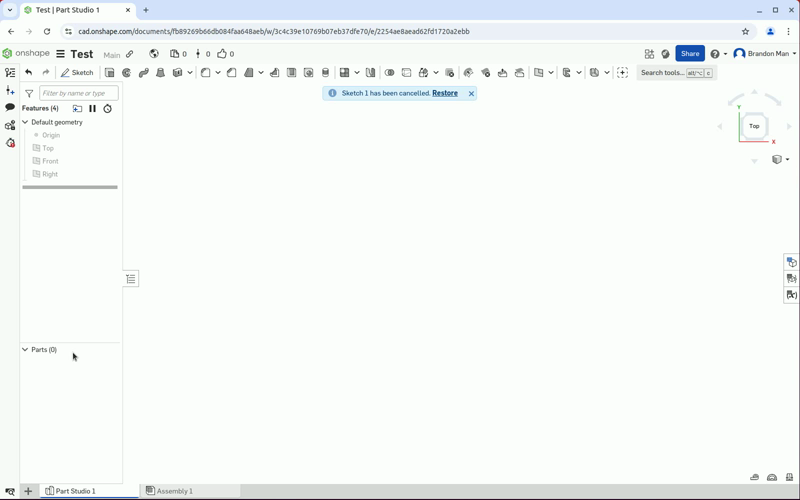
key(shift+p)
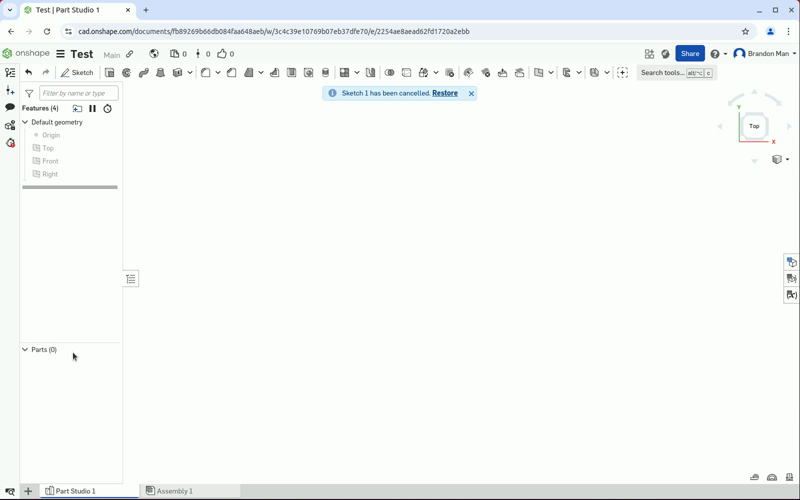
key(space)
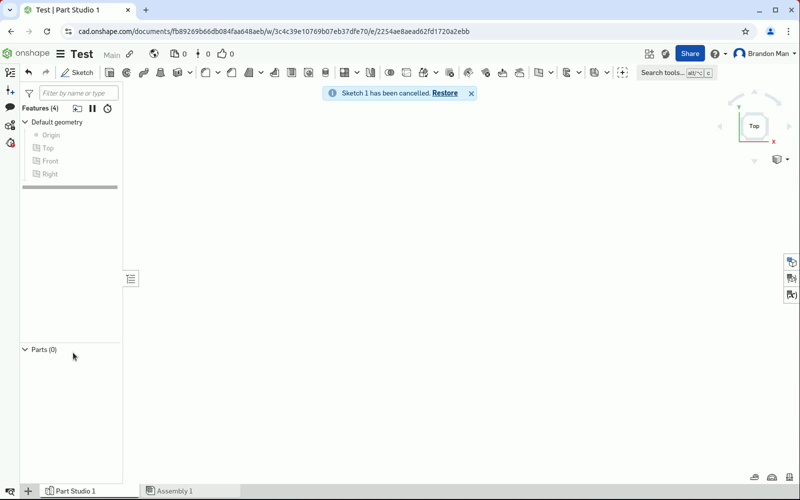
key_down(shift)
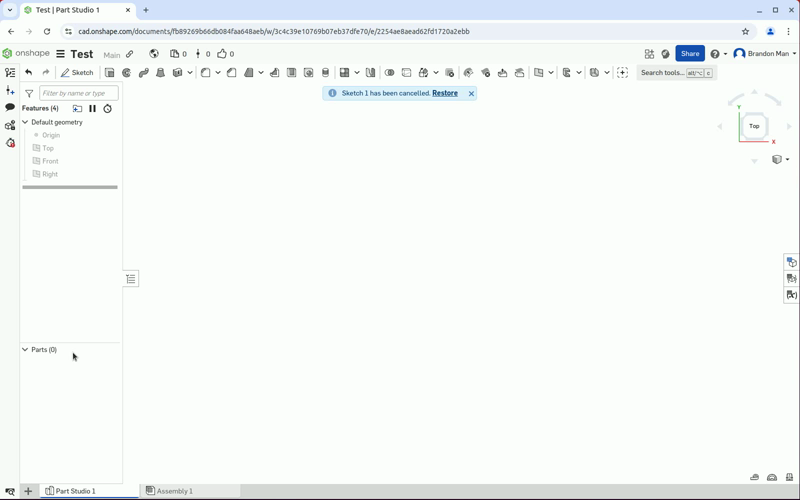
key(up)
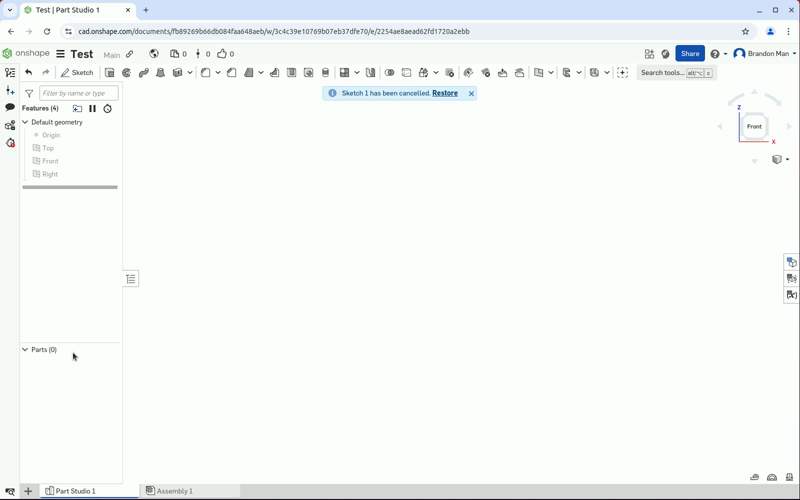
key_up(shift)
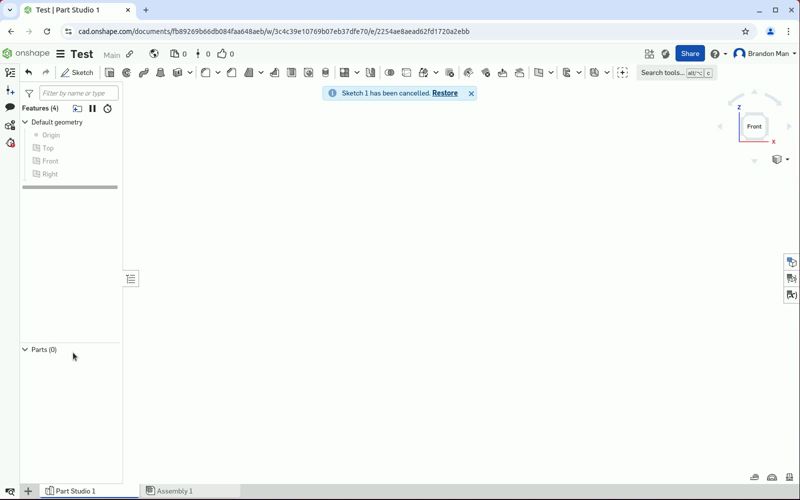
mouse_move(73, 352)
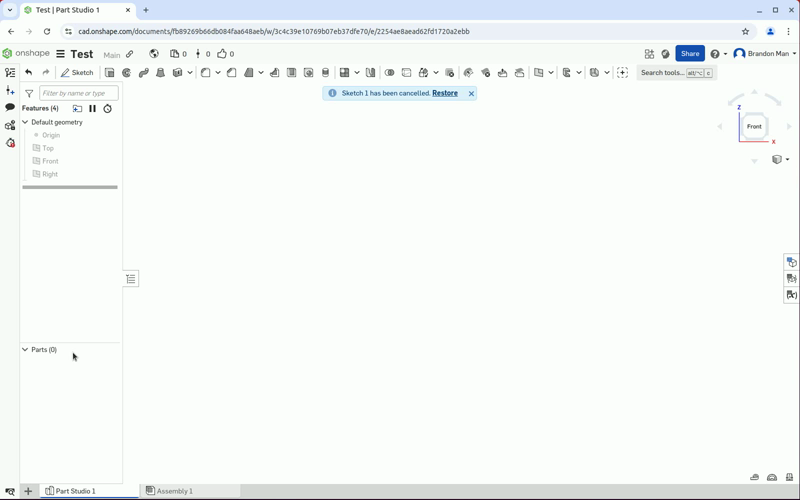
key(shift+y)
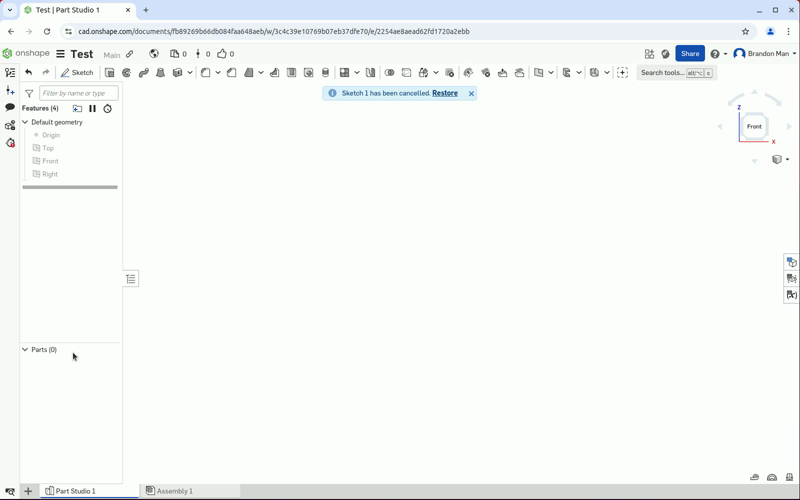
key(shift+s)
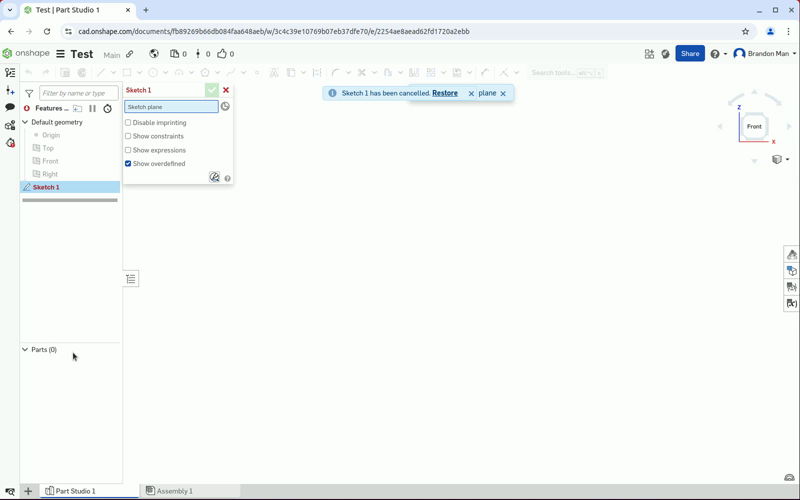
mouse_move(73, 163)
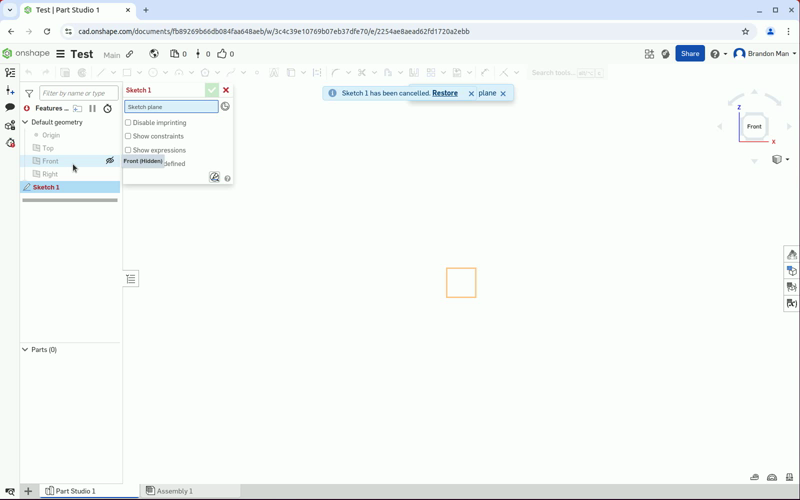
click(73, 163)
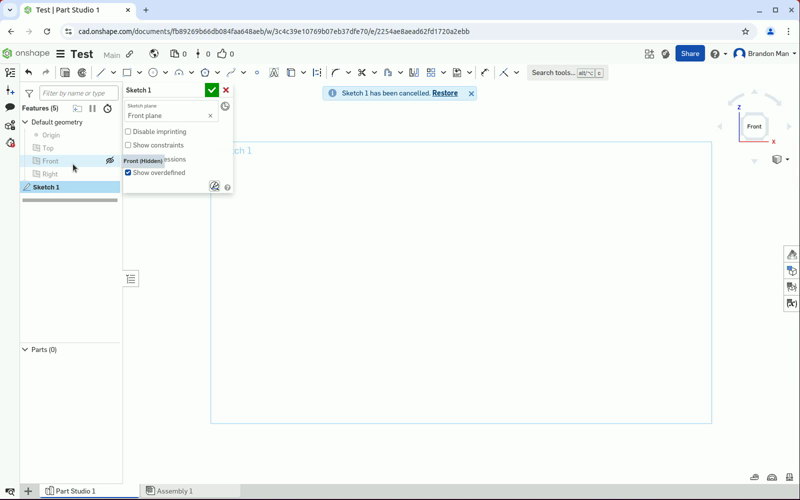
mouse_move(73, 352)
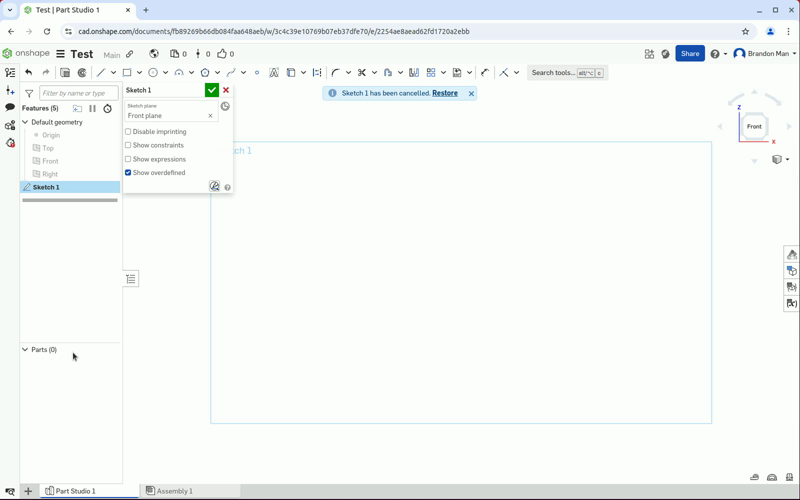
key(y)
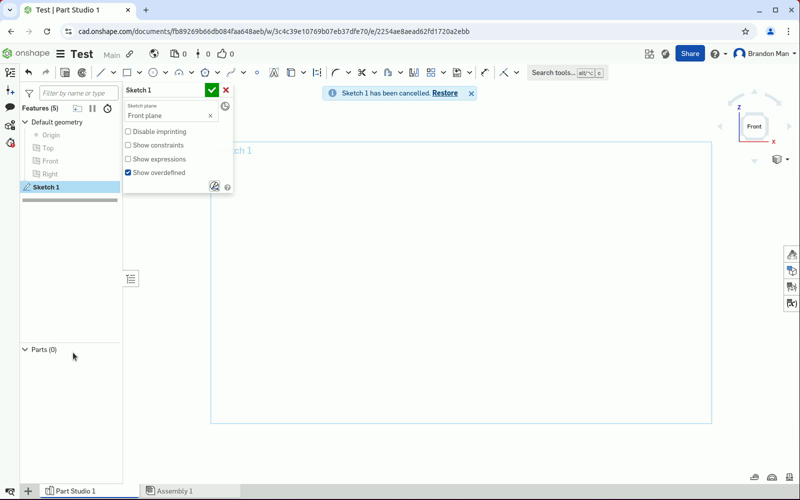
key(a)
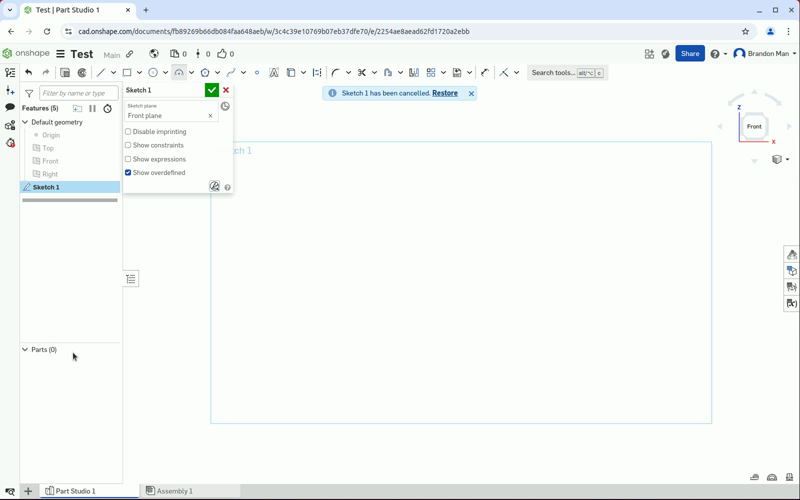
key_down(shift)
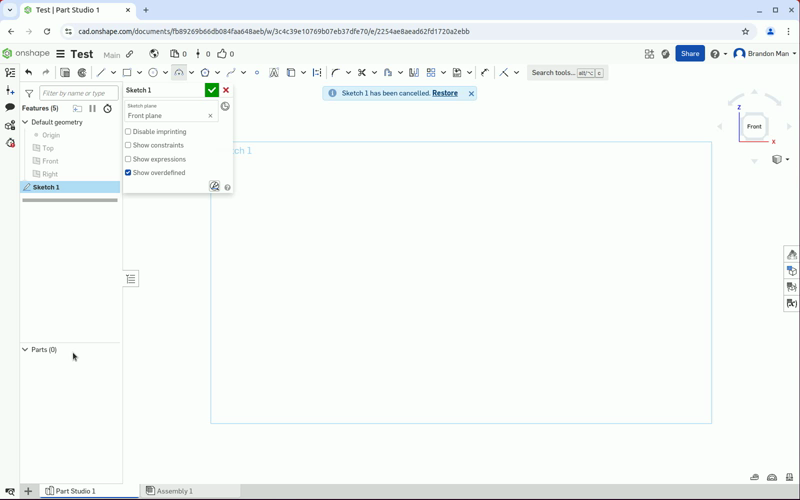
mouse_move(388, 337)
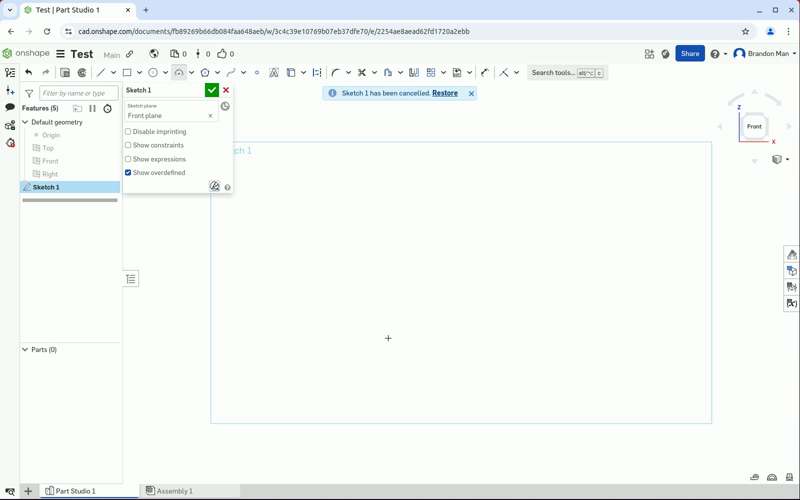
click(388, 337)
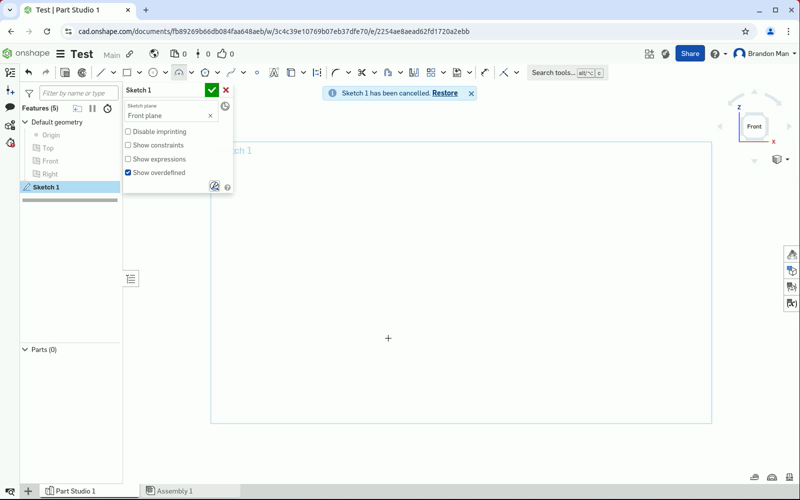
key_up(shift)
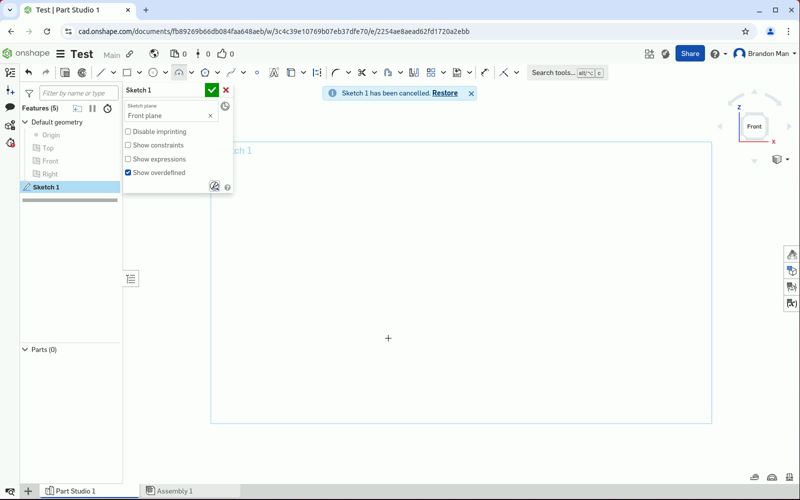
key_down(shift)
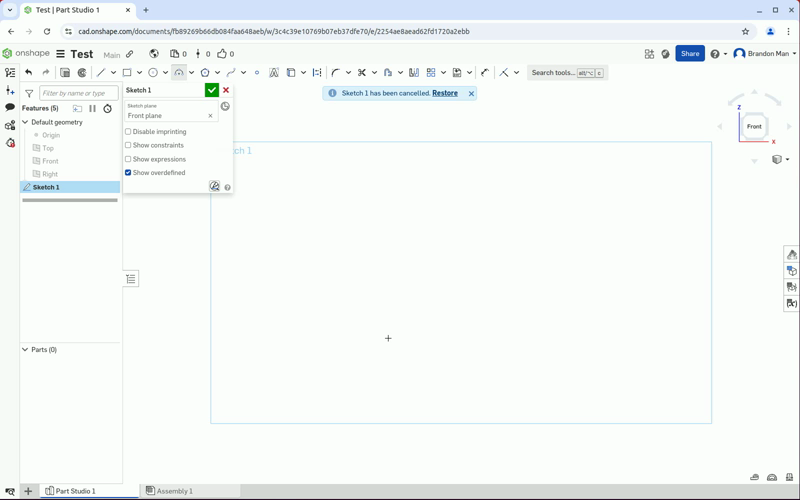
mouse_move(398, 354)
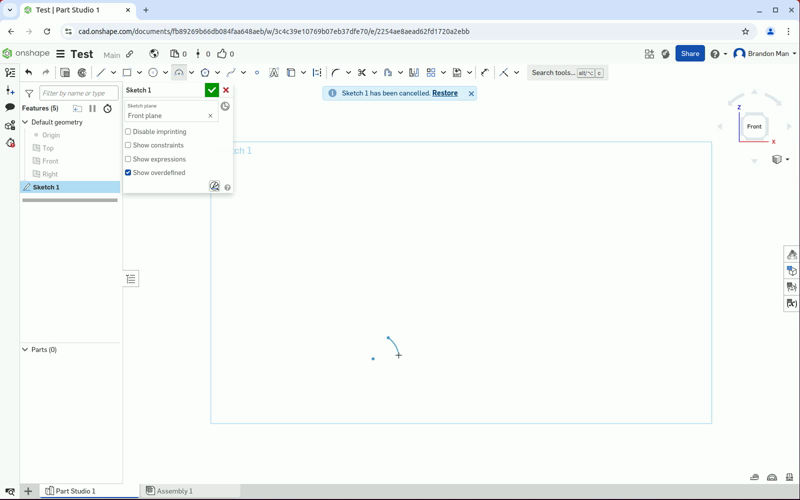
click(398, 354)
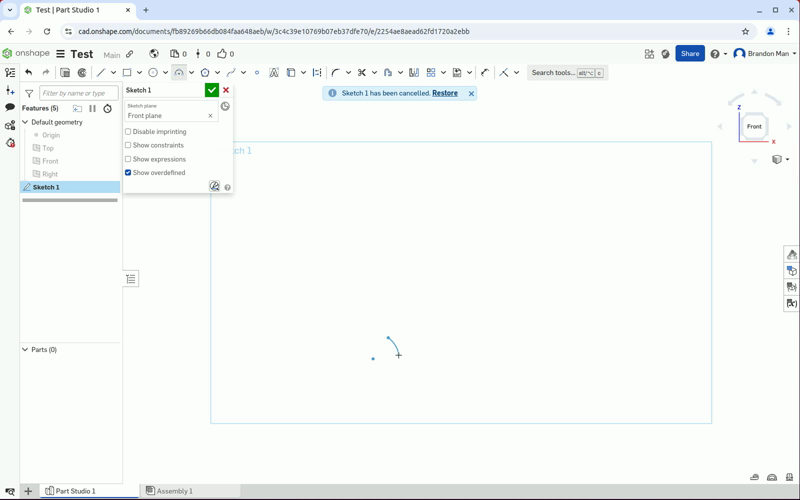
mouse_move(391, 348)
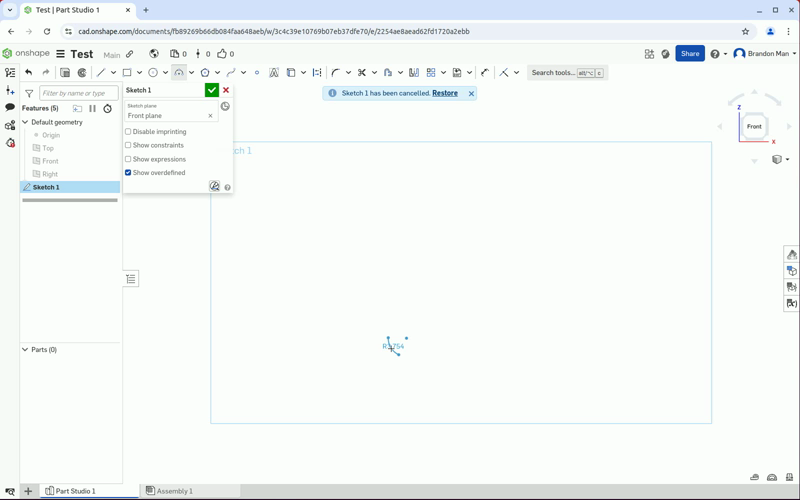
click(391, 348)
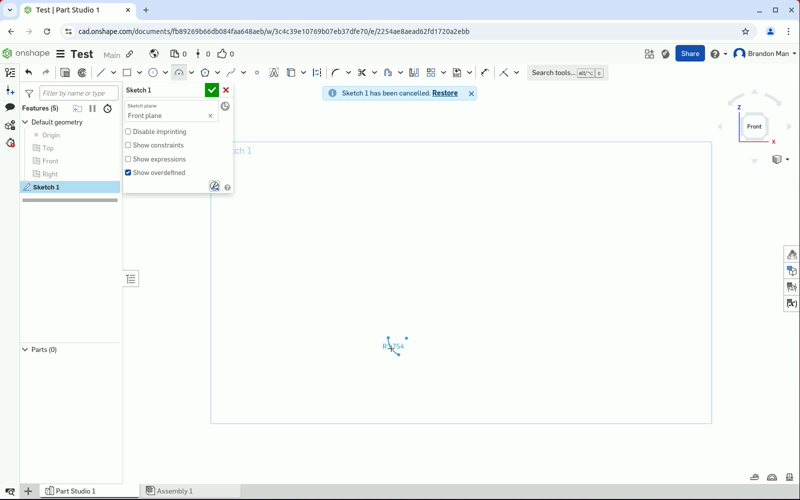
key_up(shift)
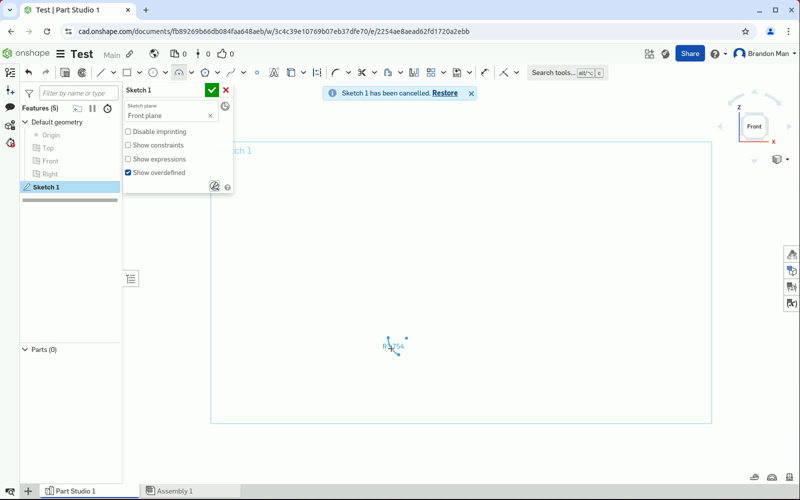
mouse_move(398, 354)
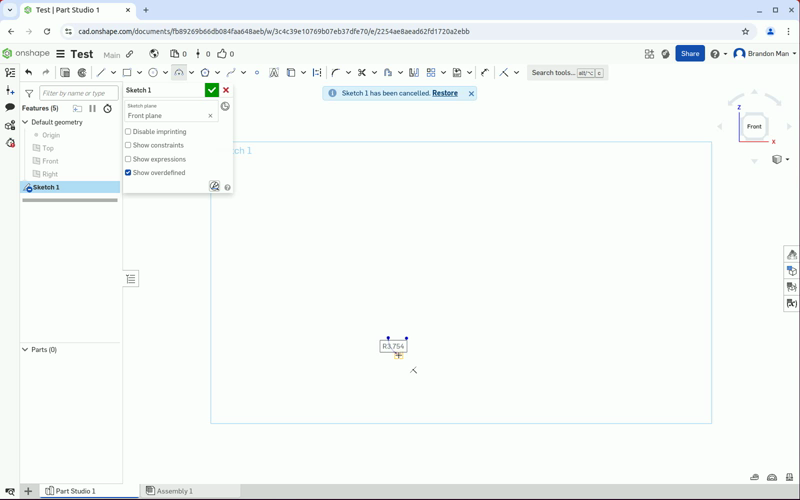
click(398, 354)
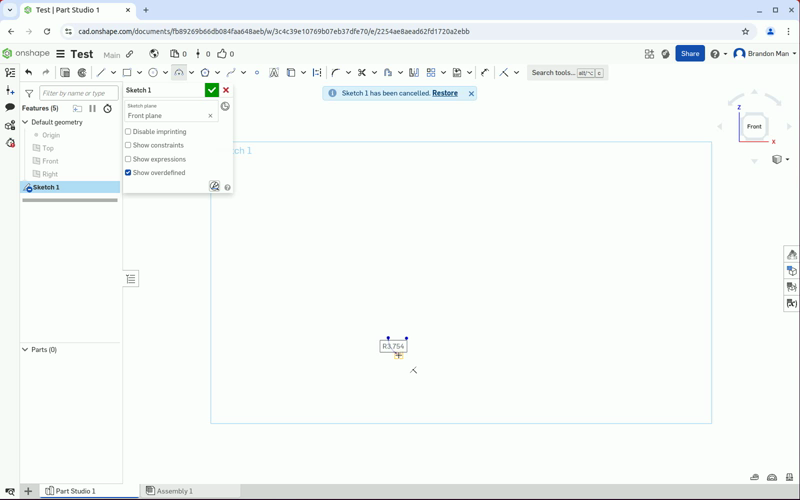
key_down(shift)
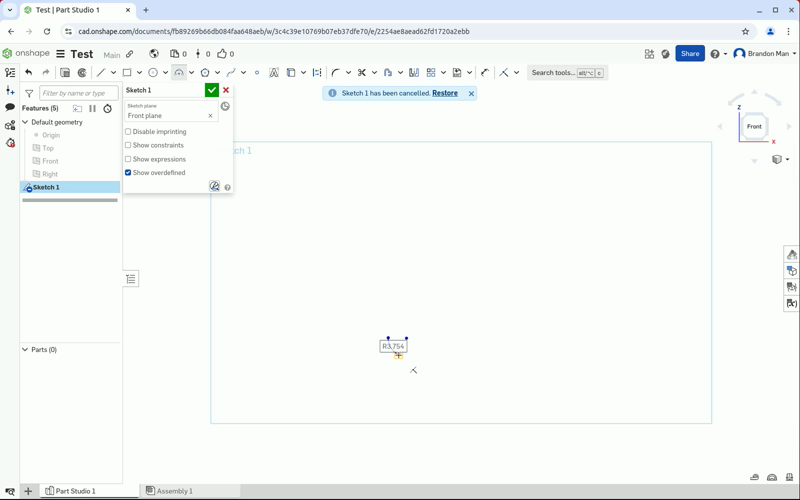
mouse_move(447, 391)
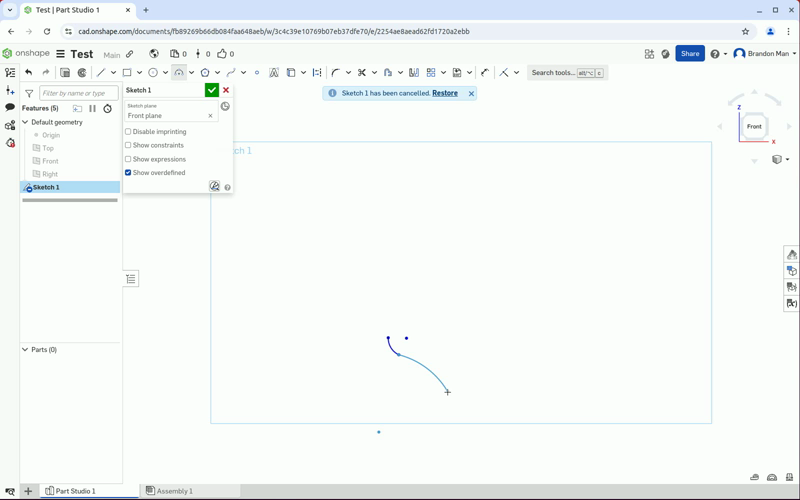
click(447, 391)
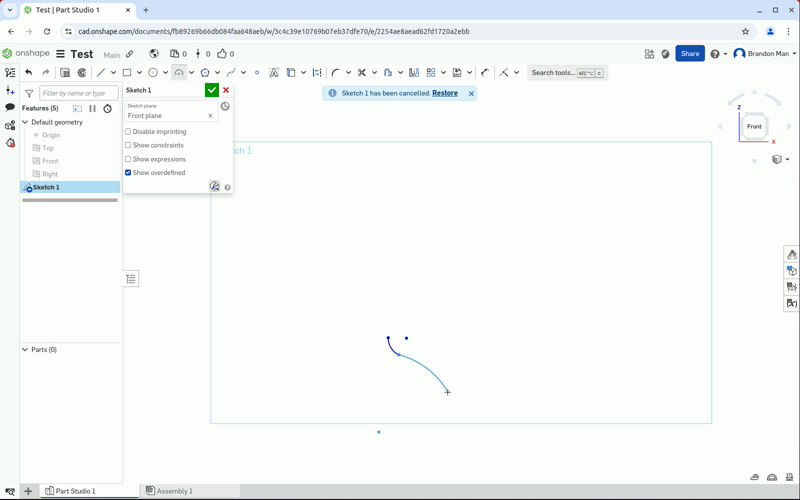
mouse_move(425, 370)
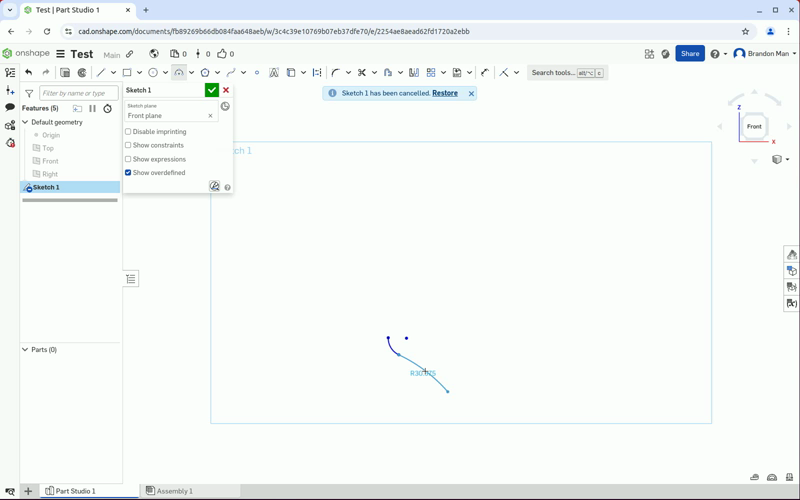
click(425, 370)
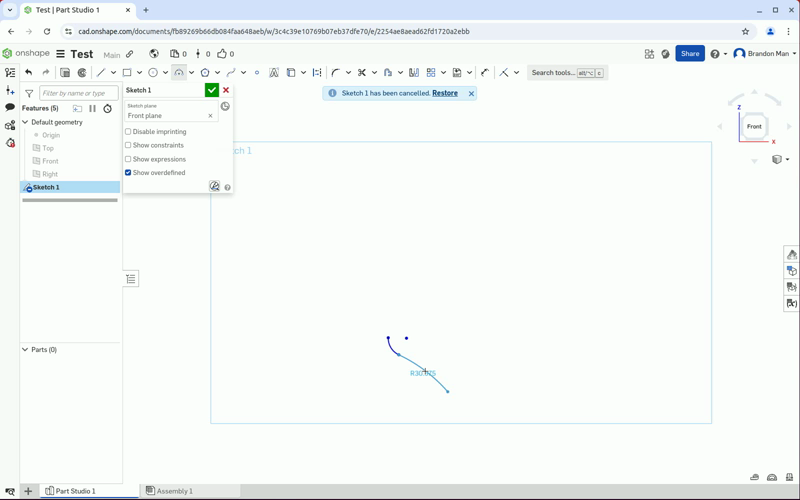
key_up(shift)
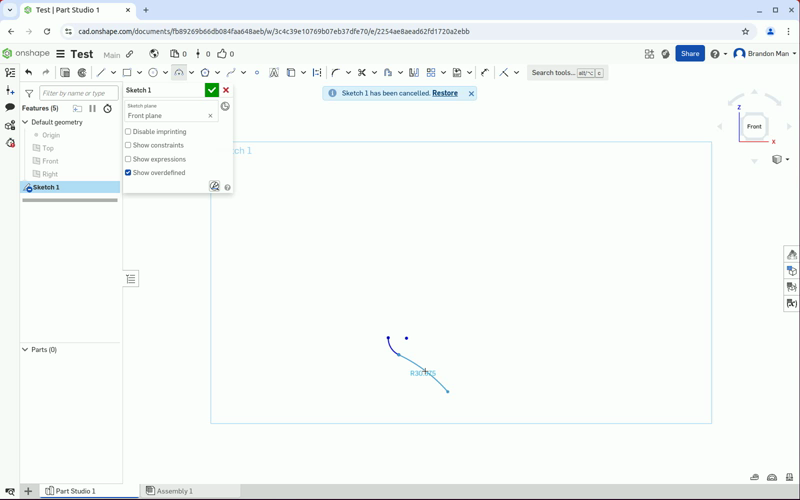
mouse_move(447, 391)
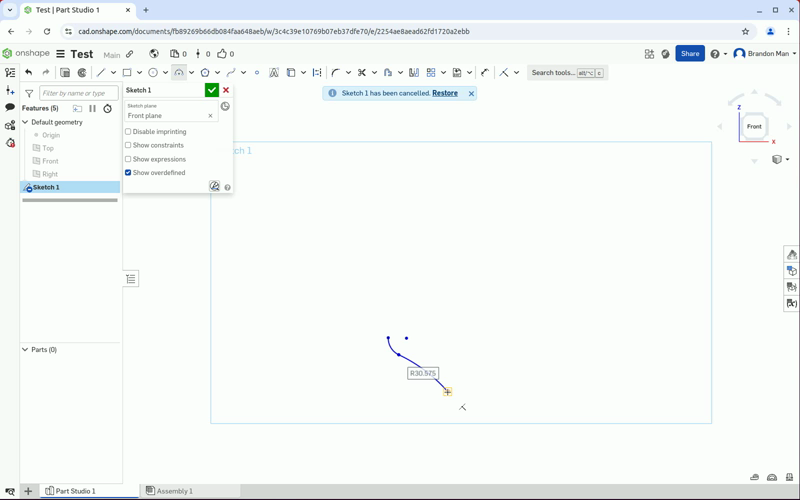
click(447, 391)
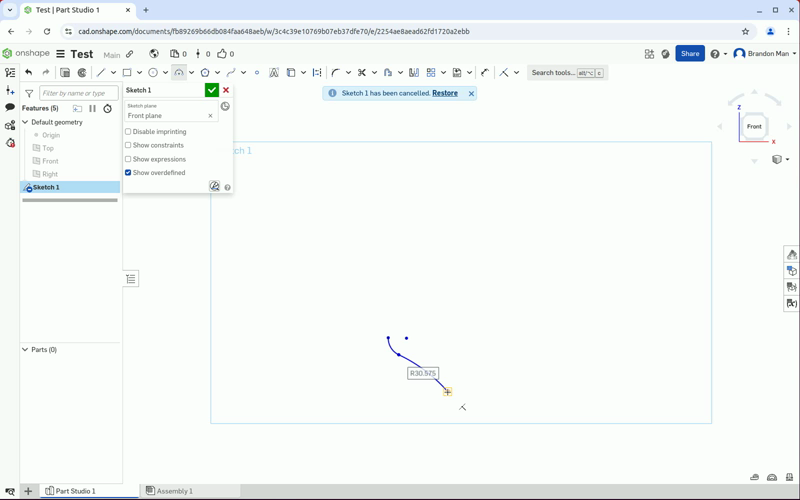
key_down(shift)
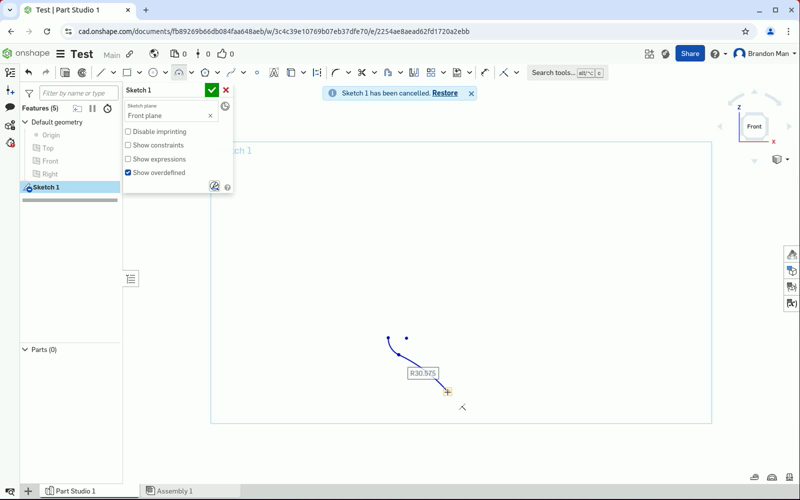
mouse_move(473, 391)
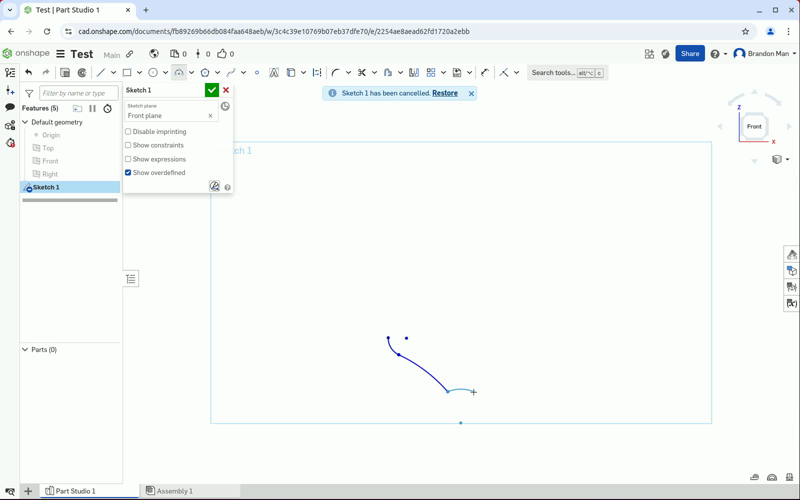
click(473, 391)
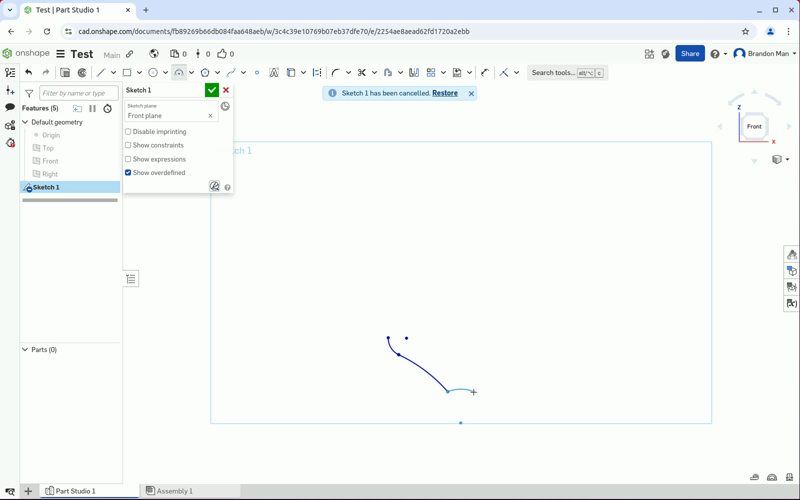
mouse_move(460, 396)
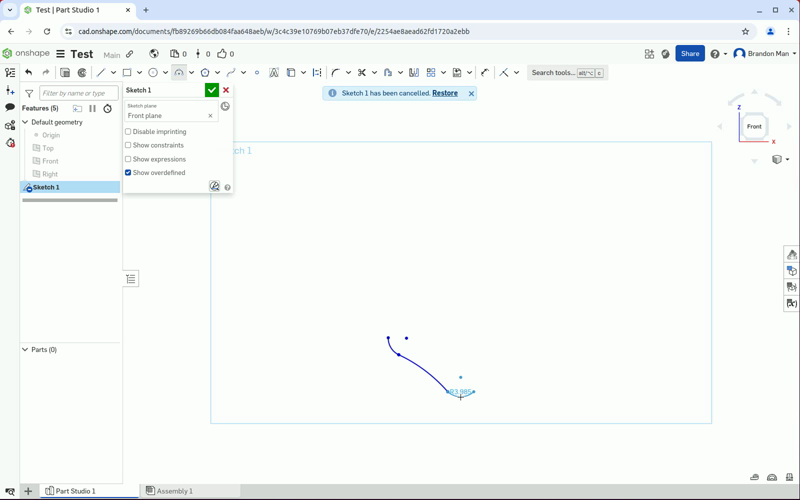
click(460, 396)
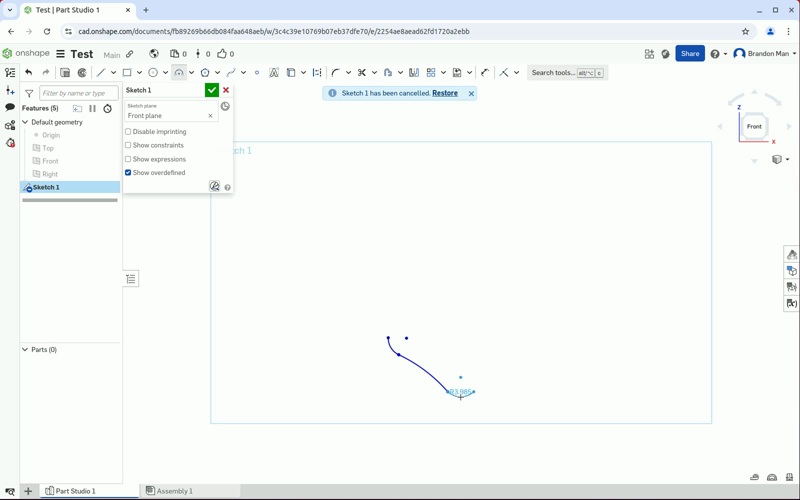
key_up(shift)
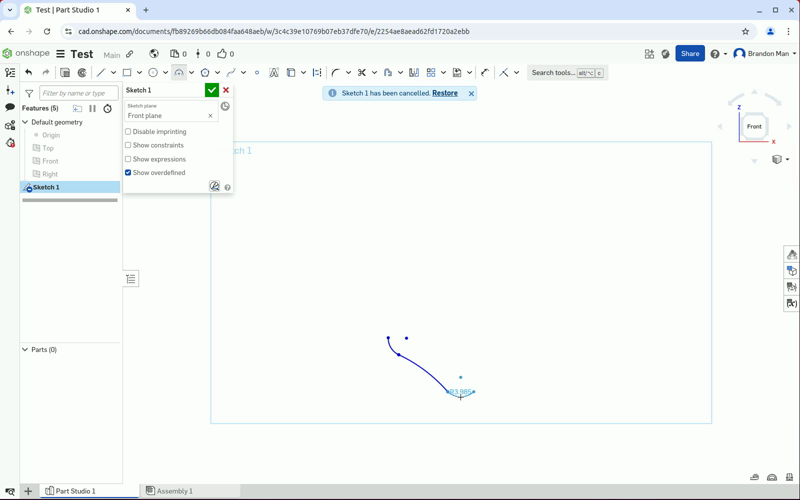
mouse_move(473, 391)
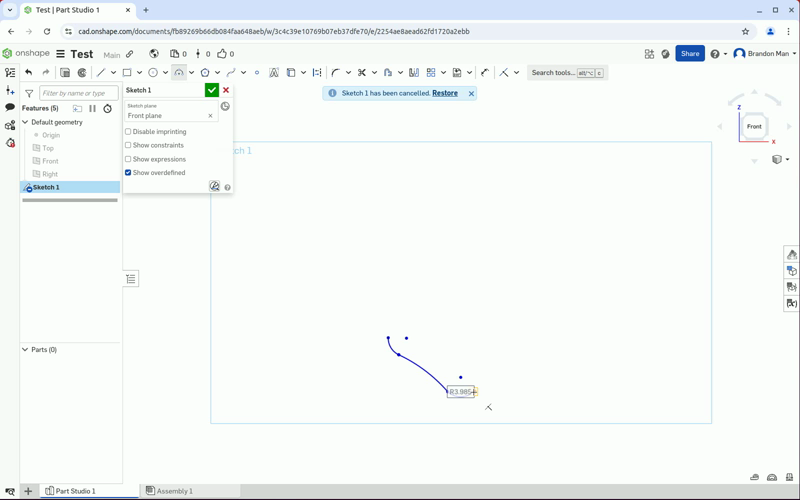
click(473, 391)
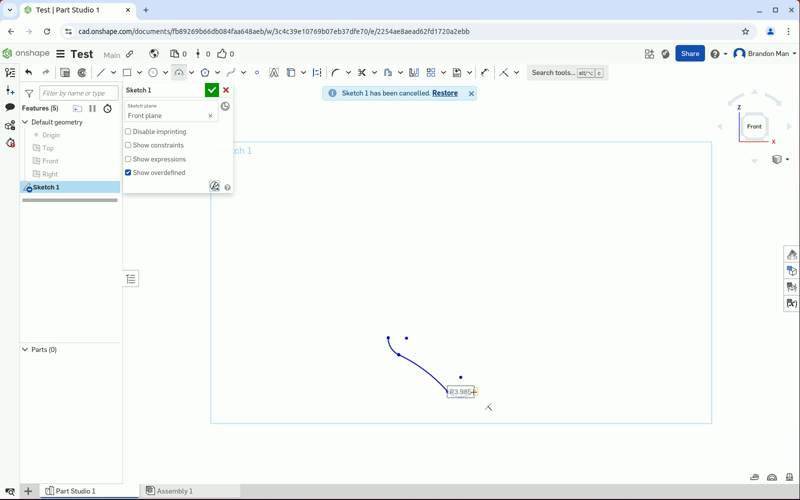
key_down(shift)
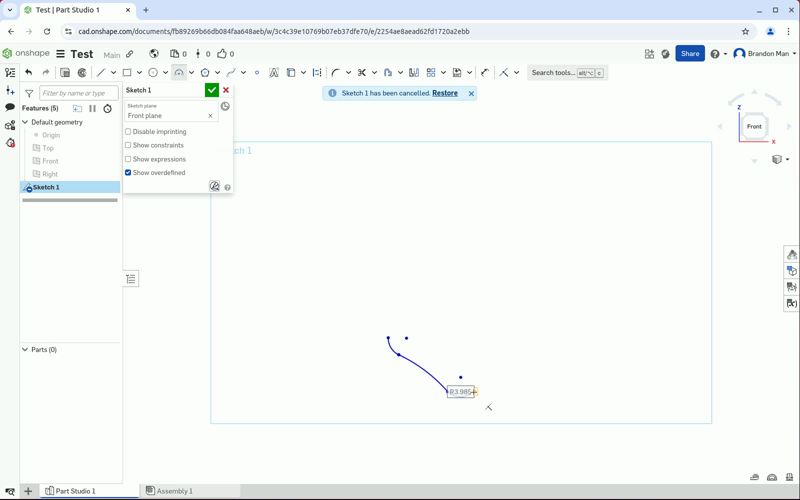
mouse_move(522, 354)
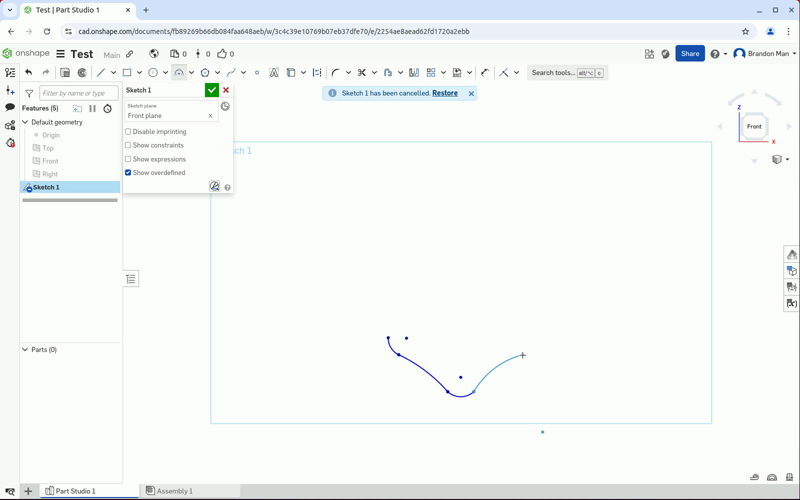
click(522, 354)
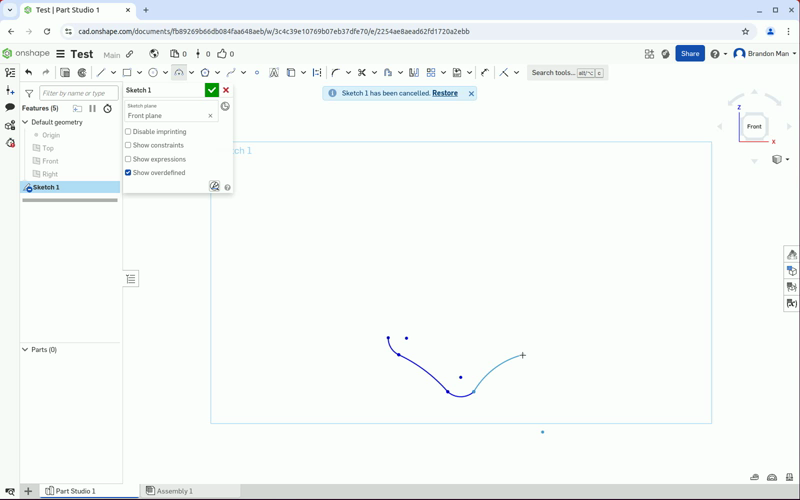
mouse_move(496, 370)
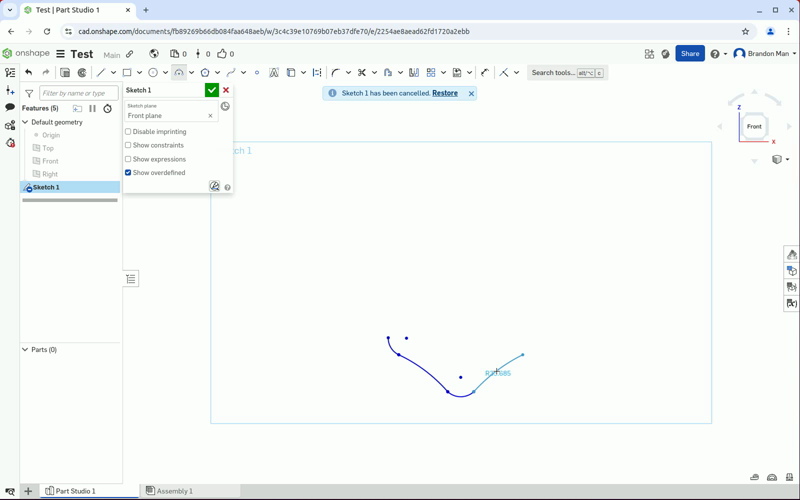
click(496, 370)
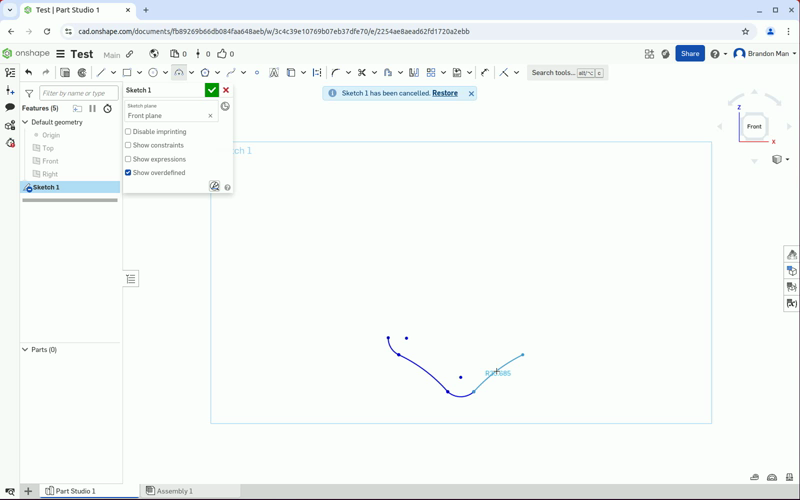
key_up(shift)
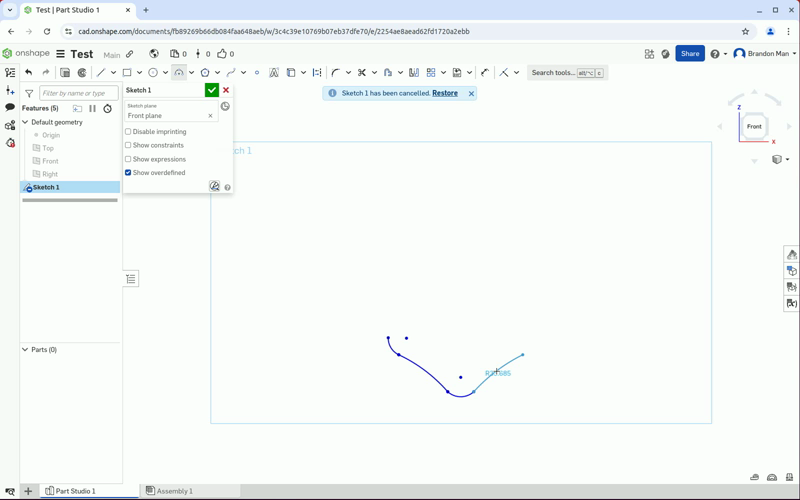
mouse_move(522, 354)
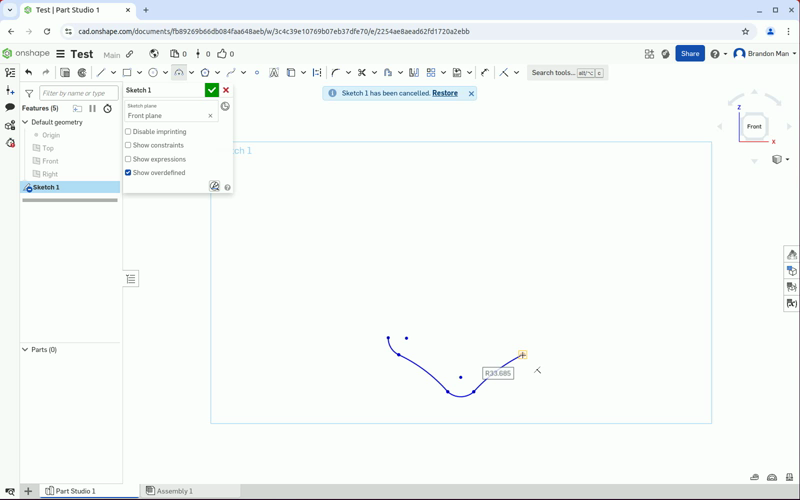
click(522, 354)
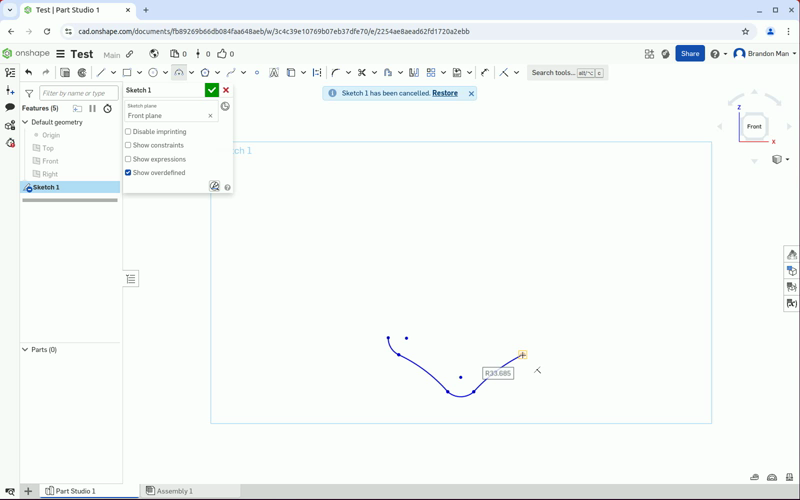
key_down(shift)
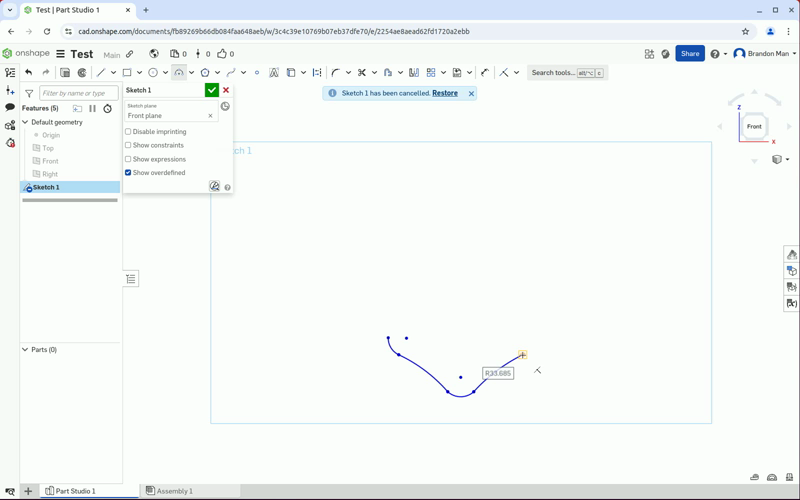
mouse_move(533, 338)
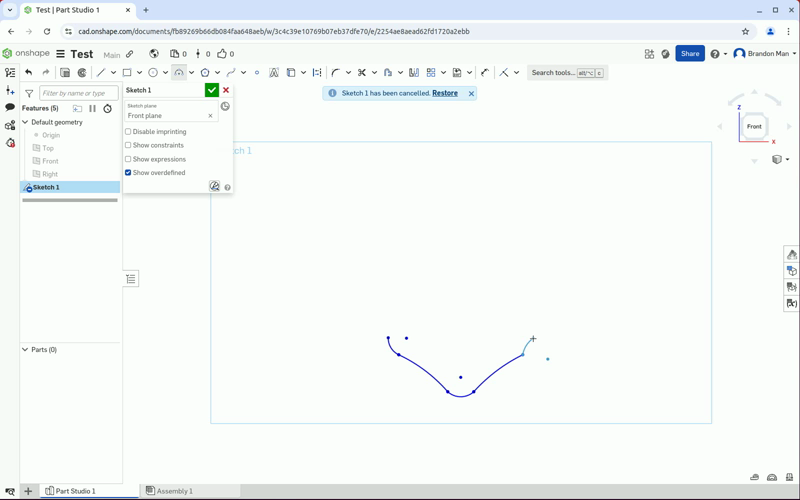
click(533, 338)
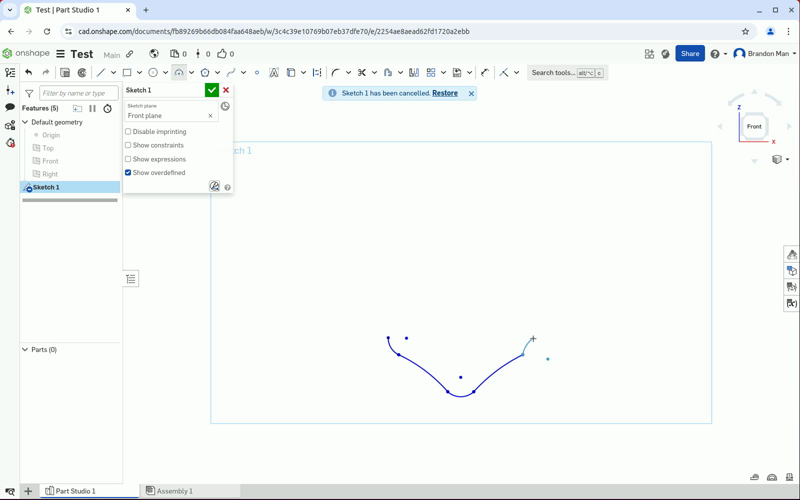
mouse_move(530, 348)
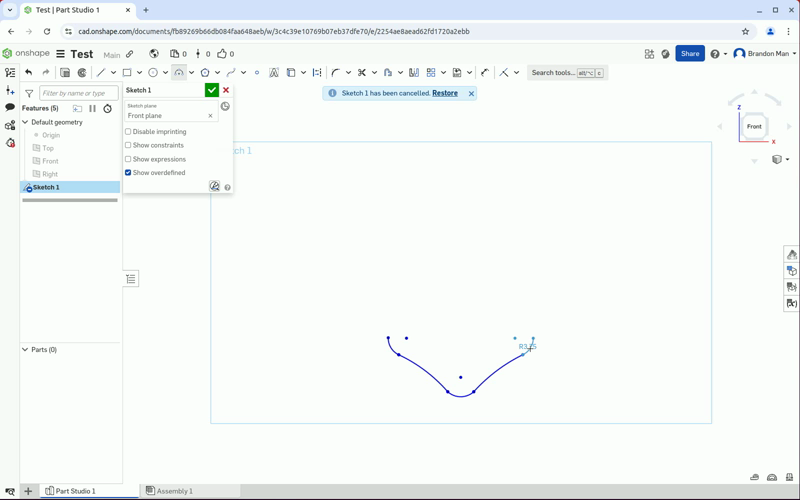
click(530, 348)
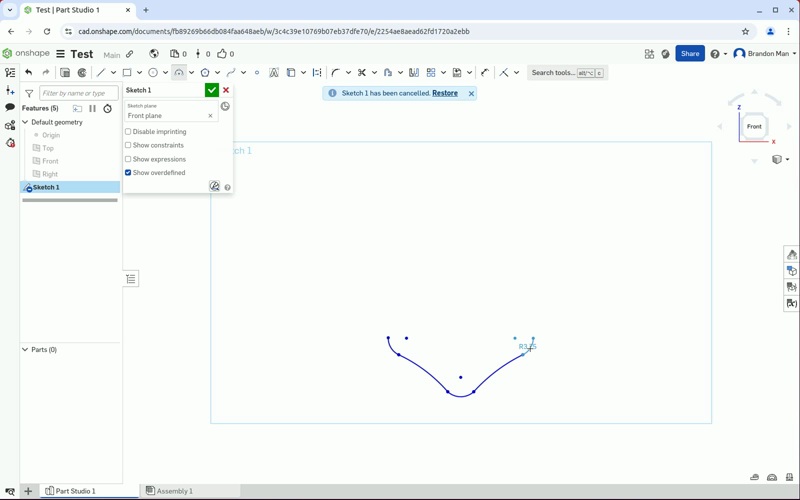
key_up(shift)
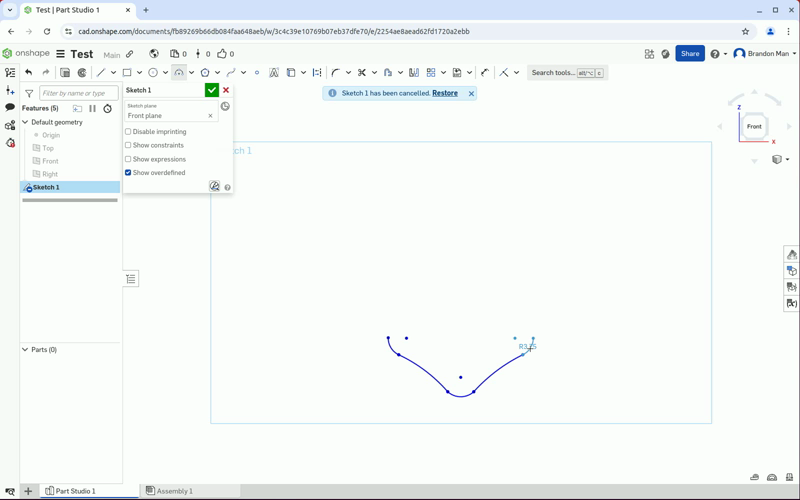
key(esc)
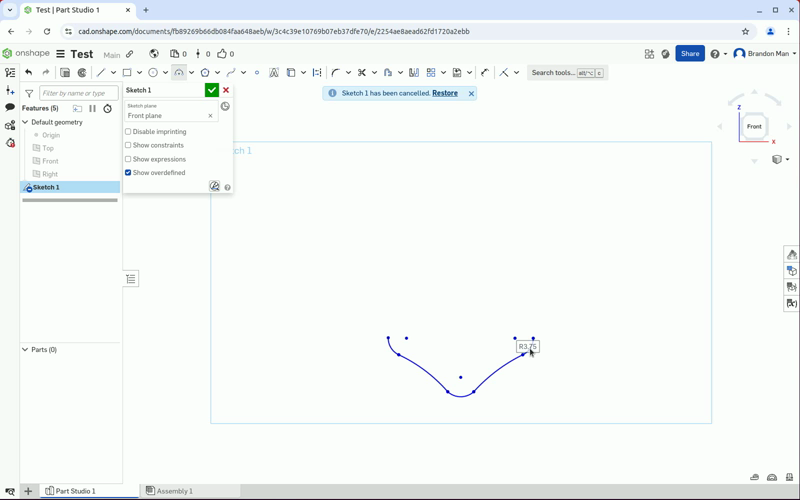
key(l)
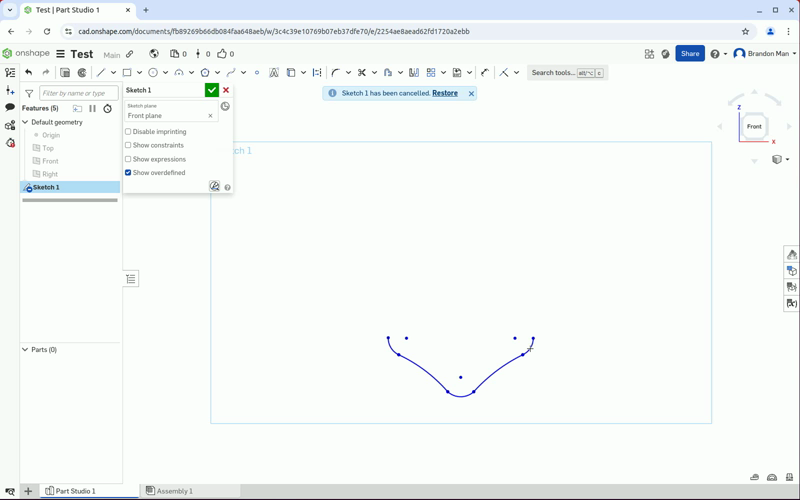
mouse_move(533, 338)
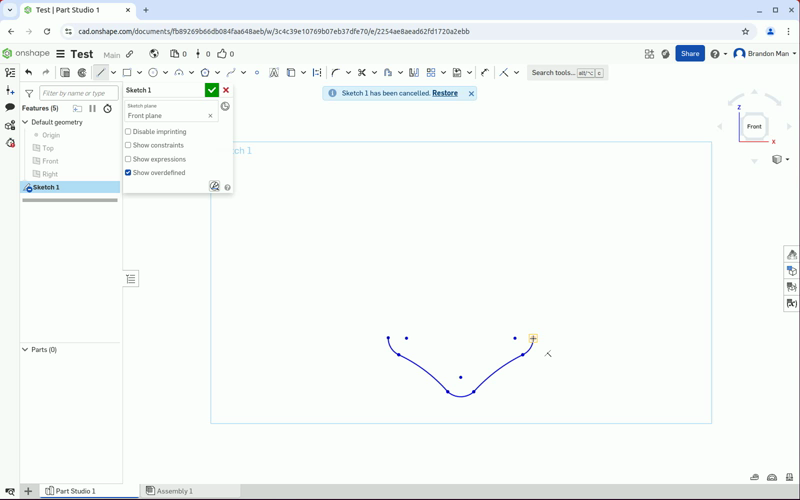
click(533, 338)
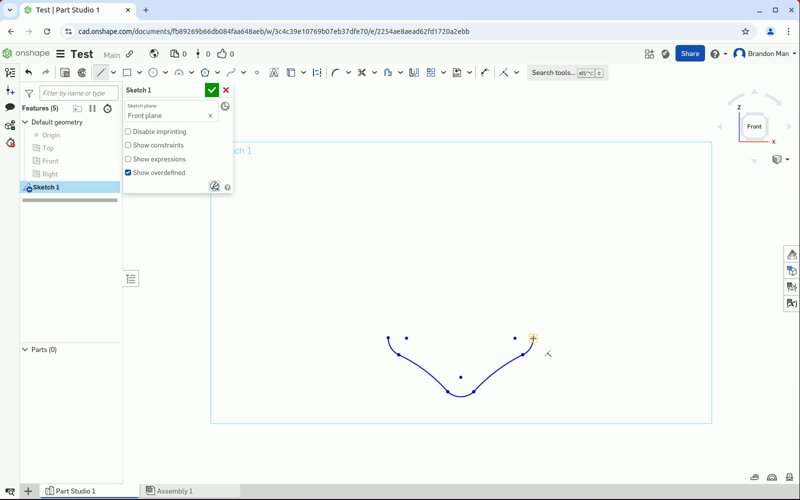
key_down(shift)
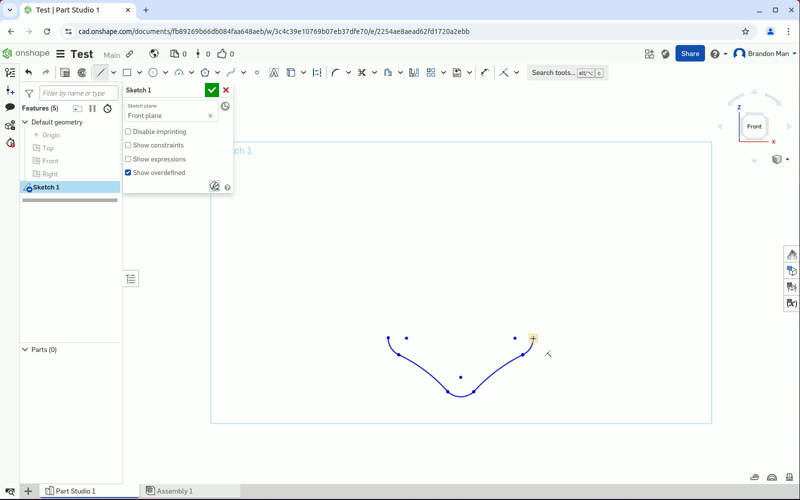
mouse_move(533, 223)
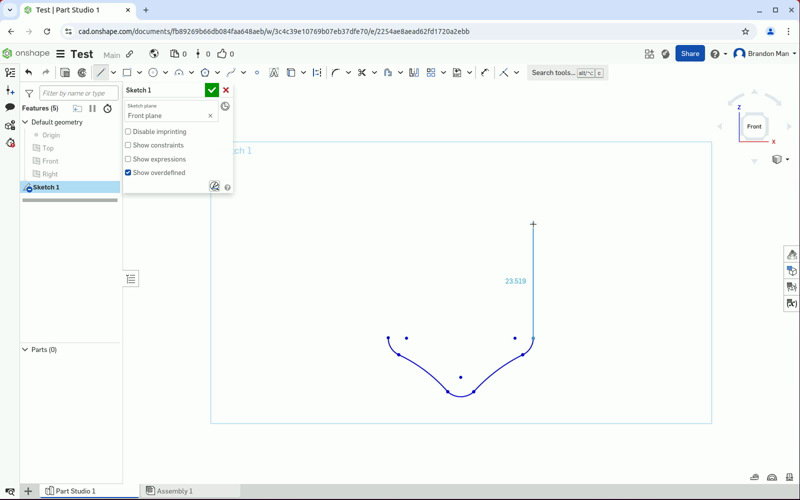
click(533, 223)
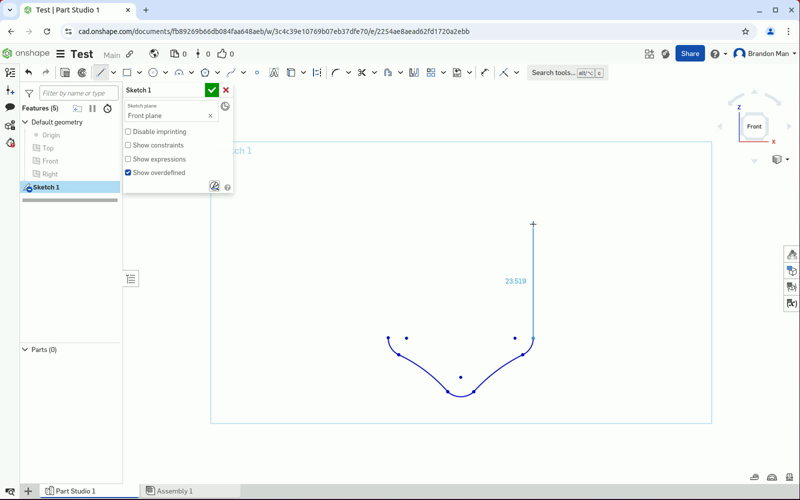
key_up(shift)
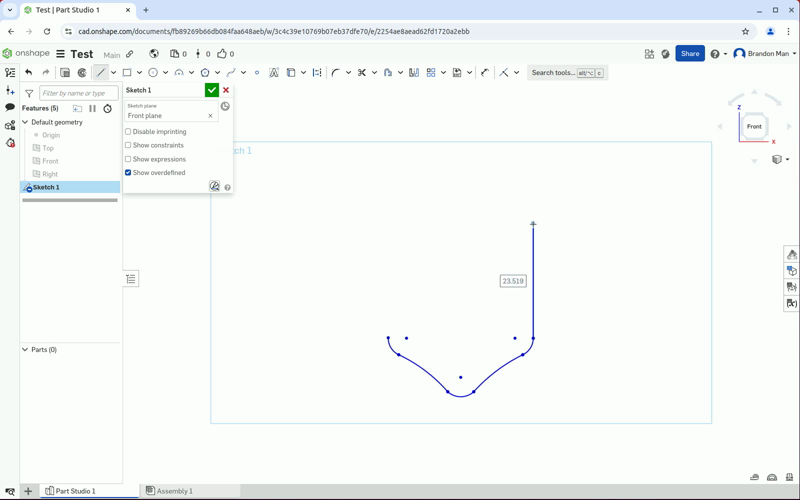
key(esc)
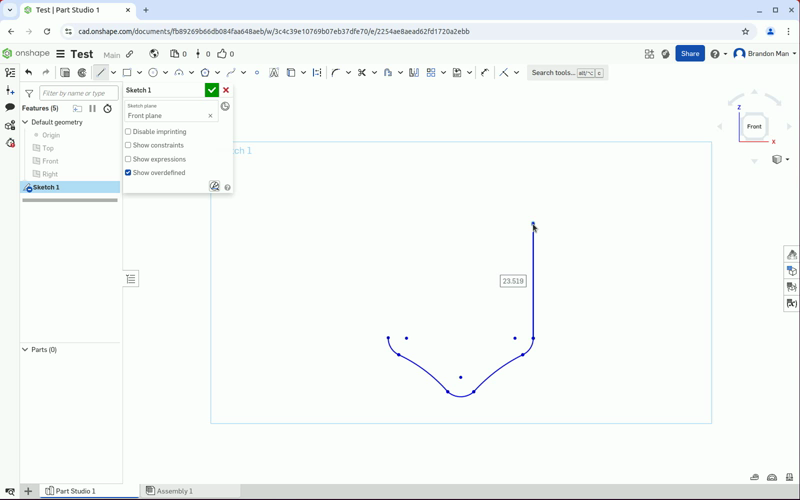
key(a)
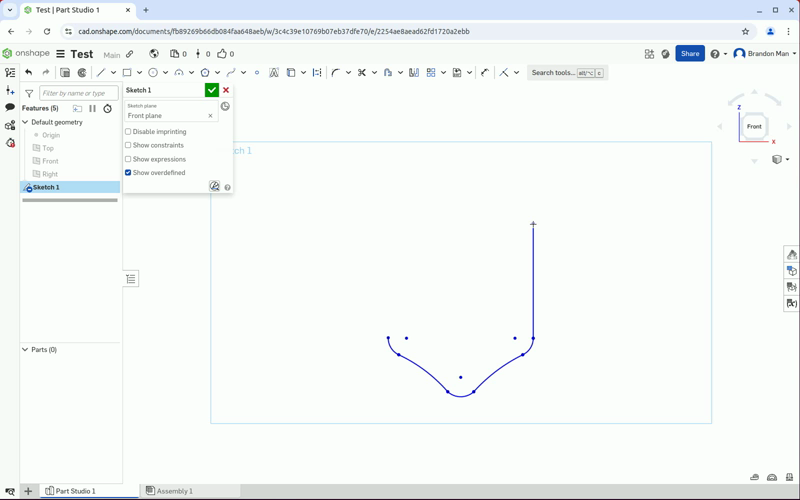
mouse_move(533, 223)
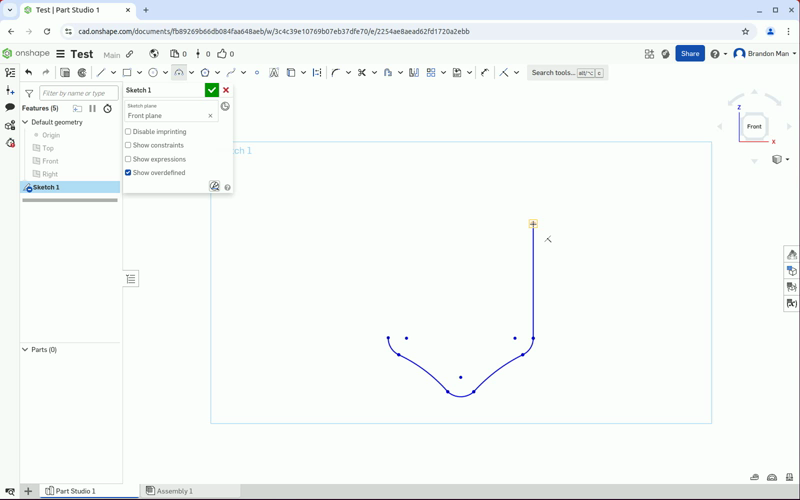
click(533, 223)
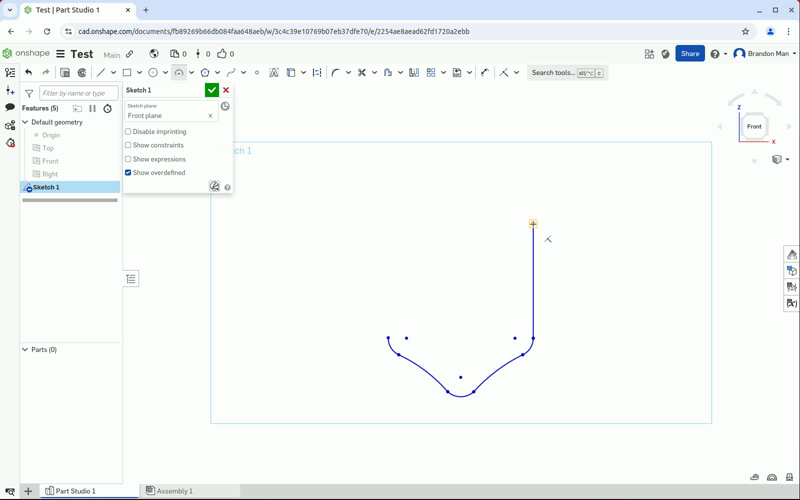
key_down(shift)
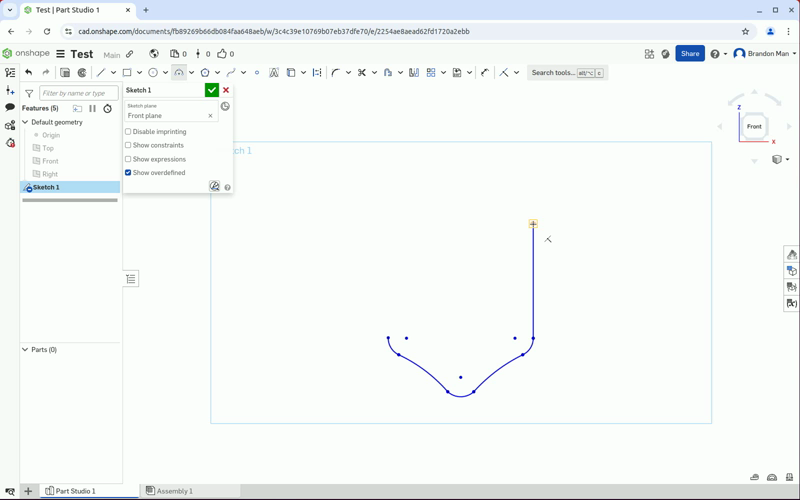
mouse_move(519, 209)
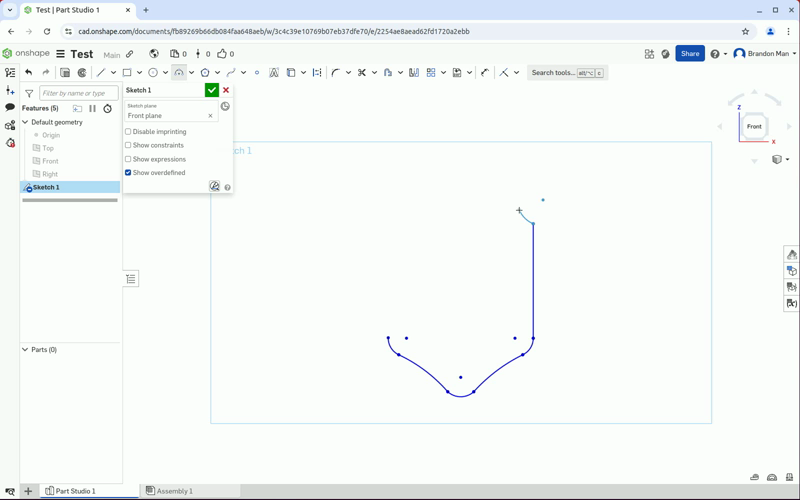
click(519, 209)
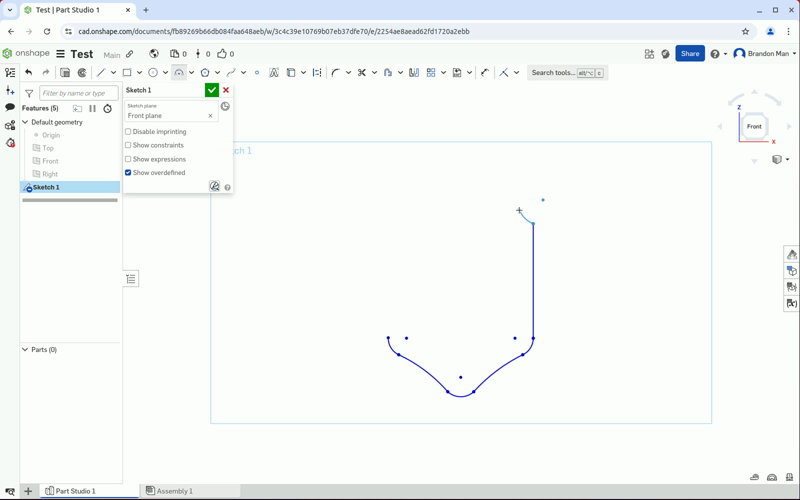
mouse_move(529, 213)
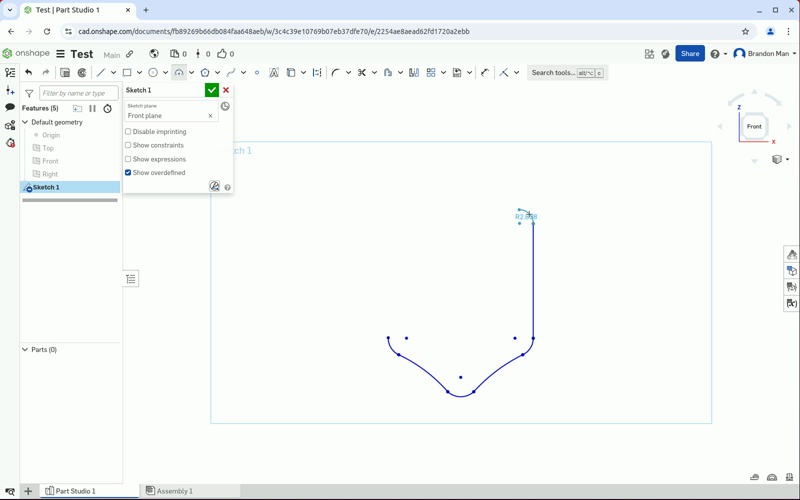
click(529, 213)
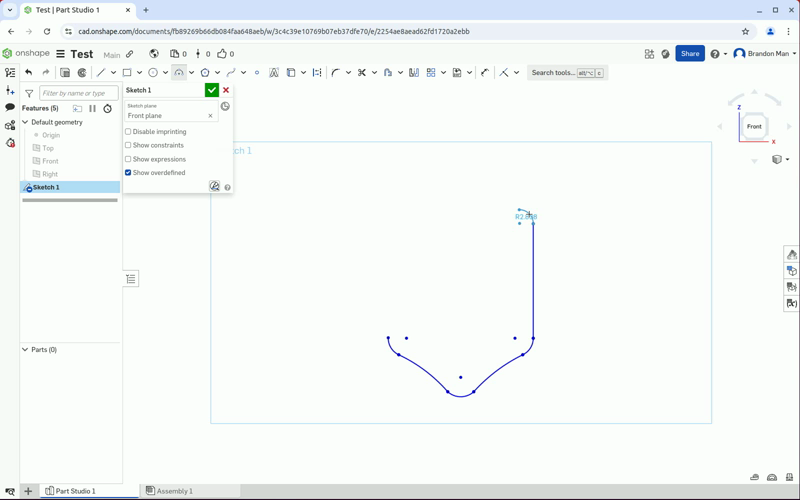
key_up(shift)
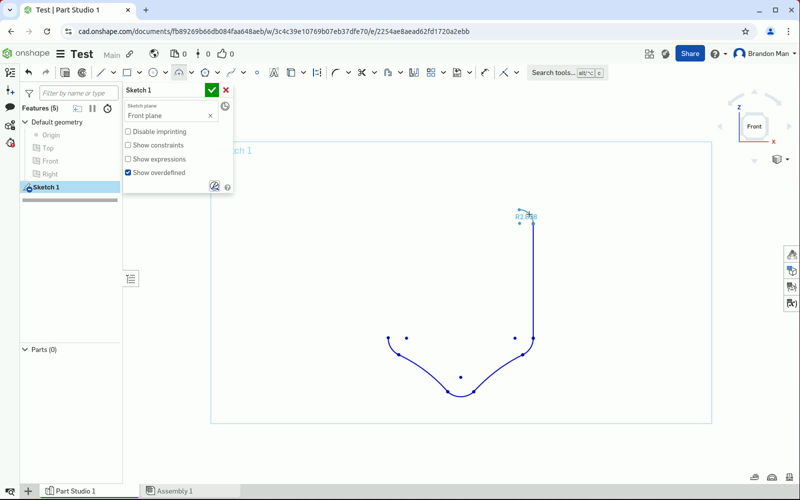
key(esc)
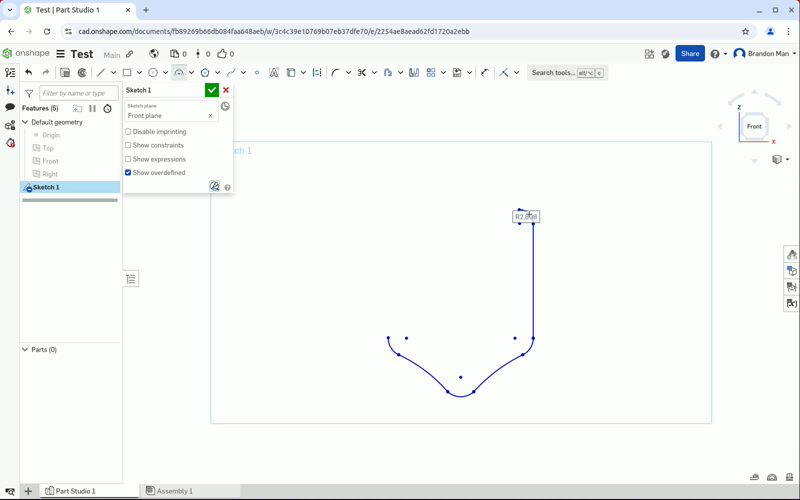
key(l)
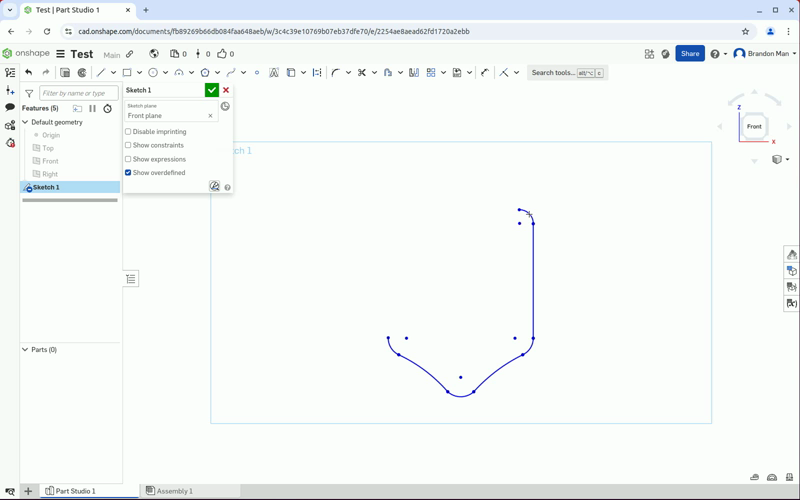
mouse_move(519, 209)
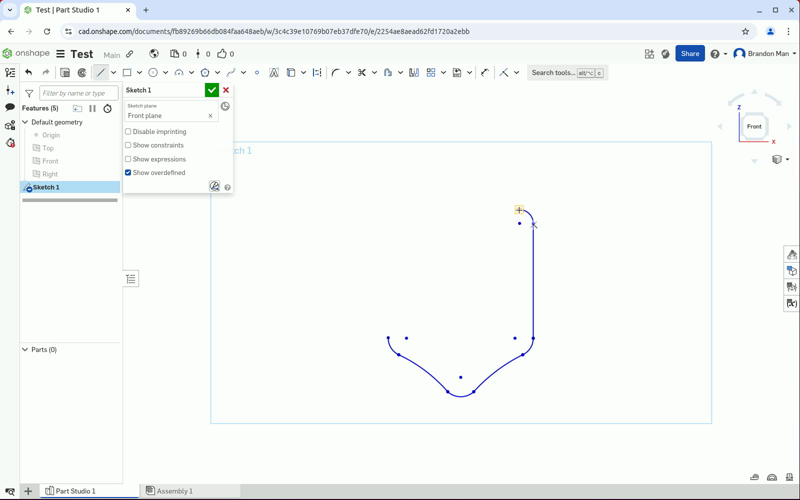
click(519, 209)
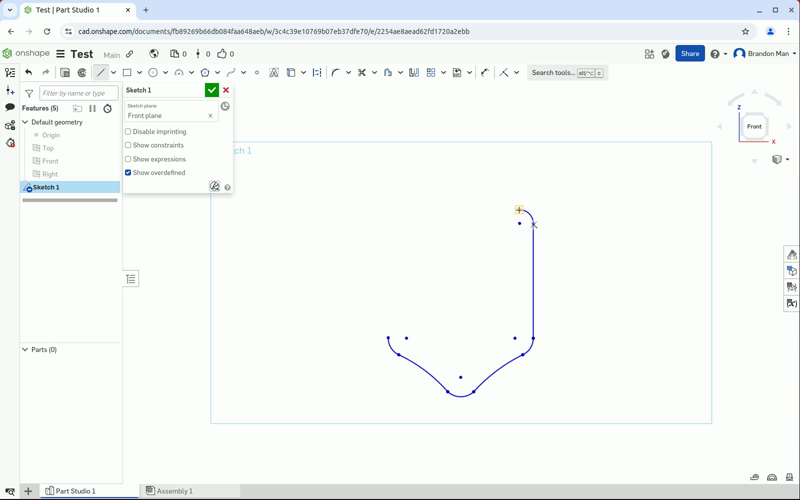
key_down(shift)
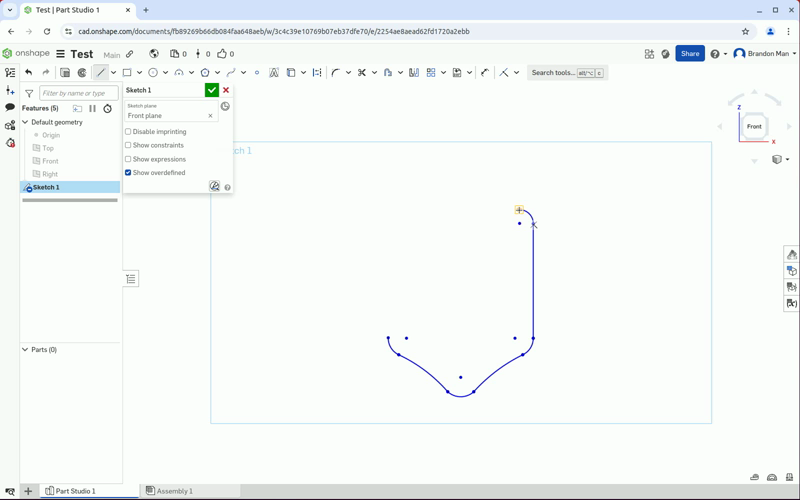
mouse_move(401, 209)
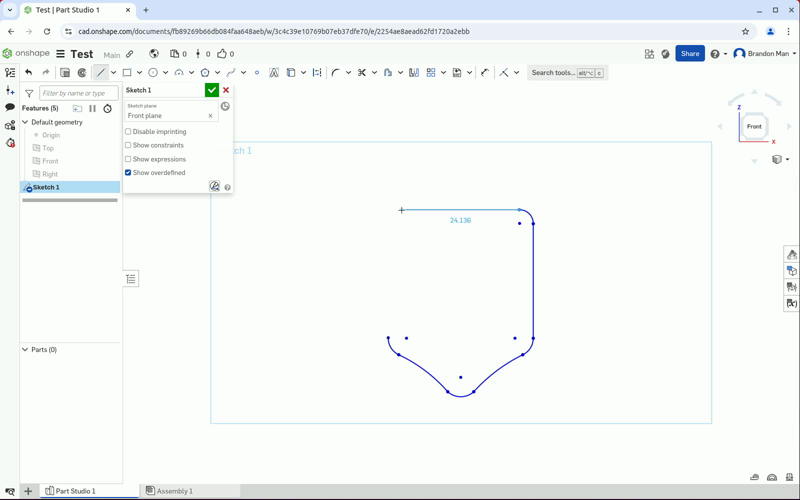
click(401, 209)
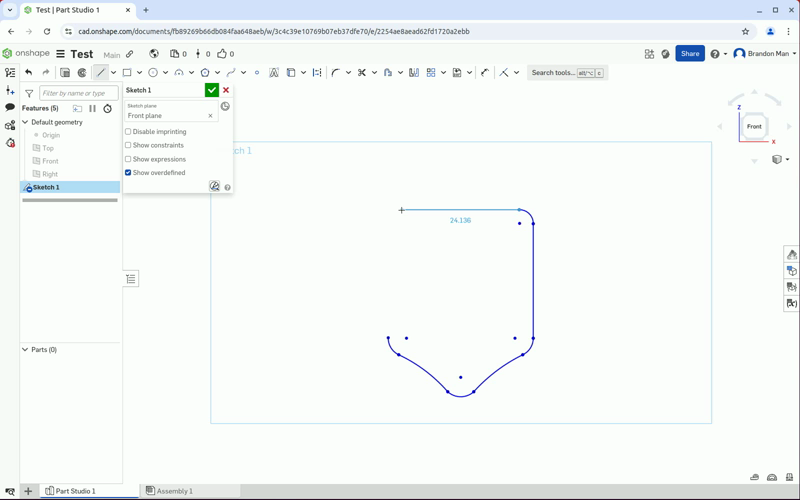
key_up(shift)
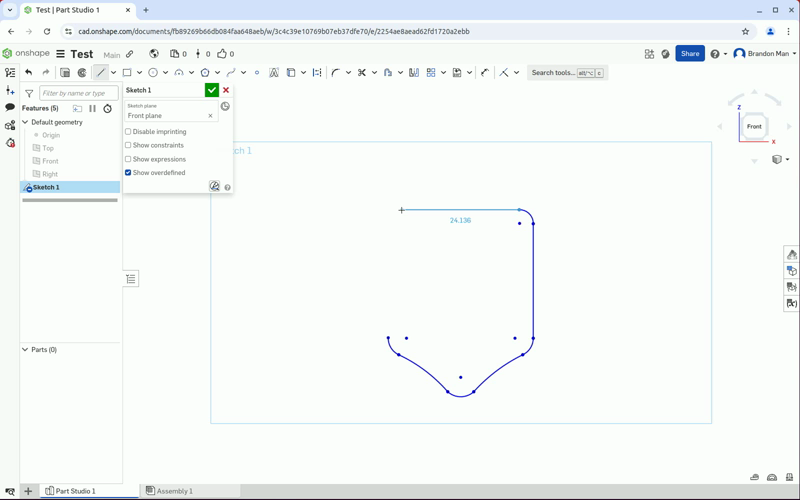
key(esc)
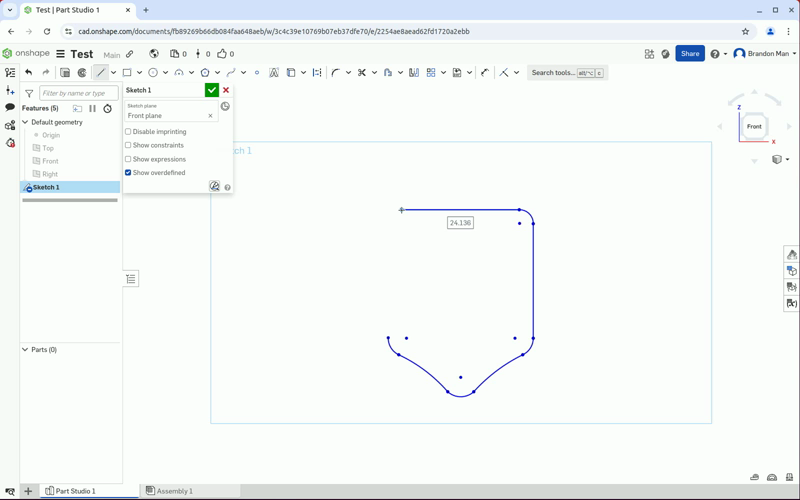
key(a)
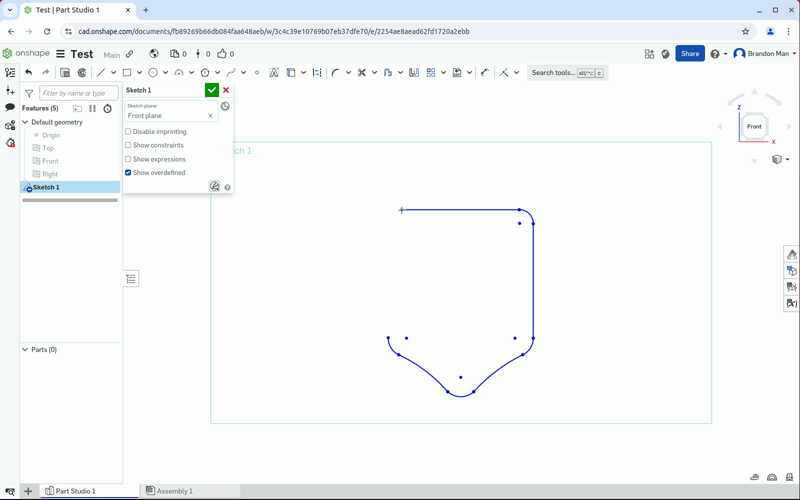
mouse_move(401, 209)
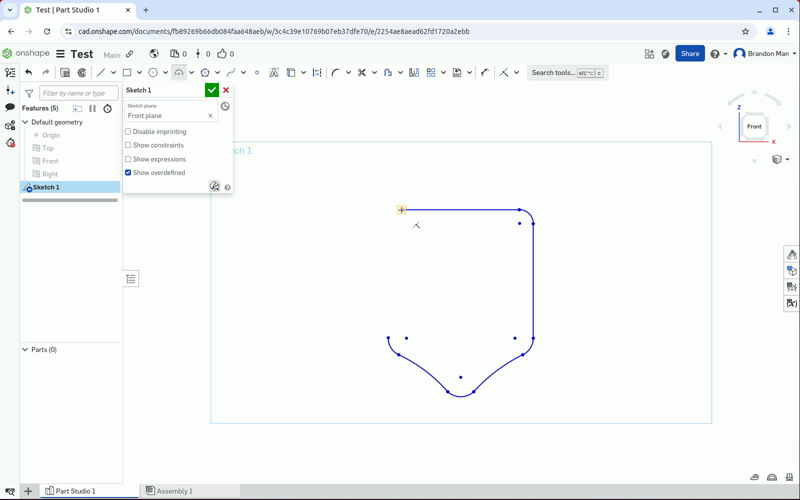
click(401, 209)
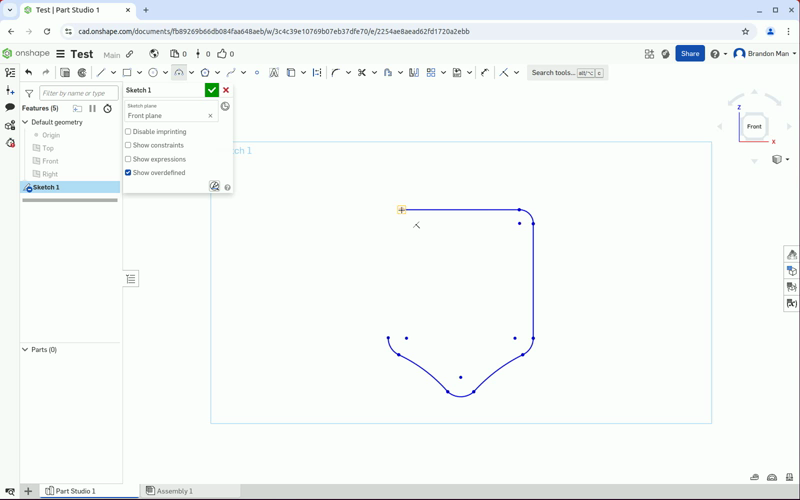
key_down(shift)
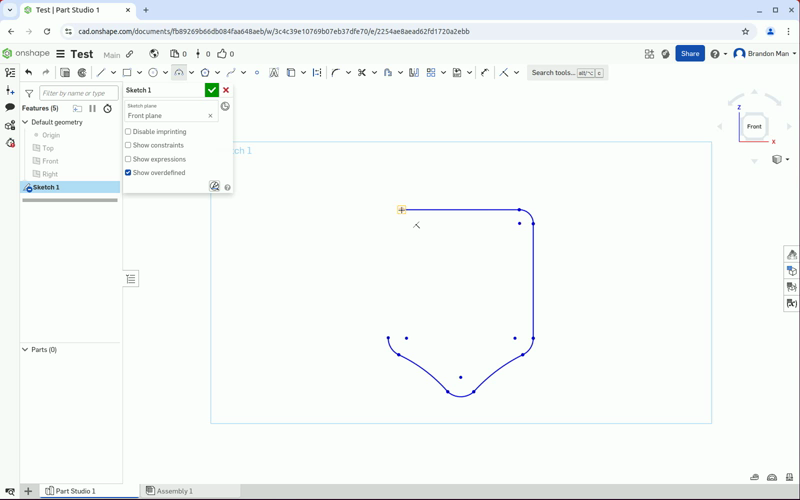
mouse_move(388, 223)
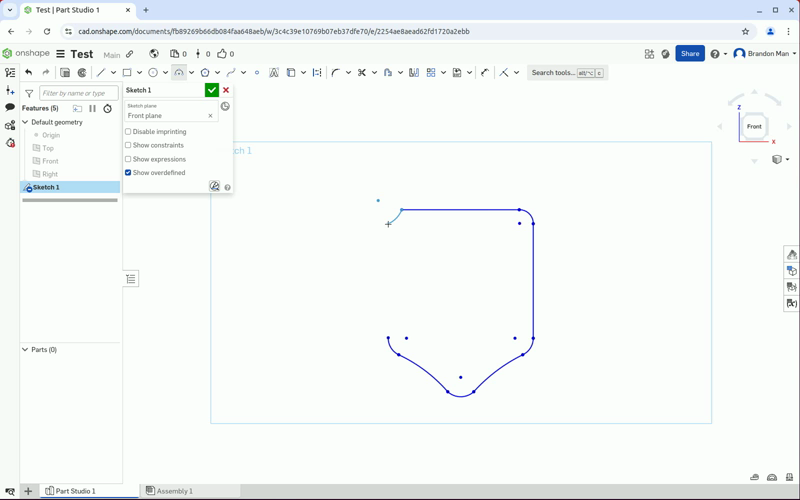
click(388, 223)
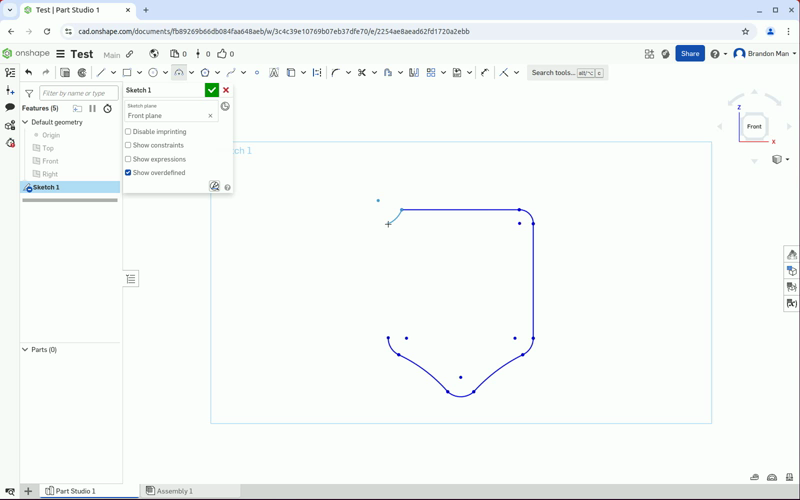
mouse_move(392, 213)
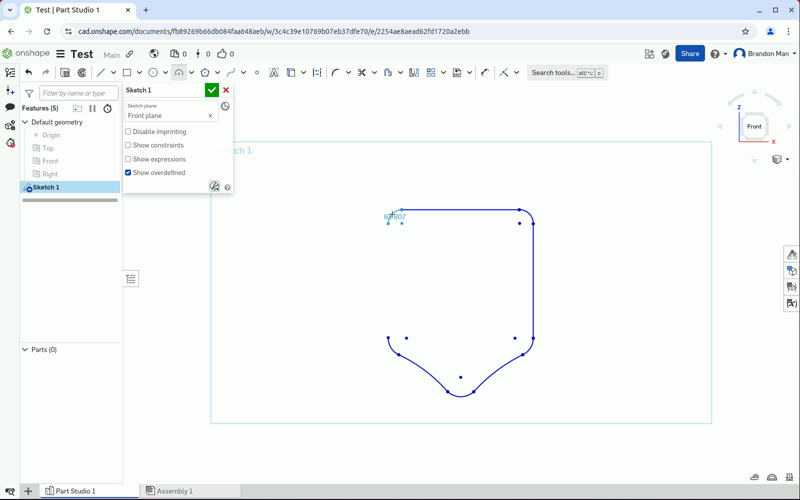
click(392, 213)
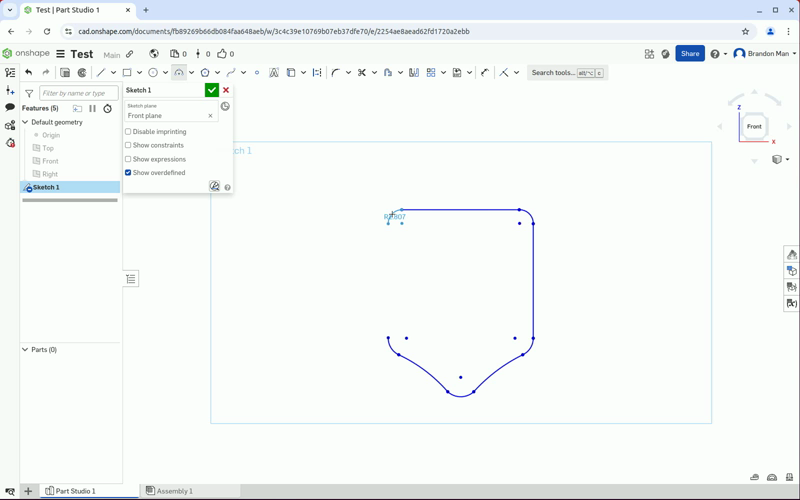
key_up(shift)
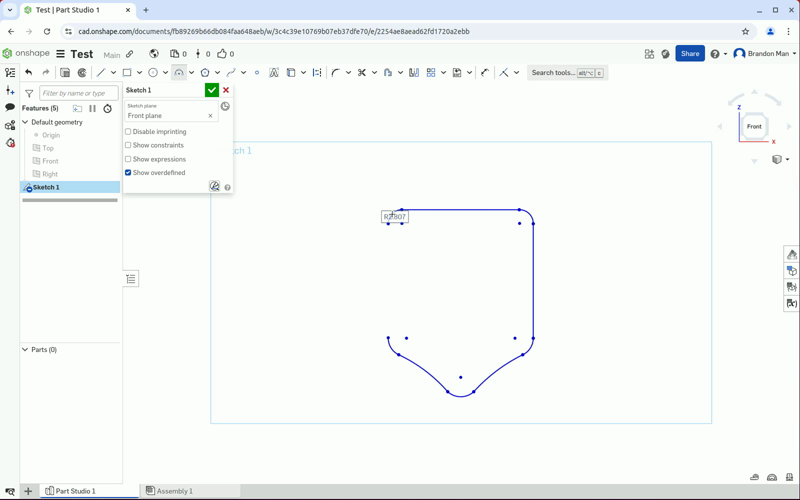
key(esc)
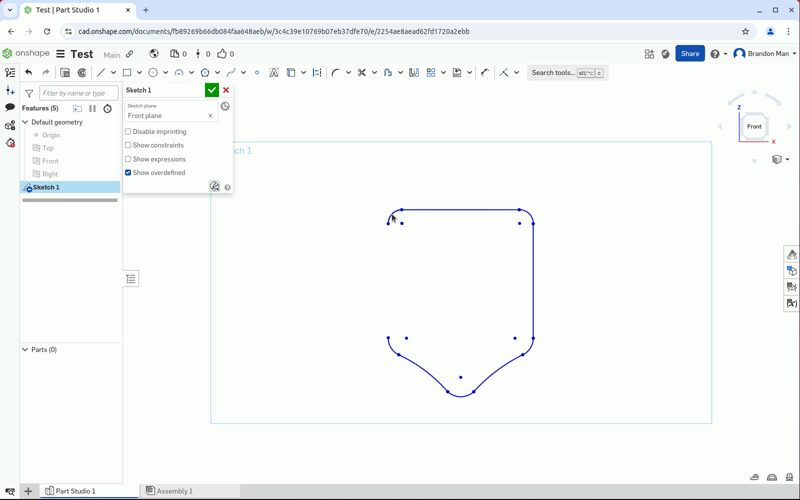
key(l)
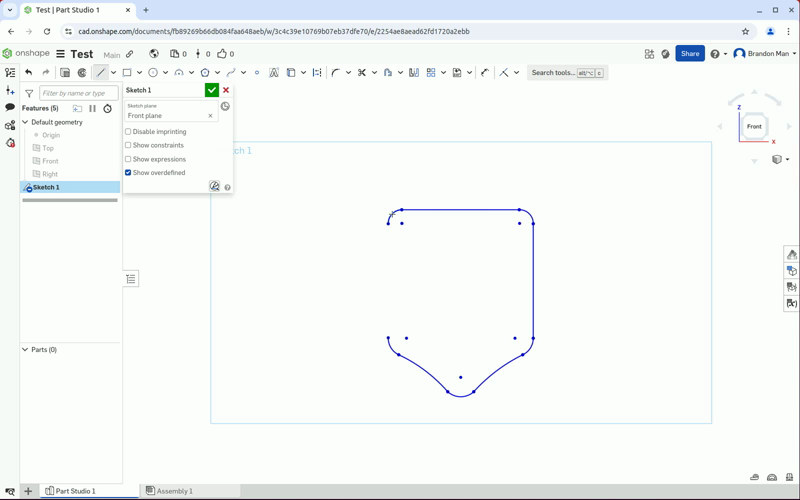
mouse_move(388, 223)
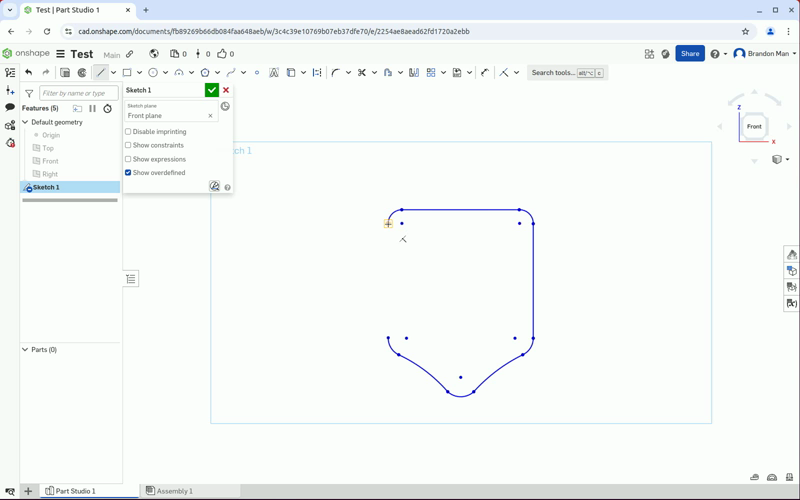
click(388, 223)
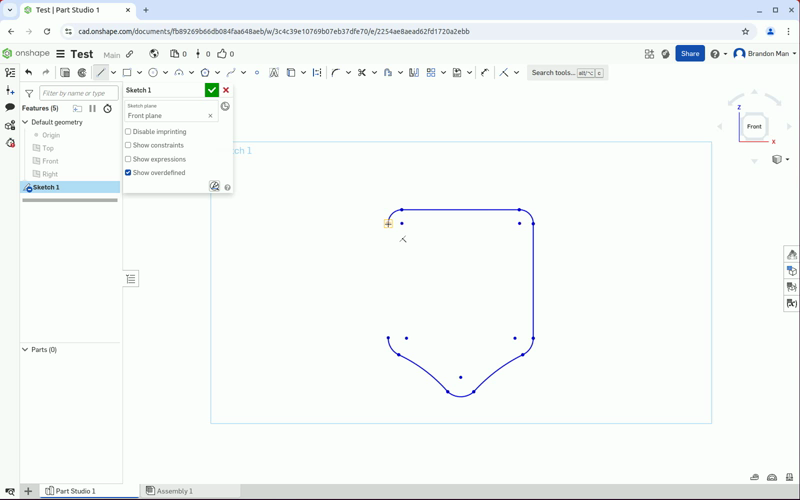
key_down(shift)
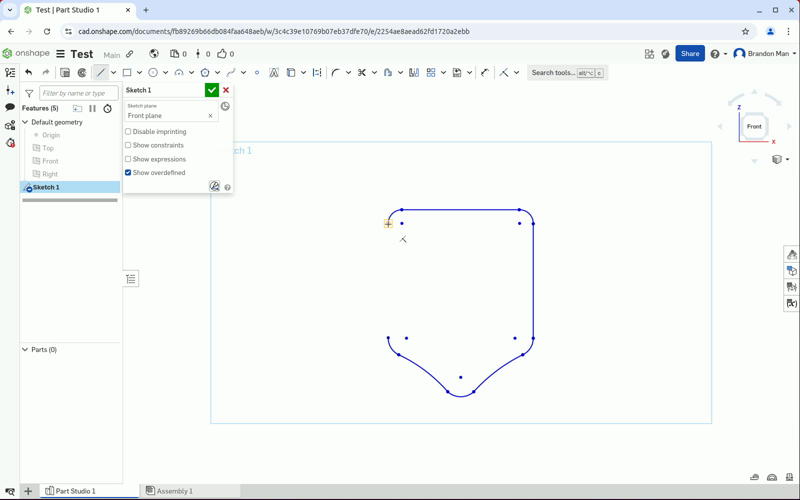
mouse_move(388, 337)
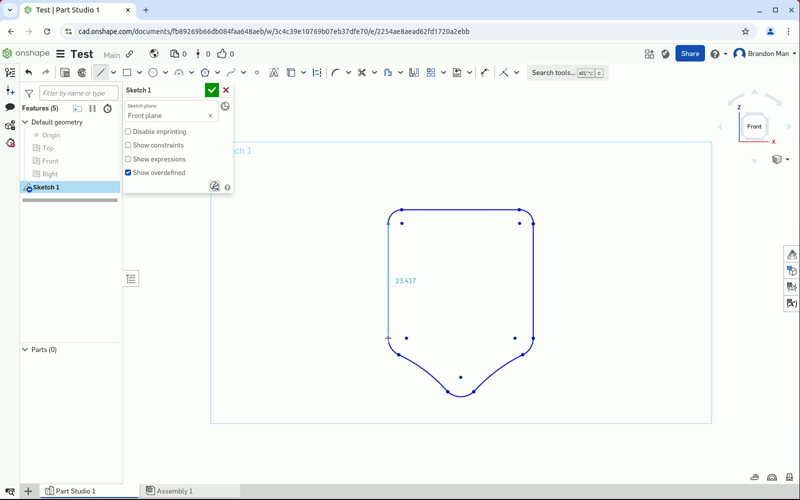
key_up(shift)
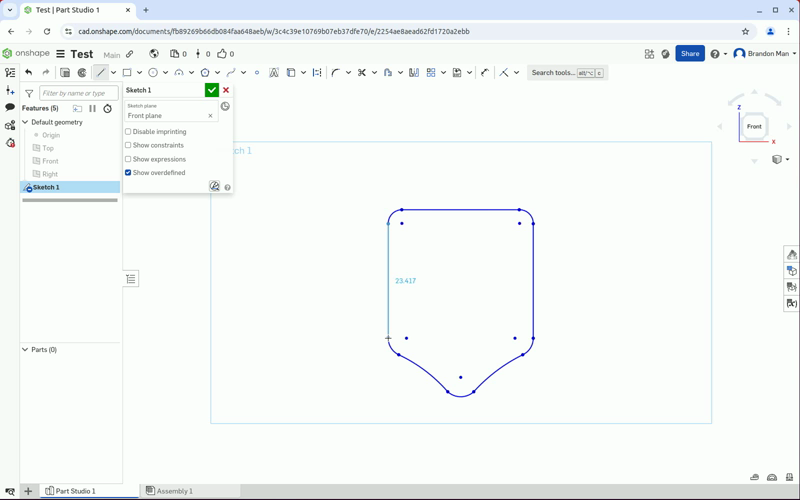
click(388, 337)
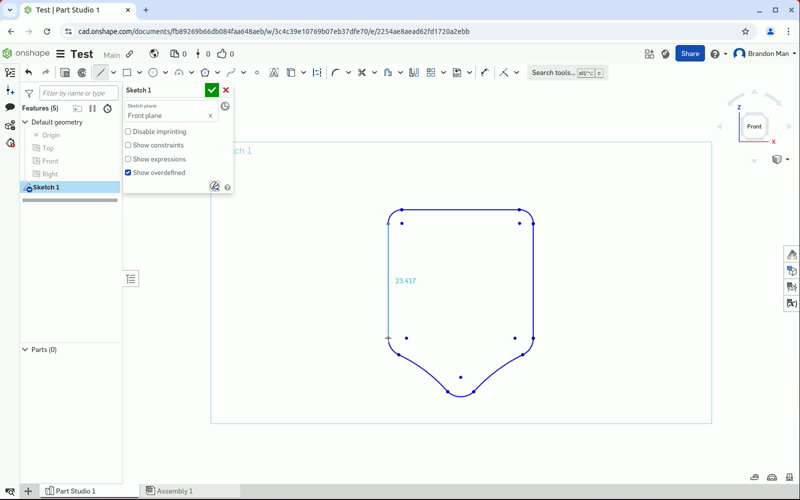
key(esc)
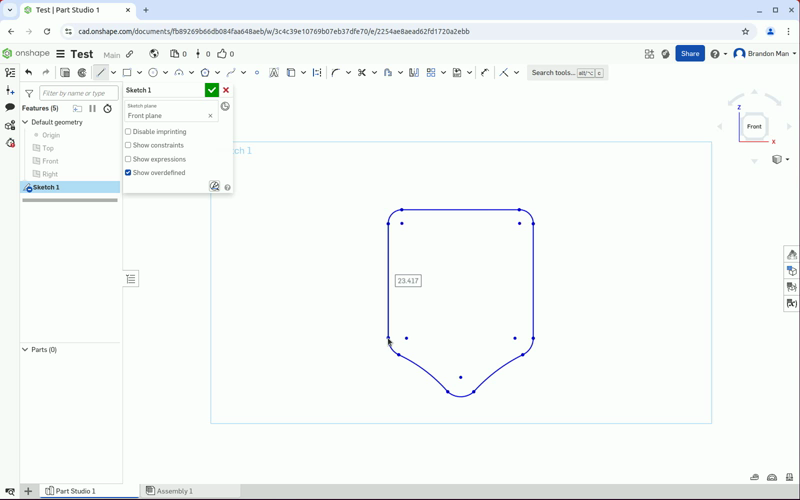
key(l)
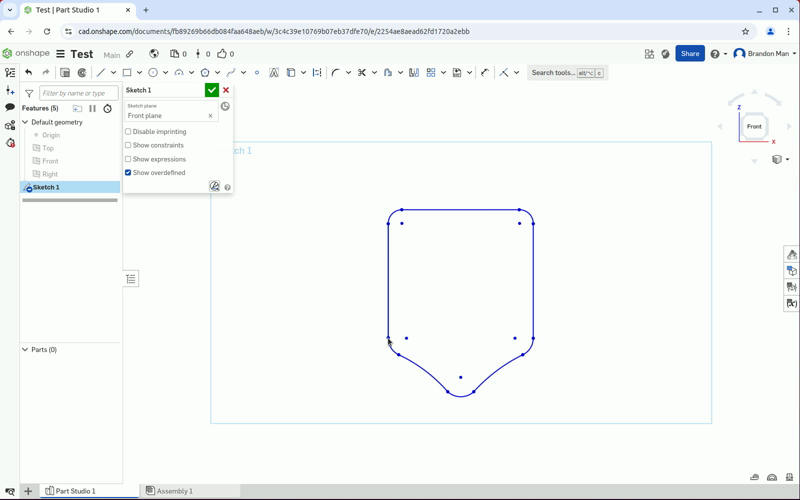
key_down(shift)
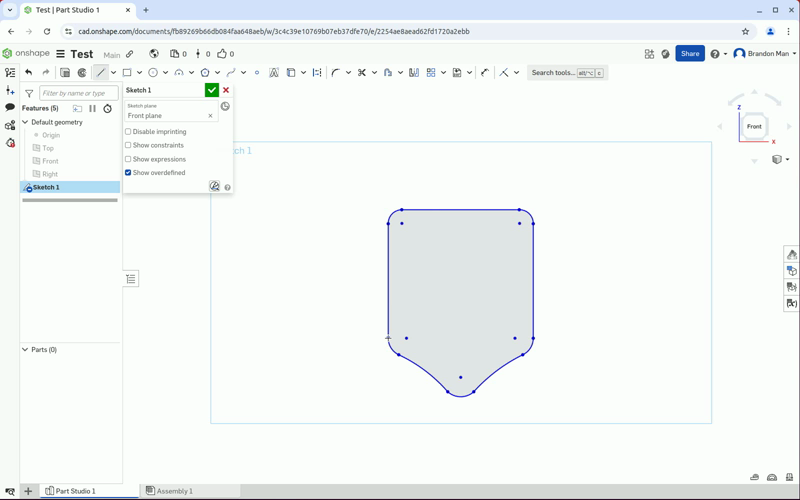
mouse_move(406, 337)
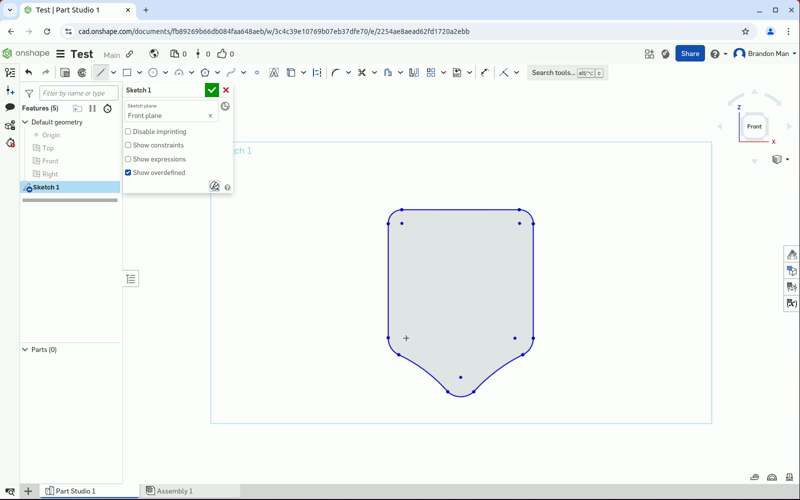
click(406, 337)
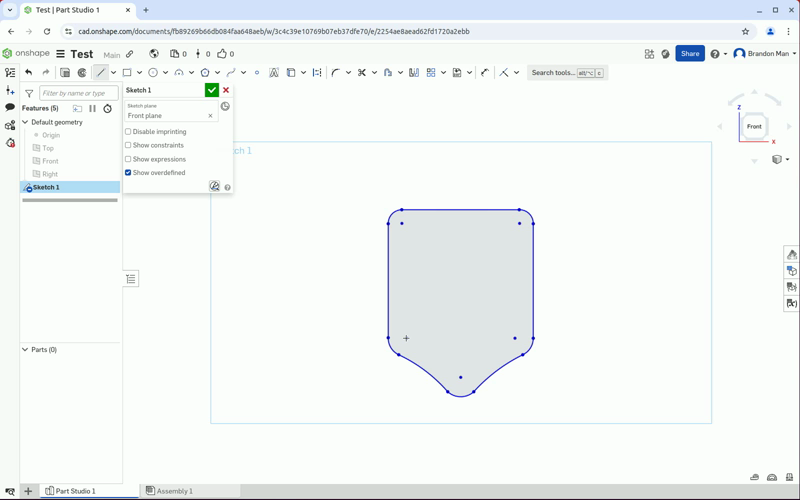
key_up(shift)
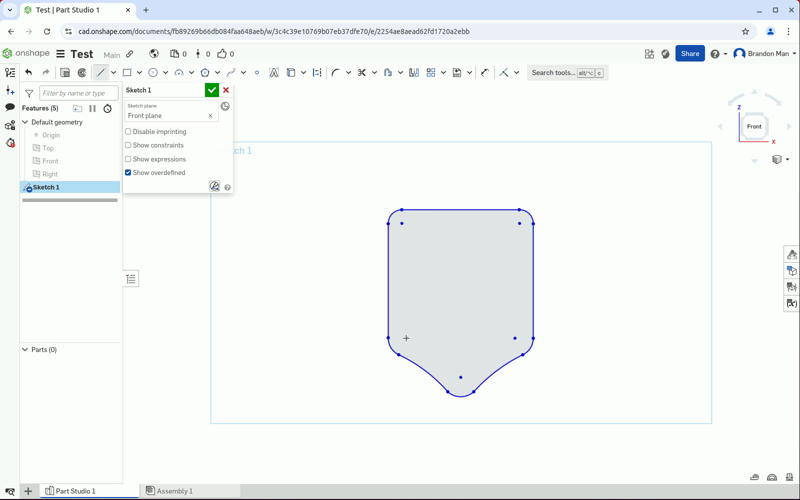
key_down(shift)
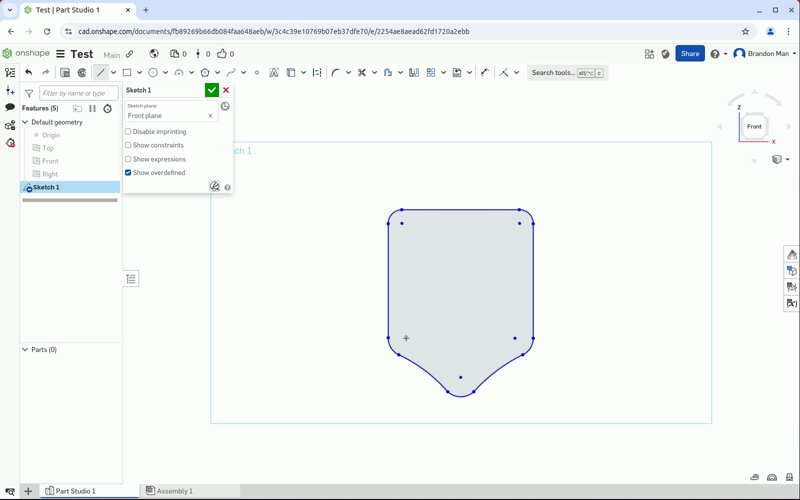
mouse_move(514, 338)
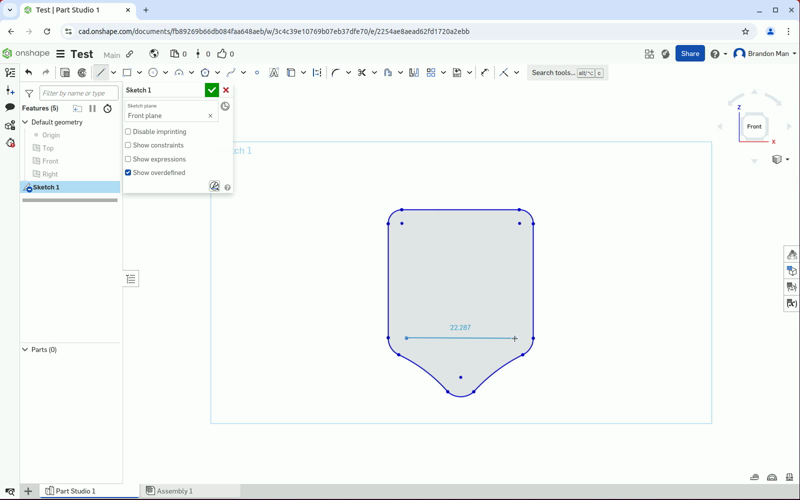
click(514, 338)
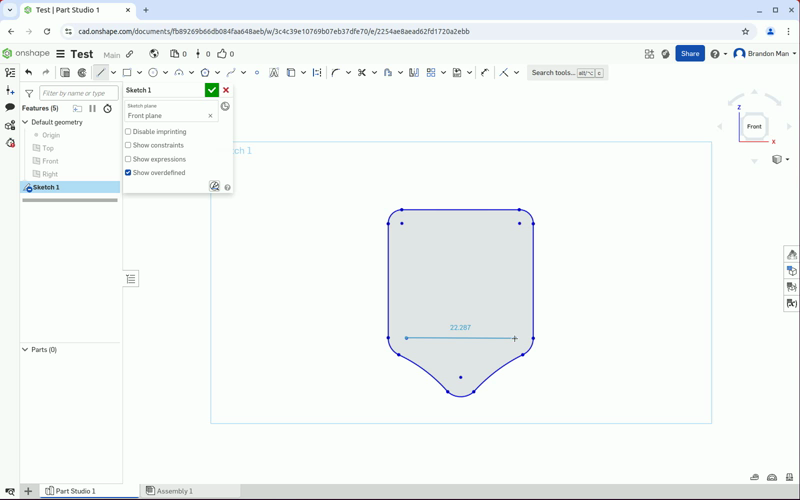
key_up(shift)
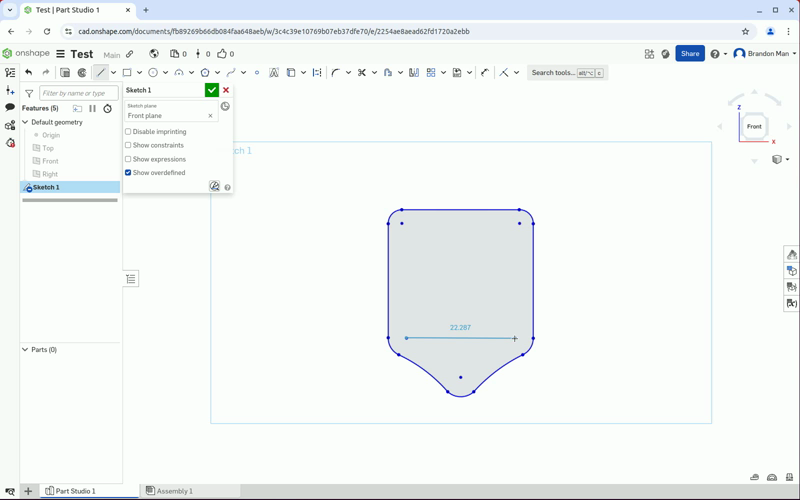
key_down(shift)
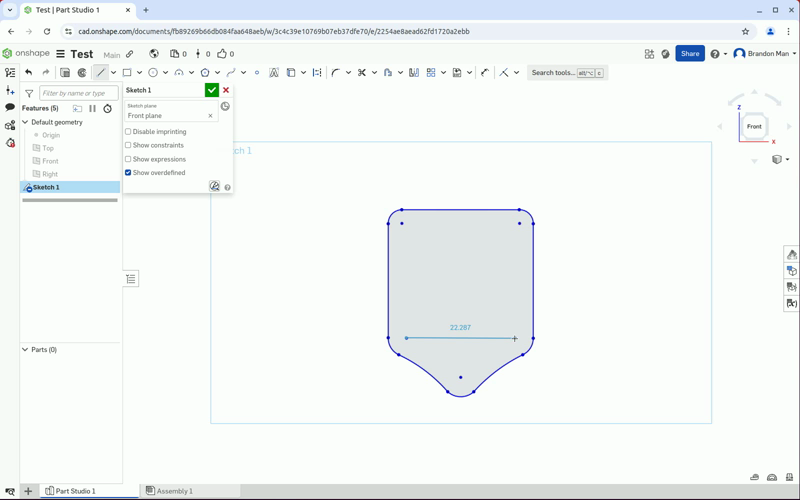
mouse_move(514, 228)
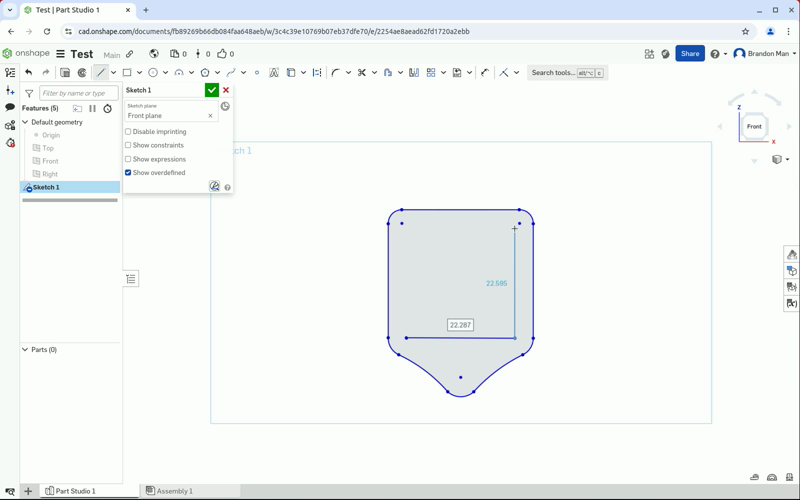
click(514, 228)
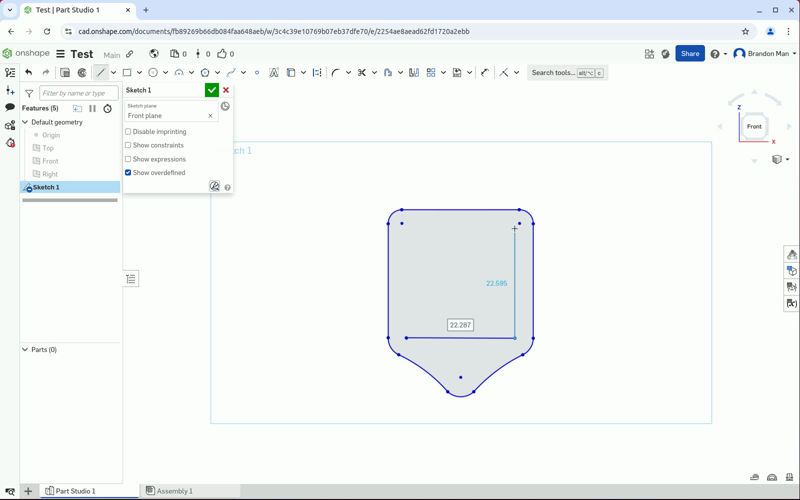
key_up(shift)
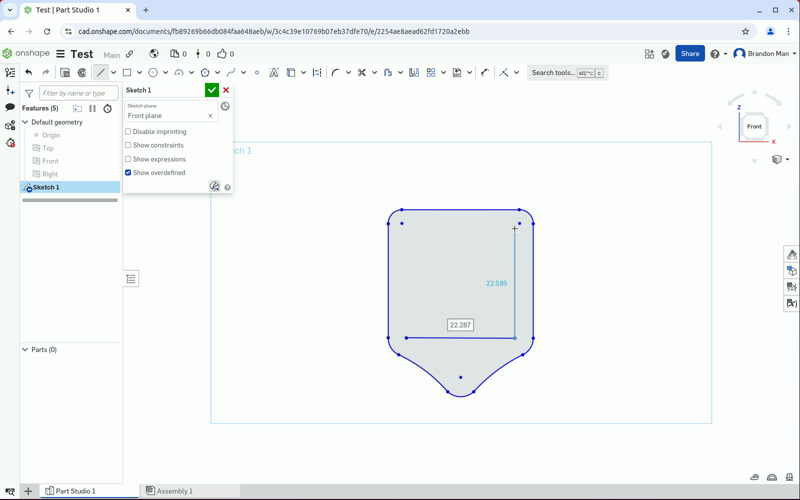
key_down(shift)
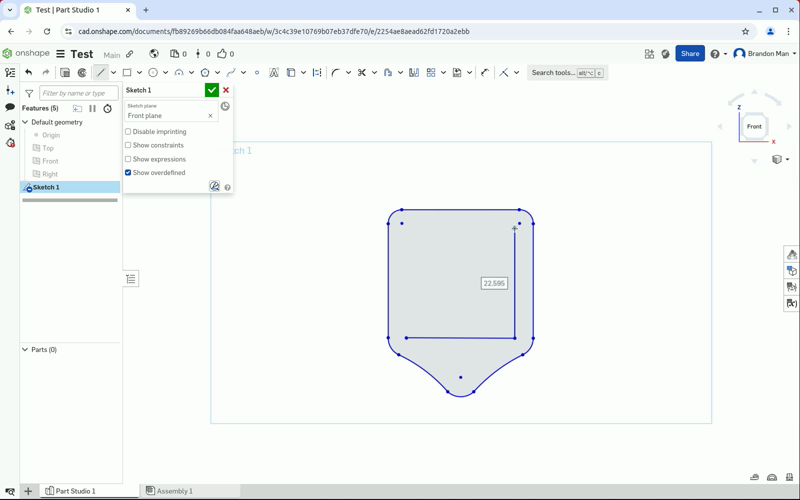
mouse_move(406, 228)
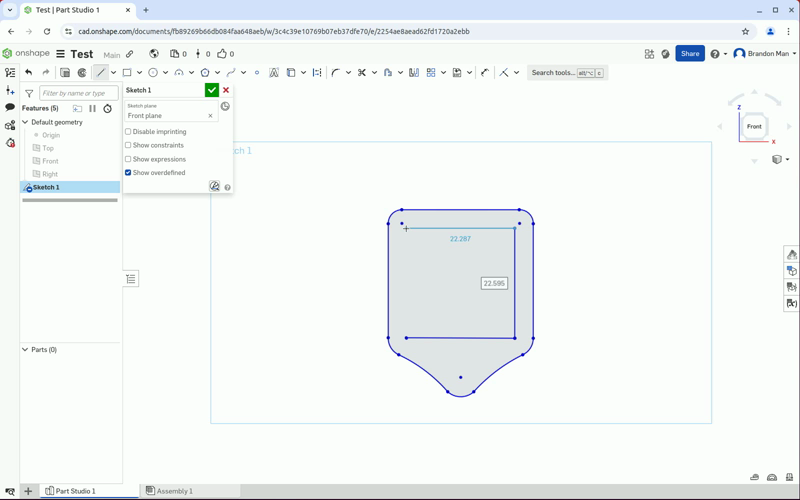
click(406, 228)
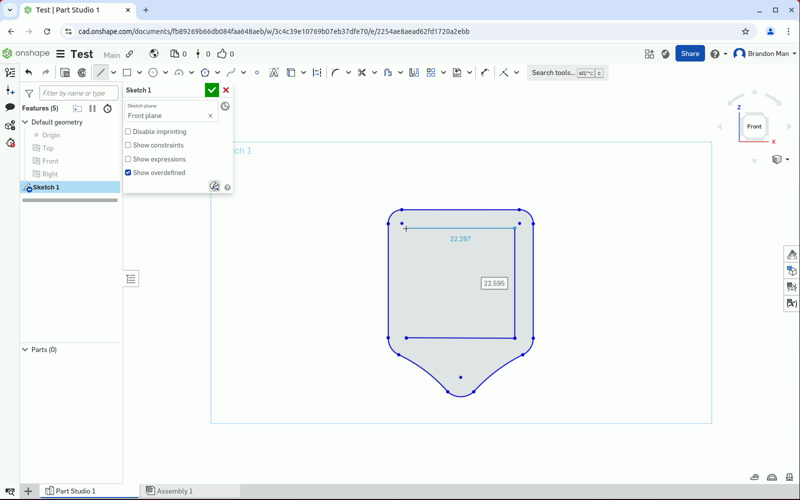
key_up(shift)
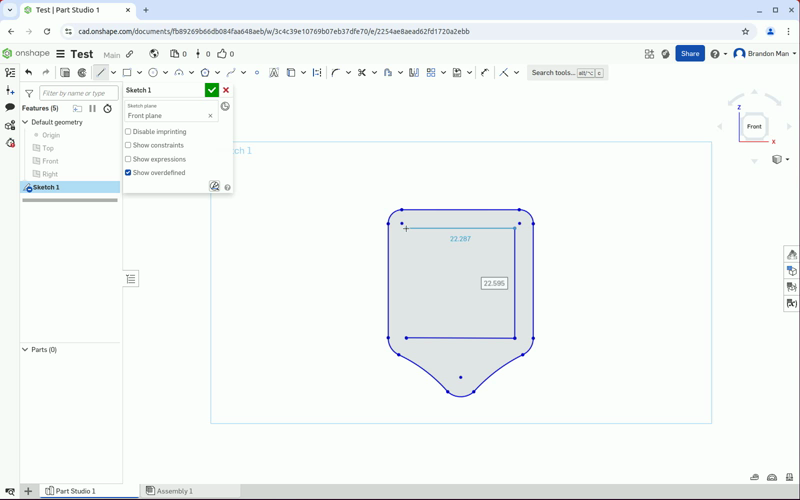
key_down(shift)
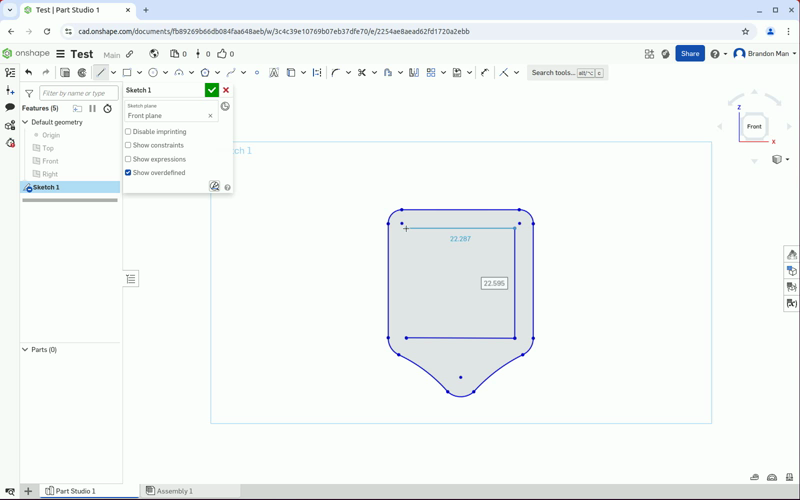
mouse_move(406, 337)
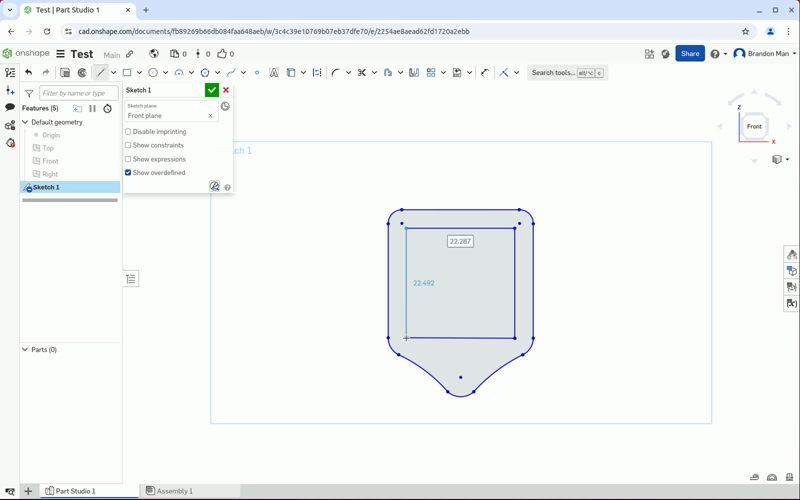
key_up(shift)
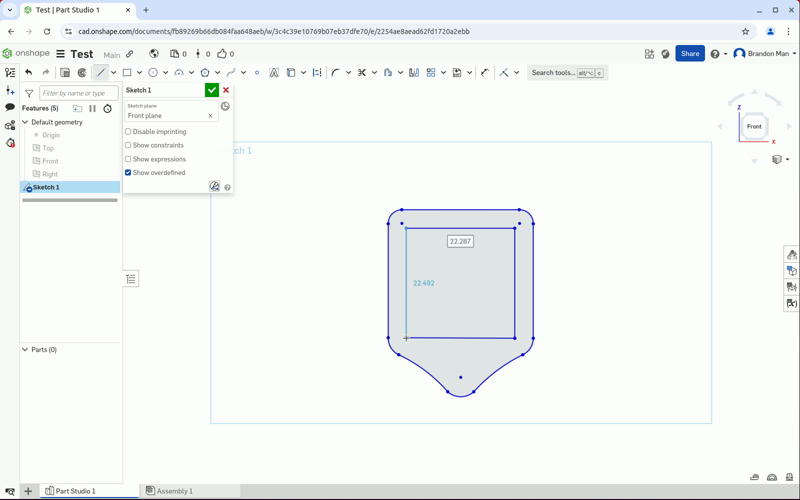
click(406, 337)
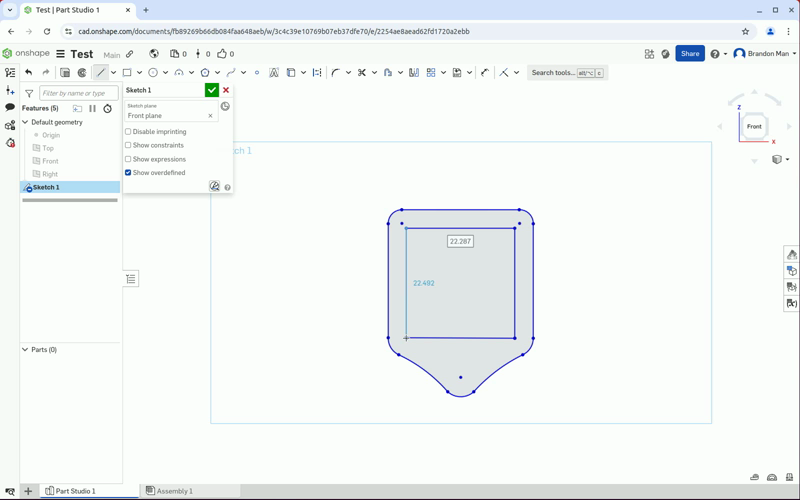
key(esc)
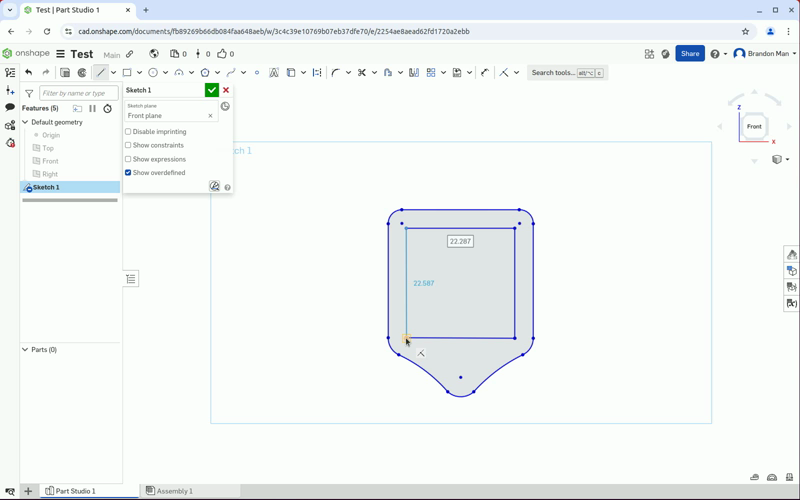
key(l)
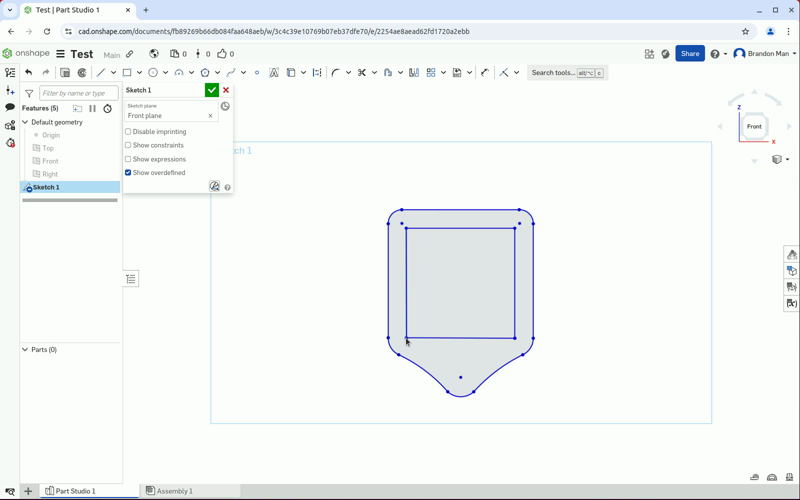
key_down(shift)
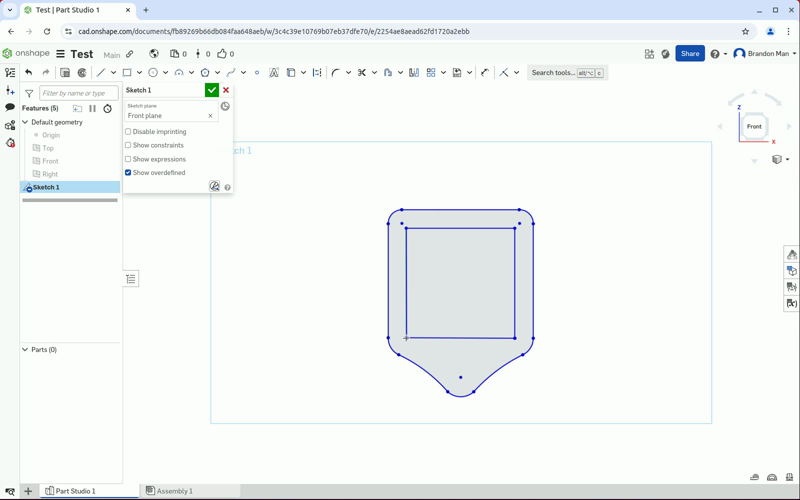
mouse_move(449, 383)
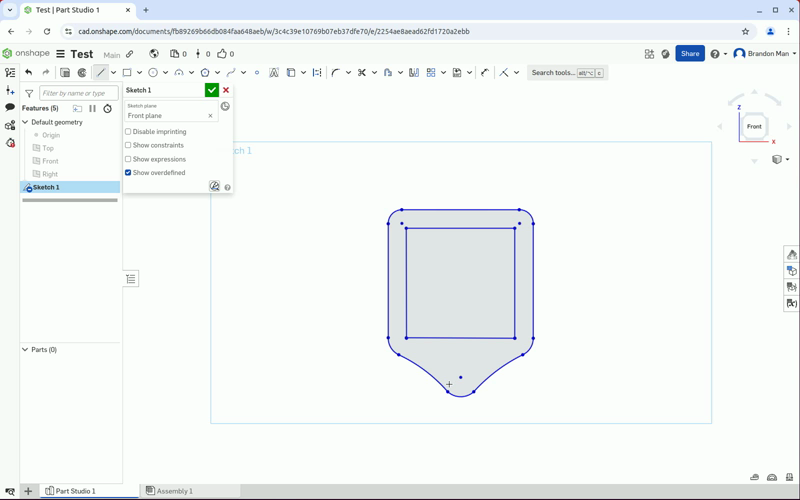
click(449, 383)
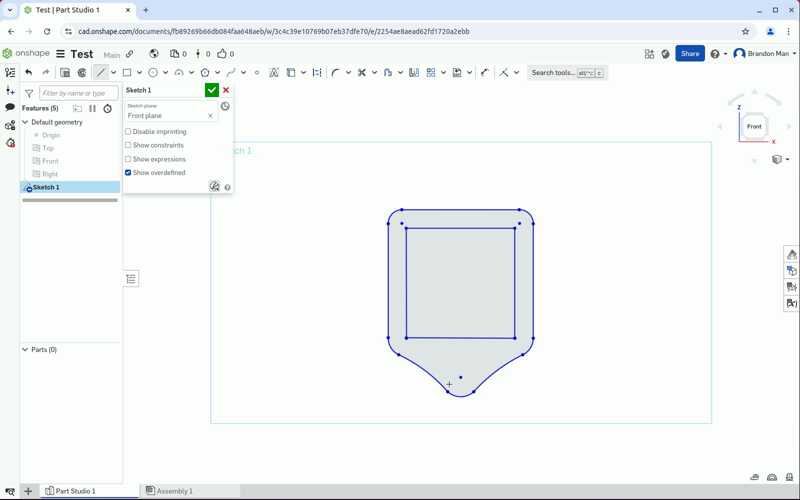
key_up(shift)
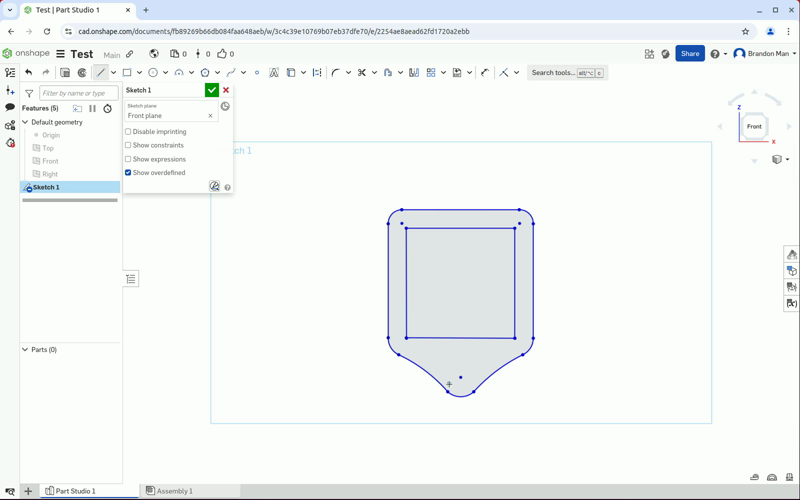
key_down(shift)
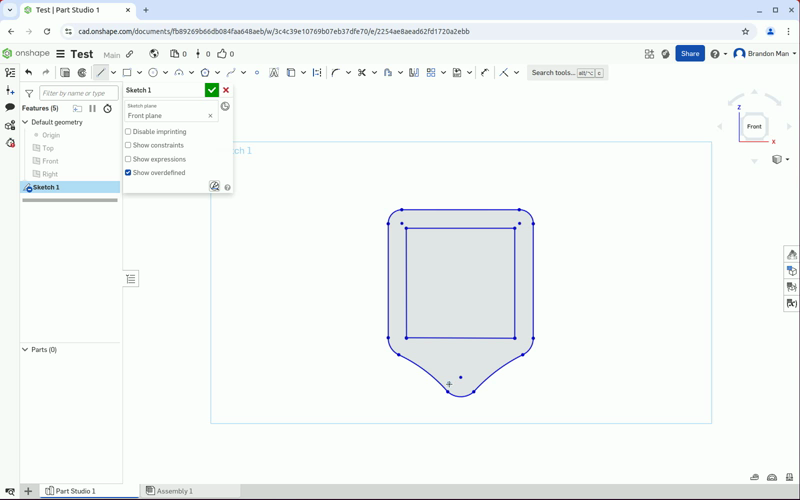
mouse_move(479, 383)
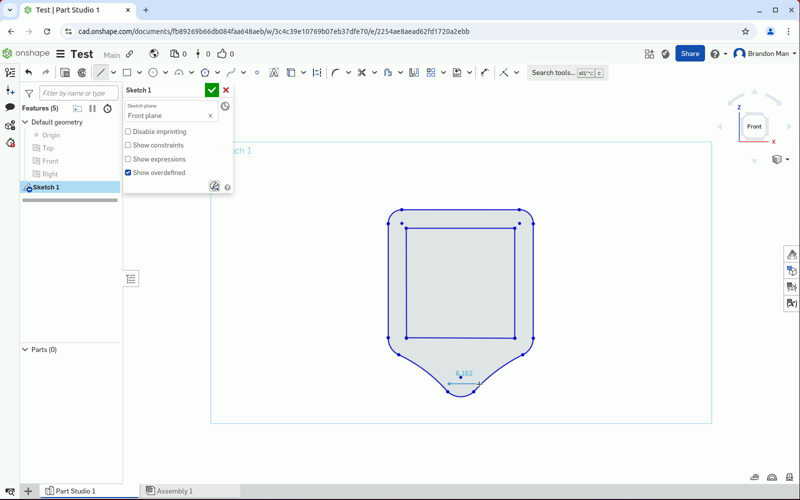
mouse_move(461, 391)
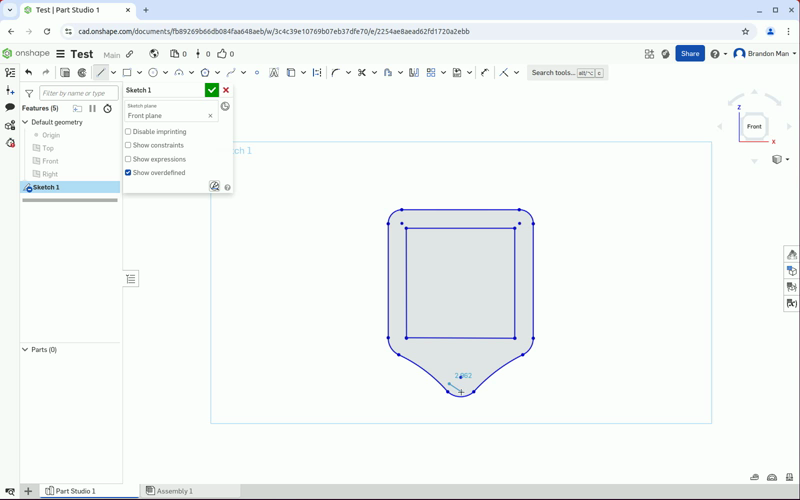
click(461, 391)
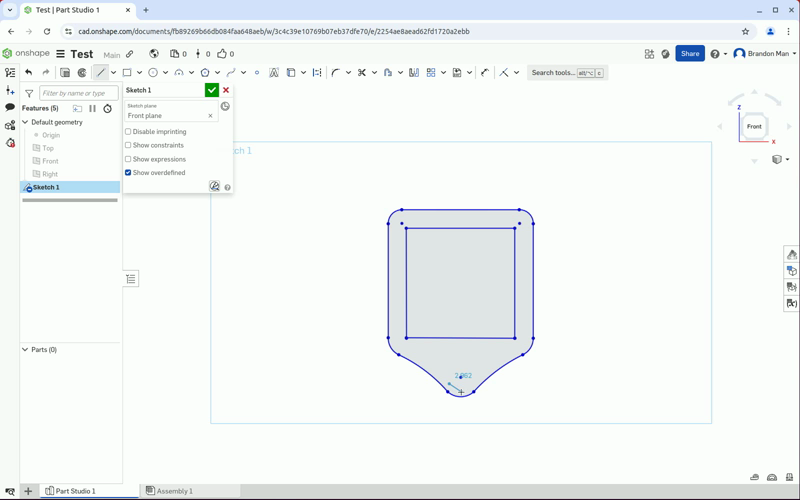
key_up(shift)
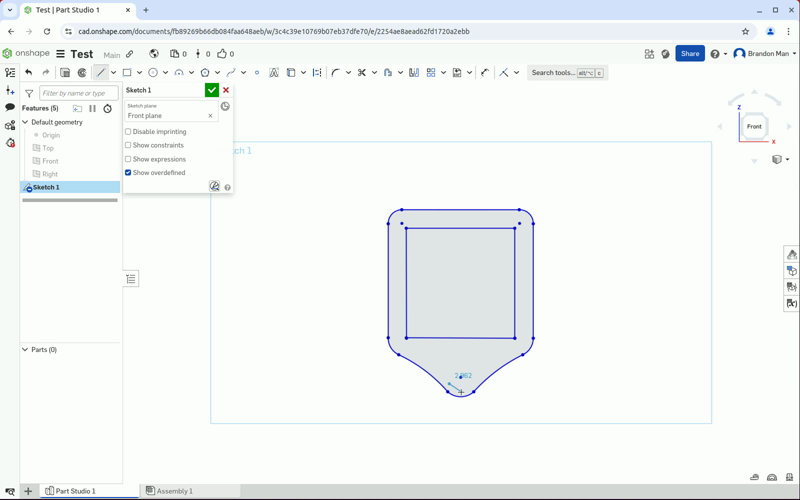
key_down(shift)
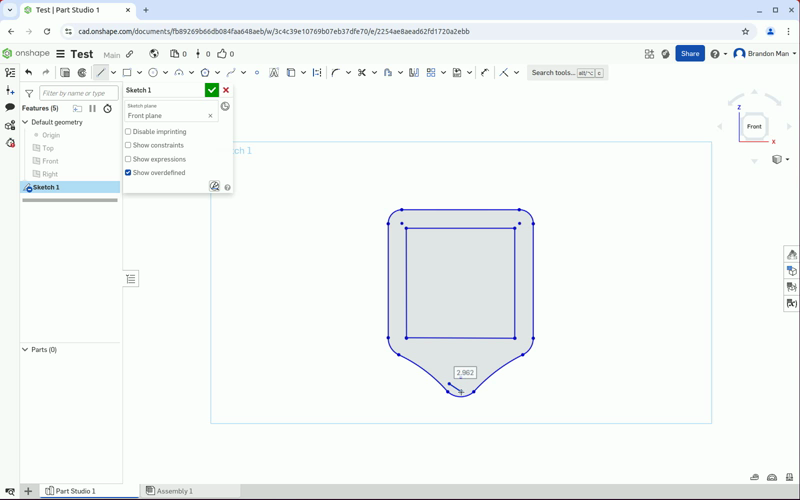
mouse_move(491, 391)
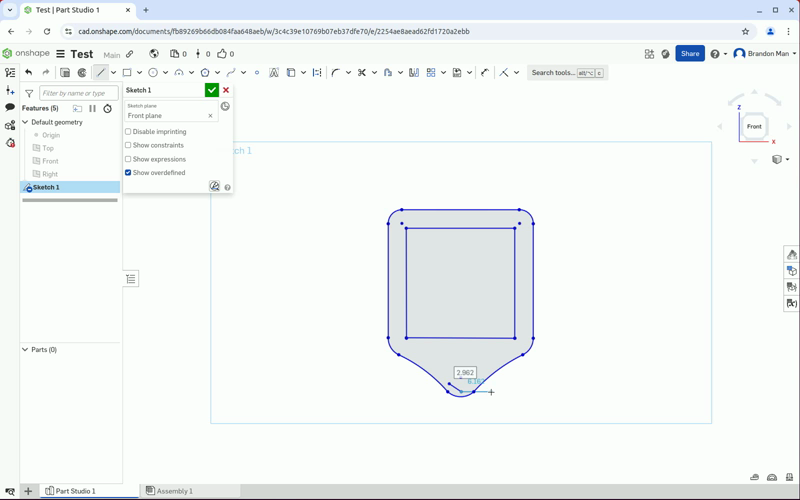
mouse_move(472, 383)
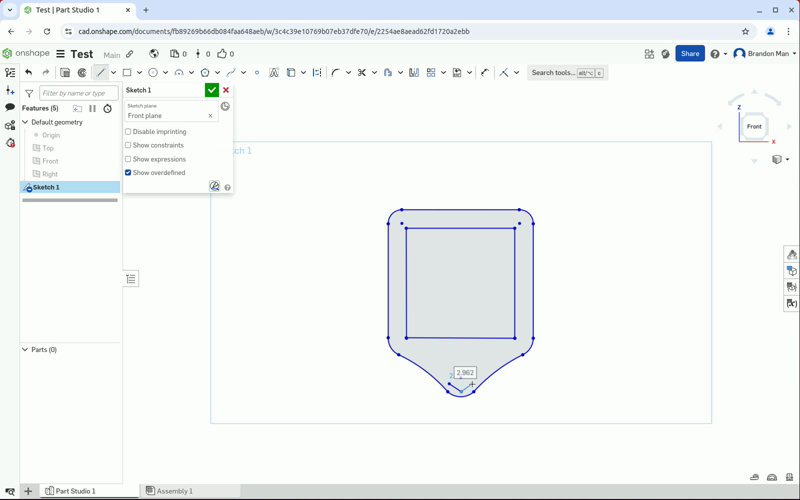
click(472, 383)
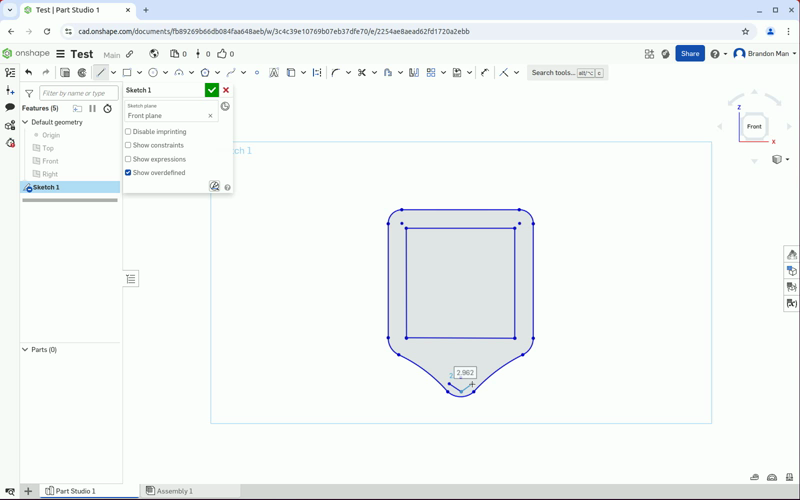
key_up(shift)
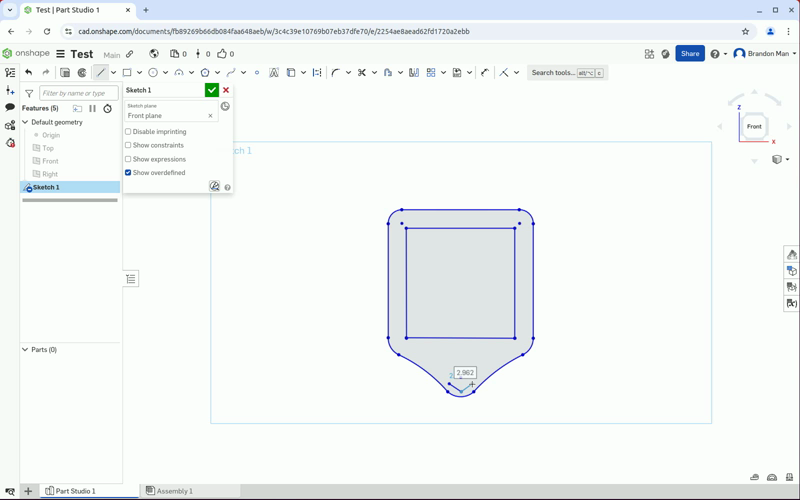
key_down(shift)
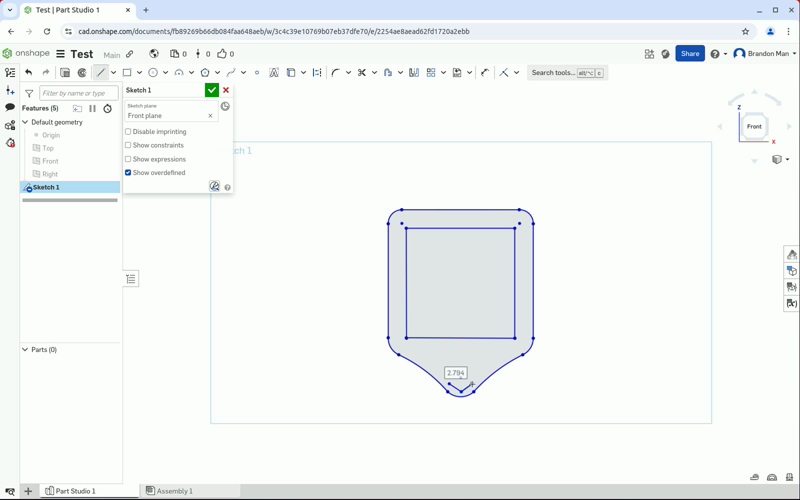
mouse_move(502, 383)
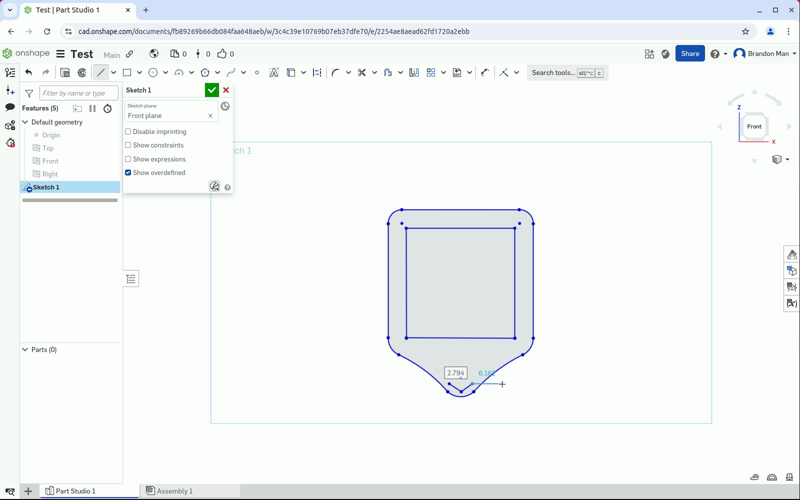
mouse_move(472, 371)
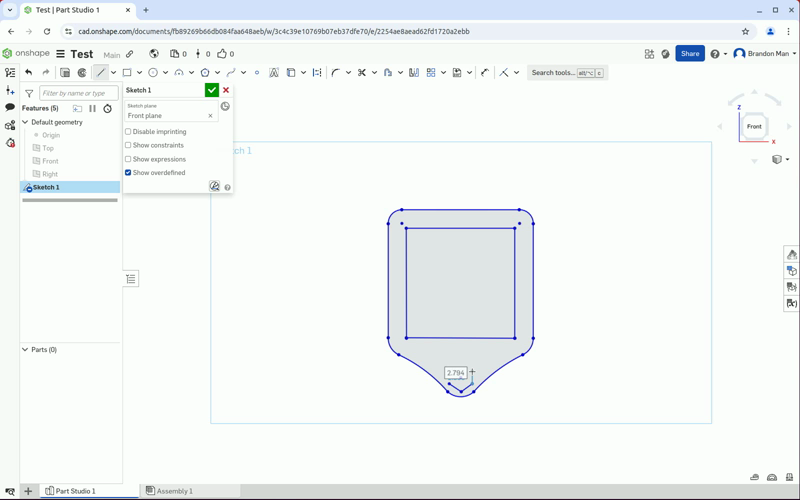
click(472, 371)
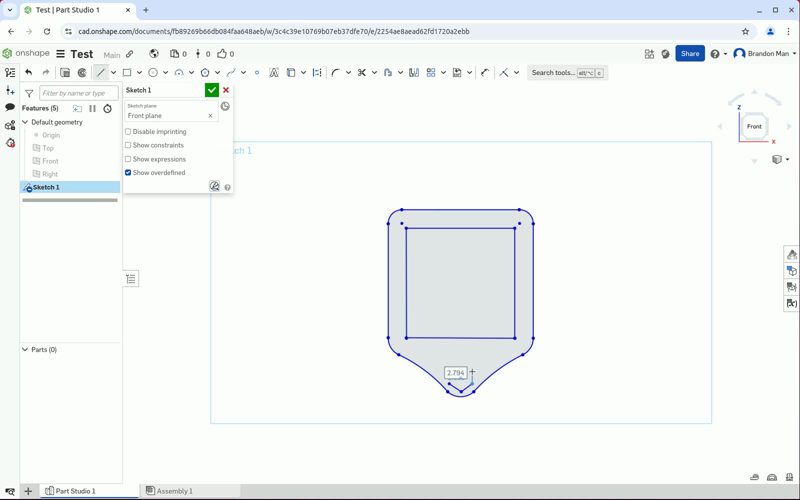
key_up(shift)
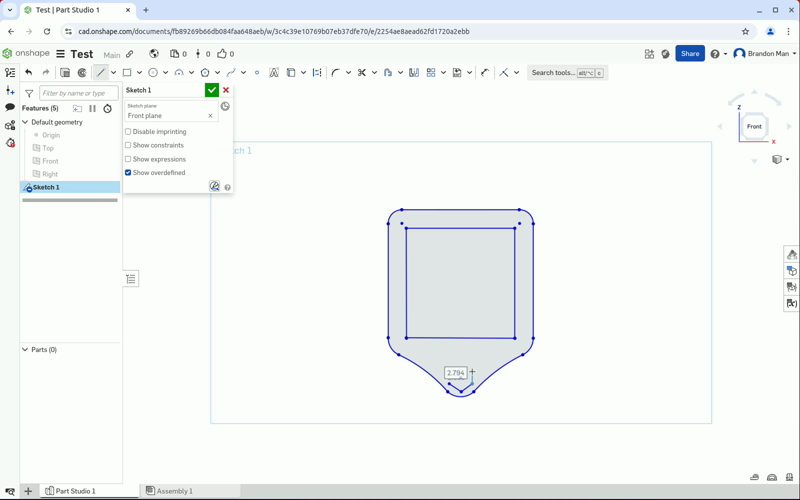
key_down(shift)
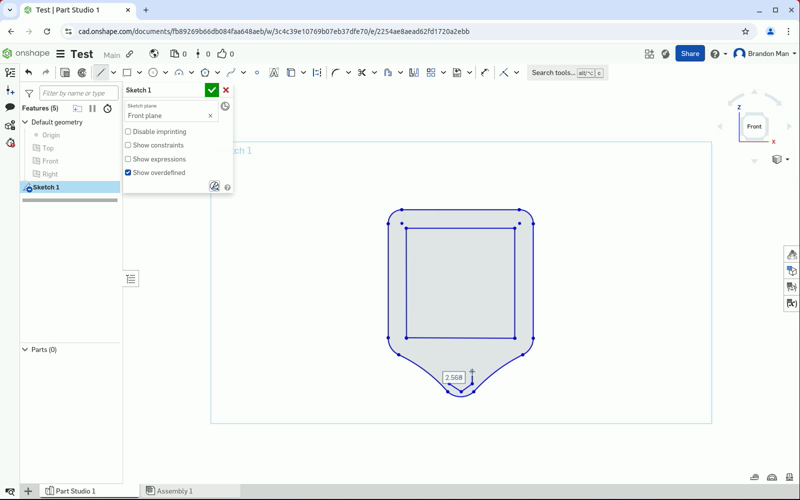
mouse_move(502, 371)
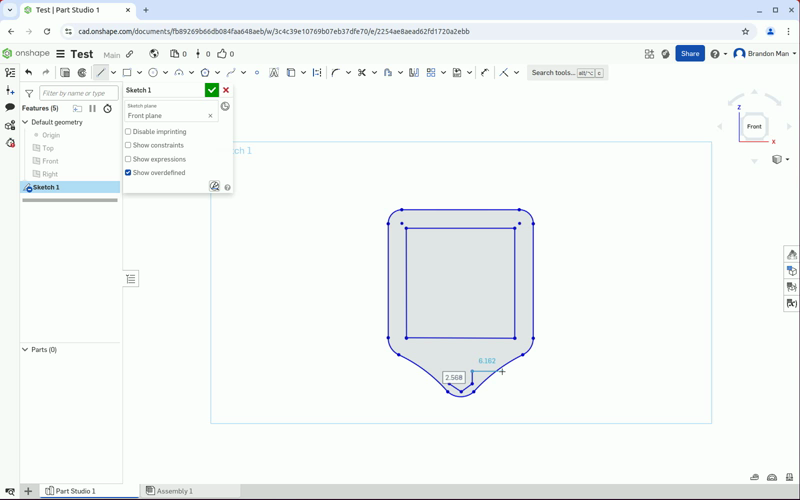
mouse_move(461, 363)
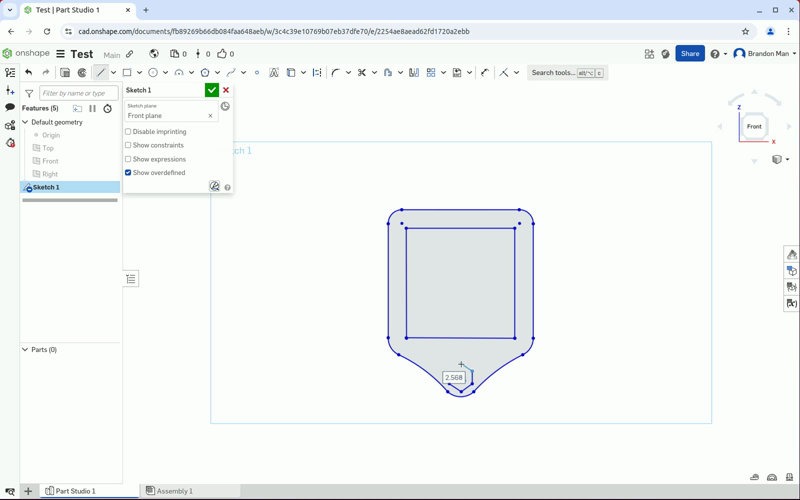
click(461, 363)
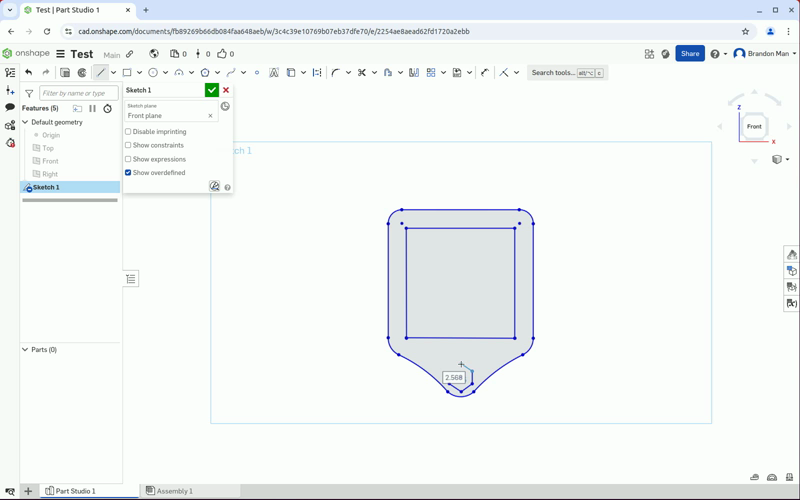
key_up(shift)
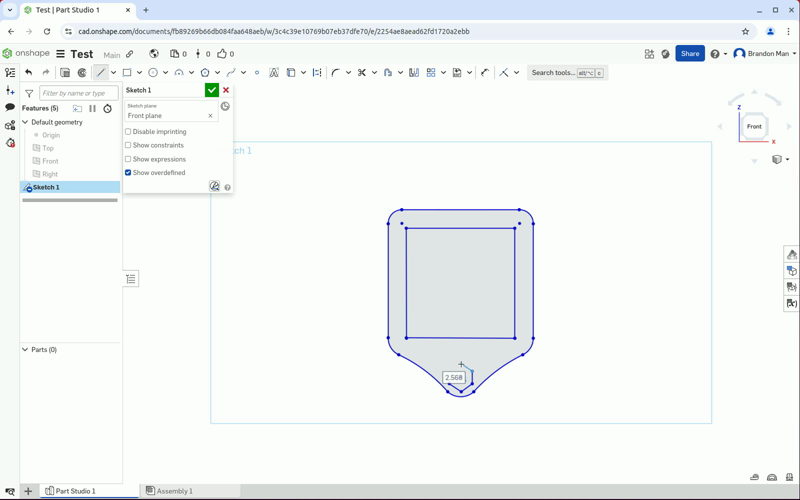
key_down(shift)
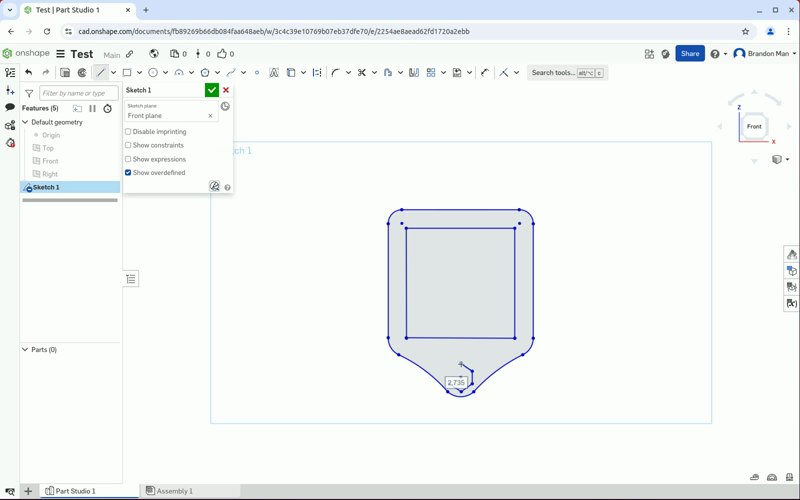
mouse_move(491, 363)
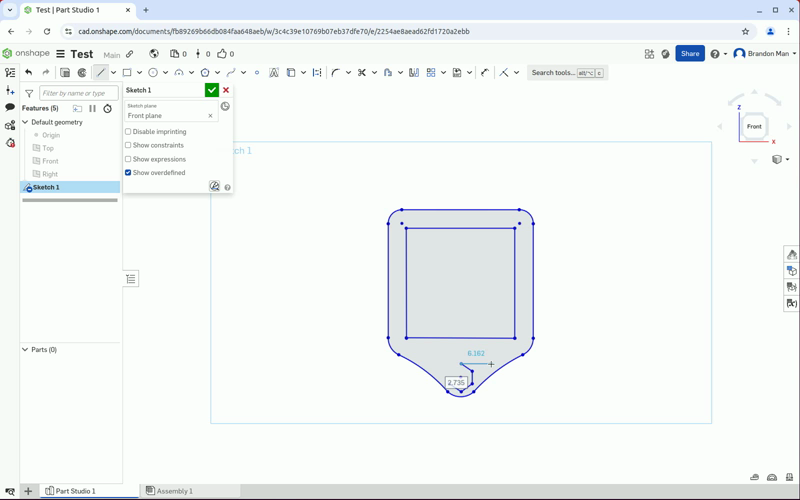
mouse_move(449, 371)
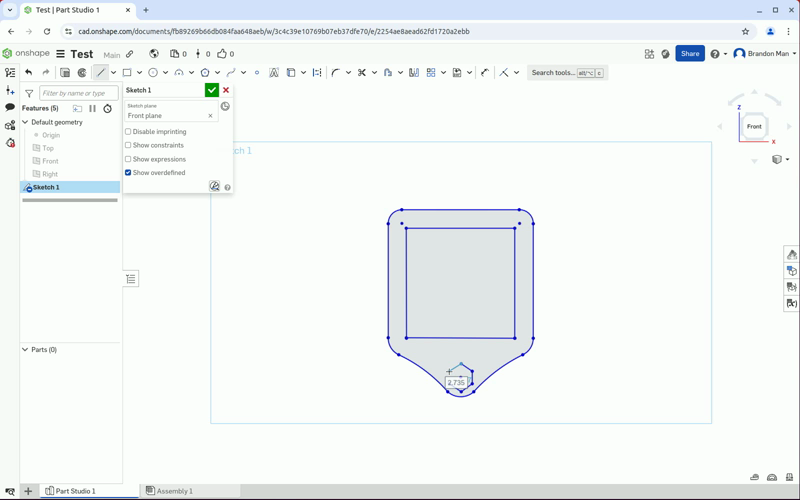
click(449, 371)
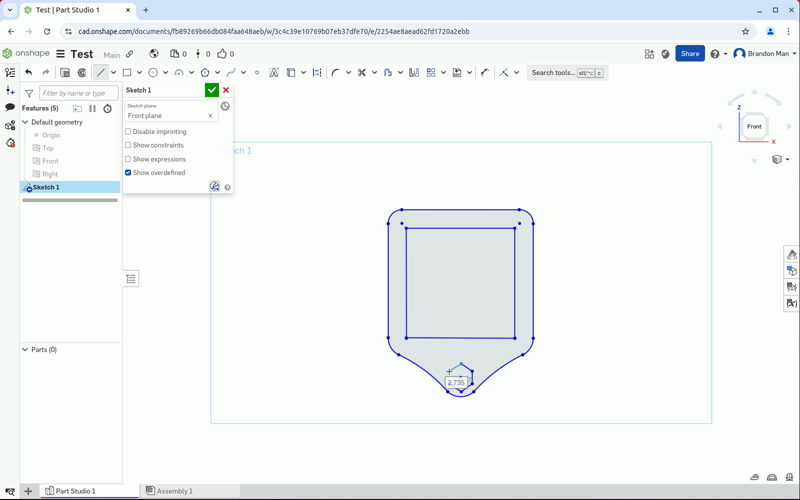
key_up(shift)
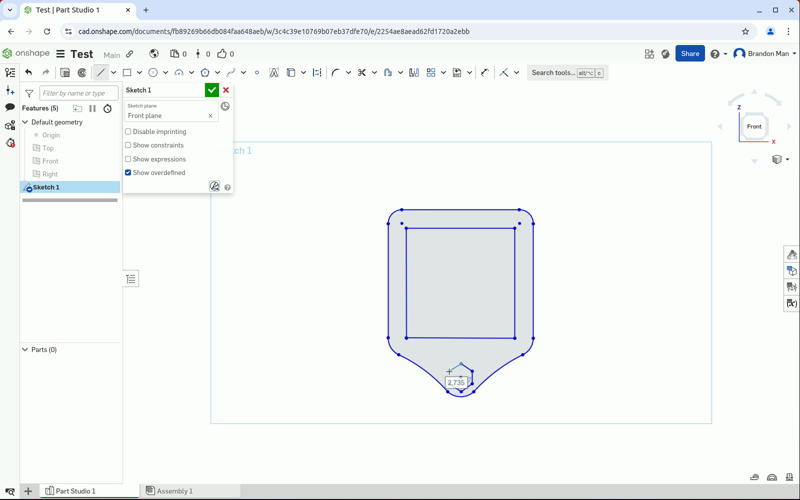
mouse_move(479, 371)
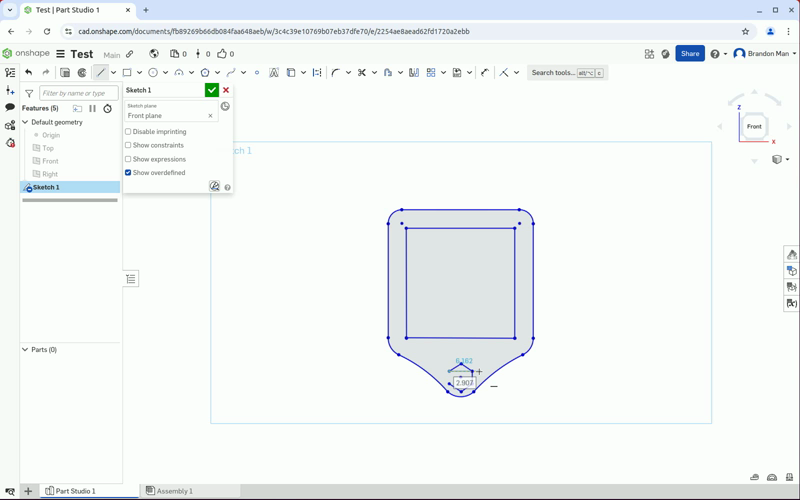
key_down(shift)
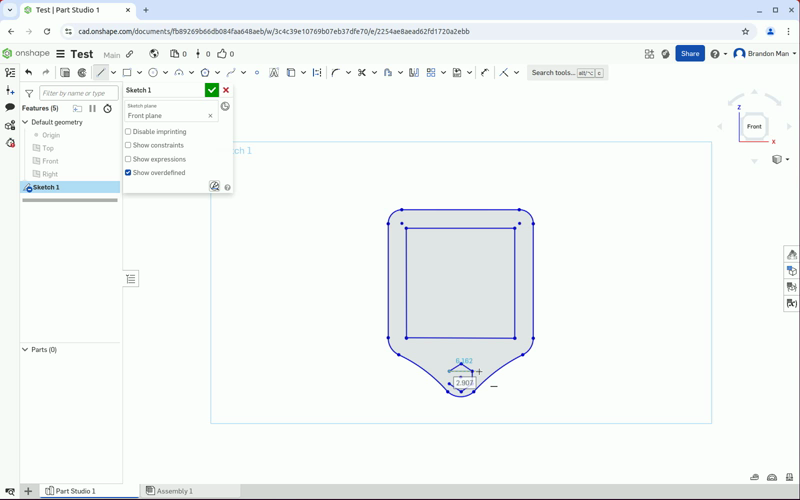
mouse_move(449, 383)
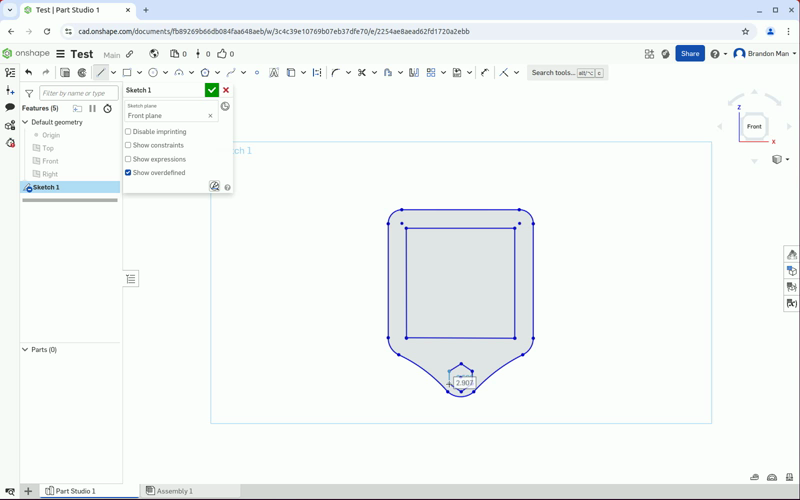
key_up(shift)
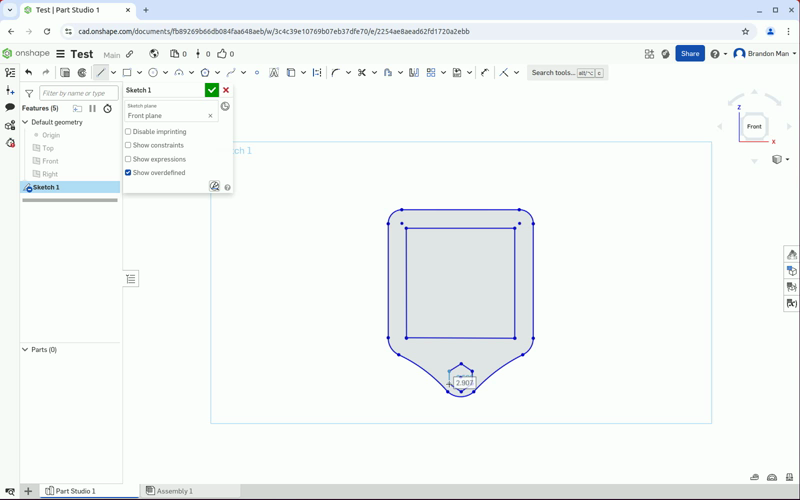
click(449, 383)
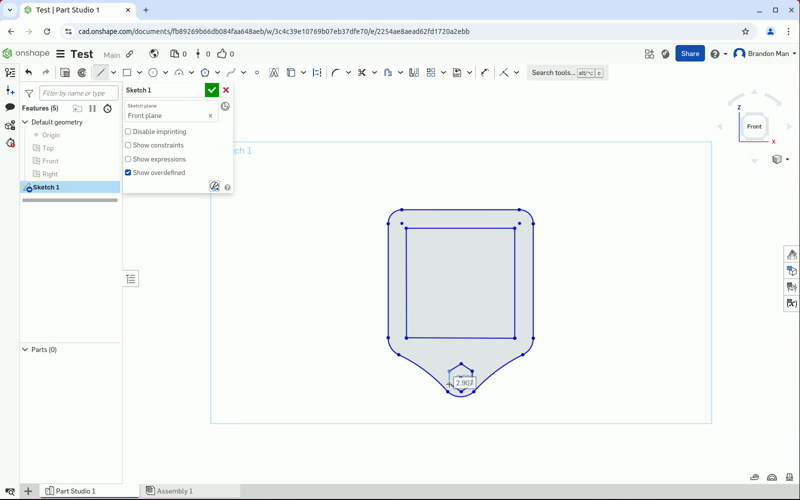
key(esc)
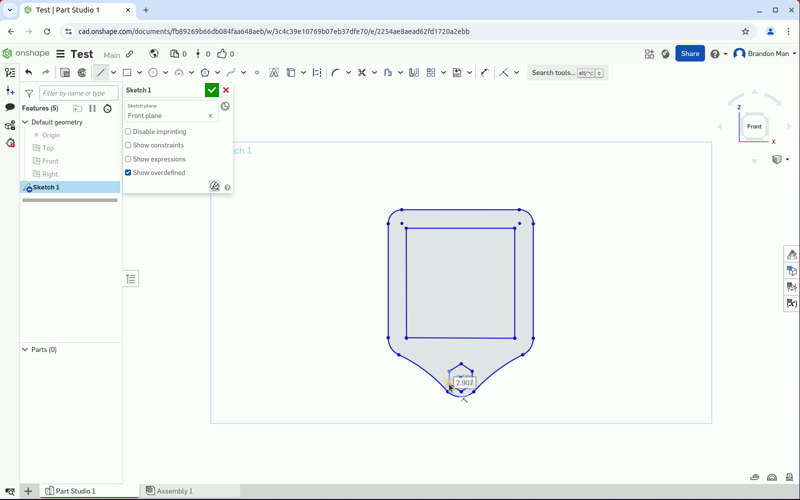
key(c)
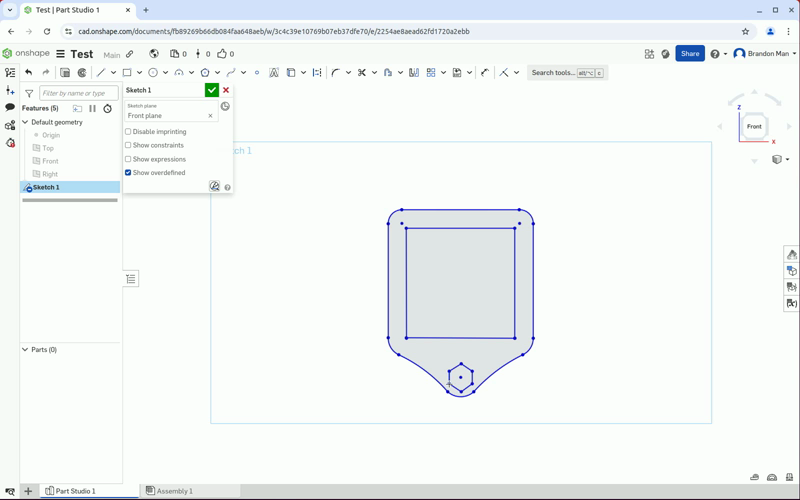
key_down(shift)
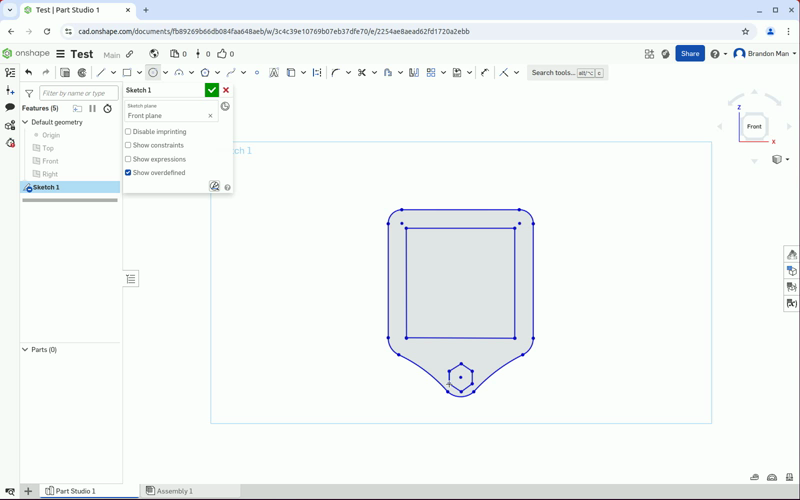
mouse_move(461, 351)
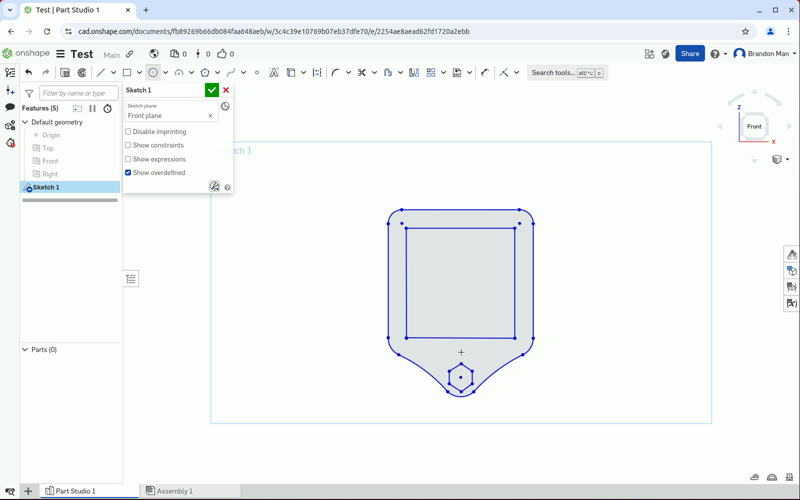
click(461, 351)
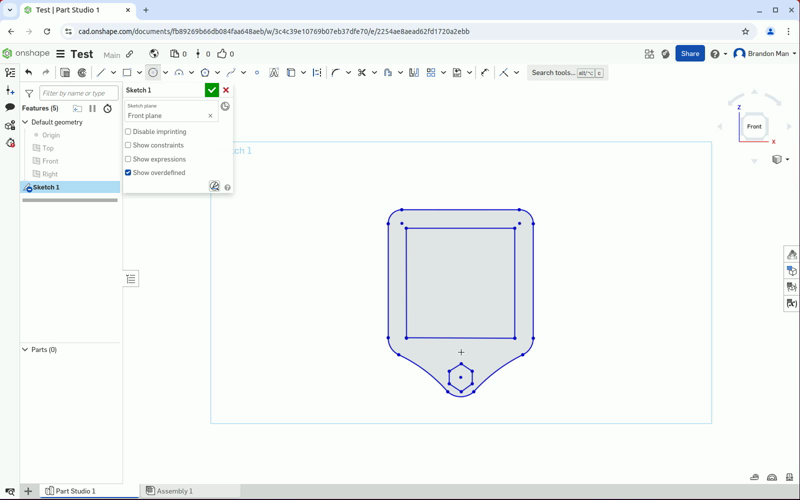
key_up(shift)
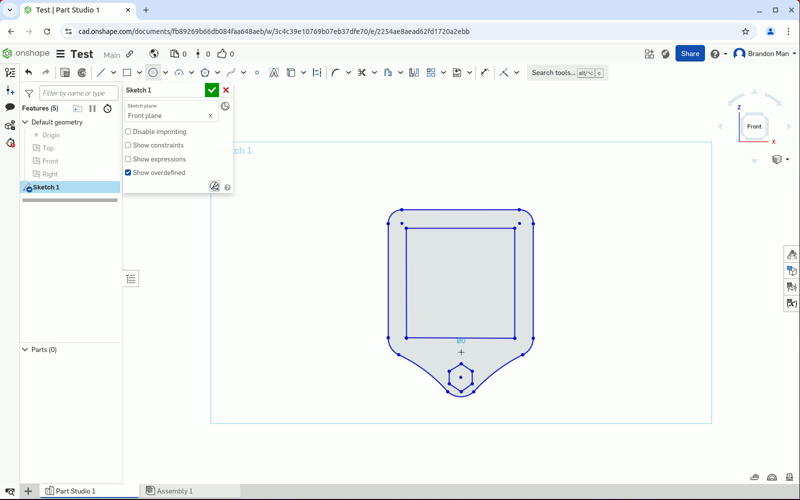
mouse_move(467, 351)
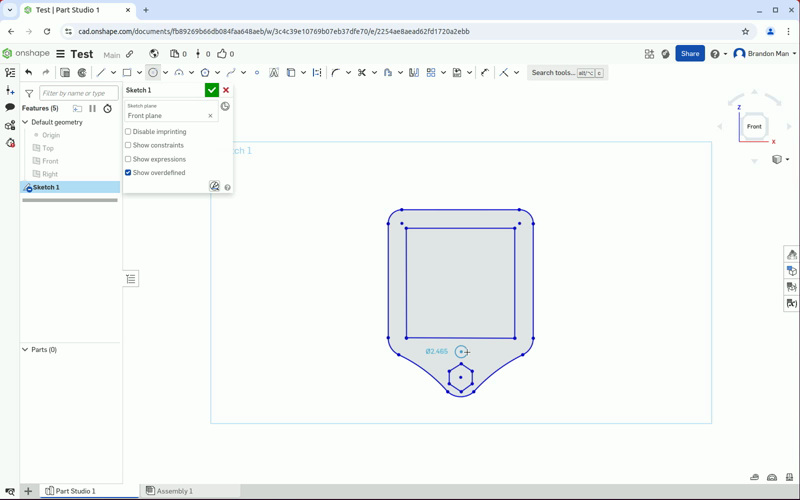
click(467, 351)
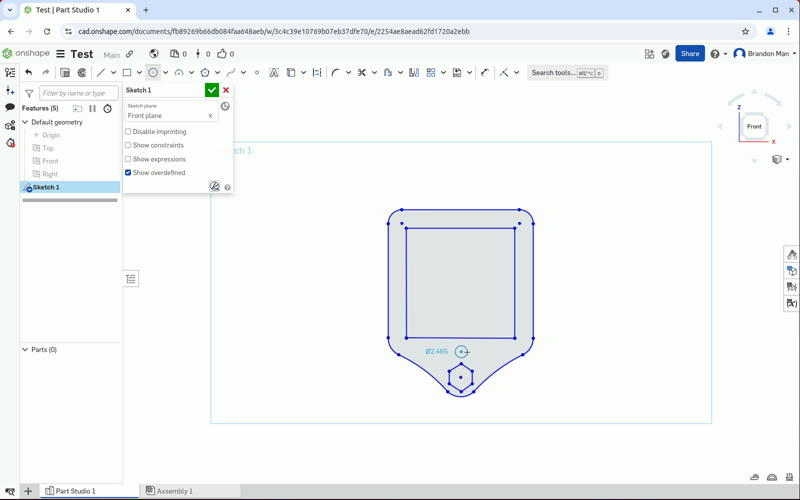
key(esc)
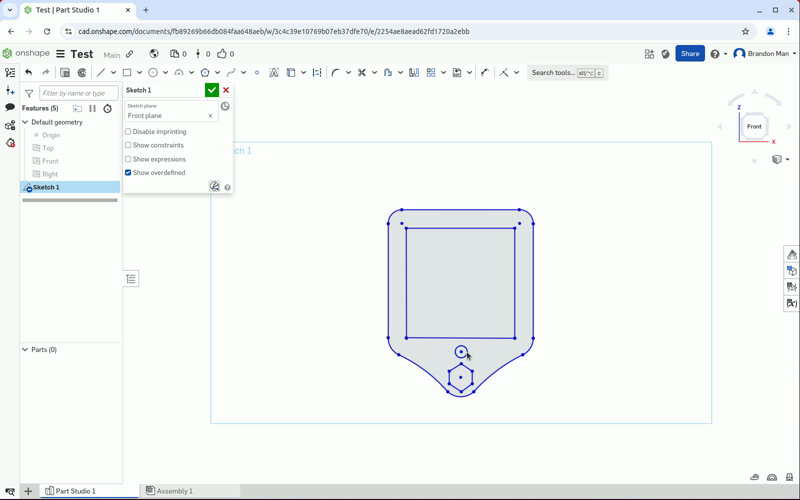
mouse_move(512, 349)
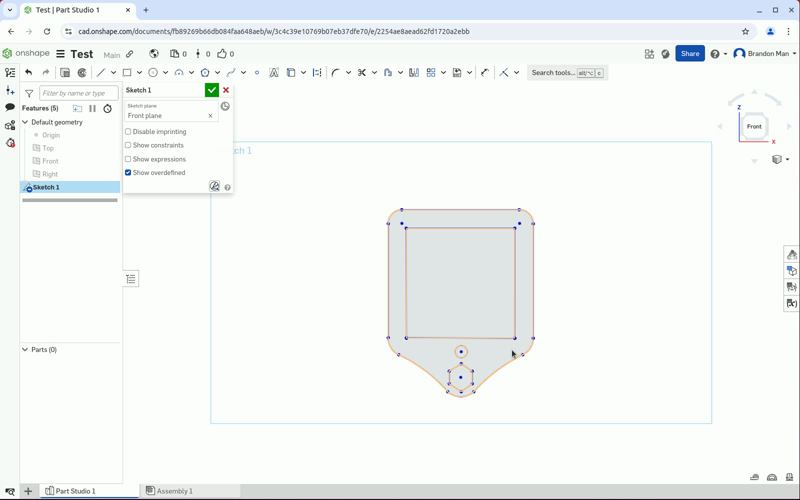
click(512, 349)
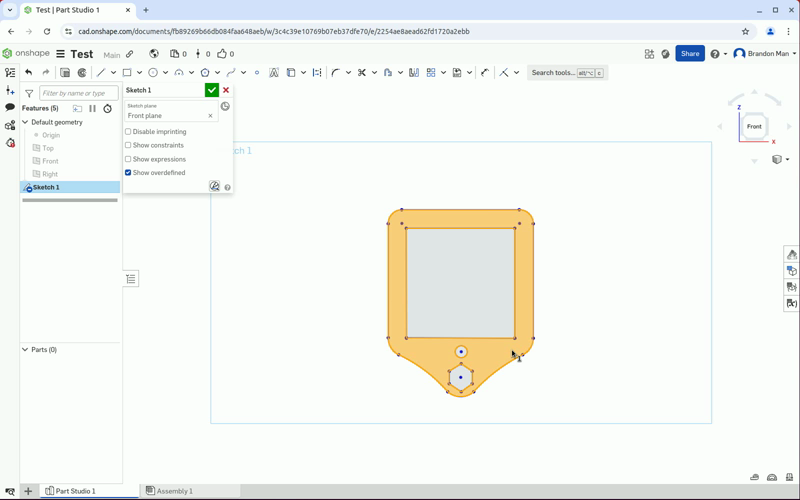
mouse_move(73, 352)
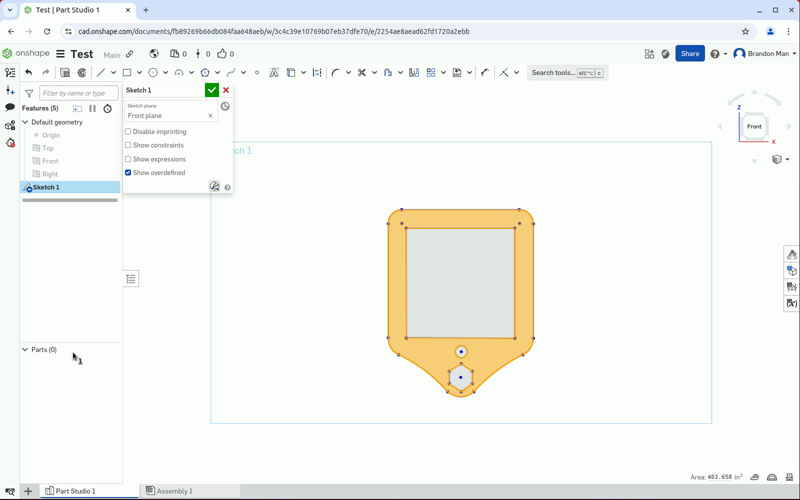
key(shift+y)
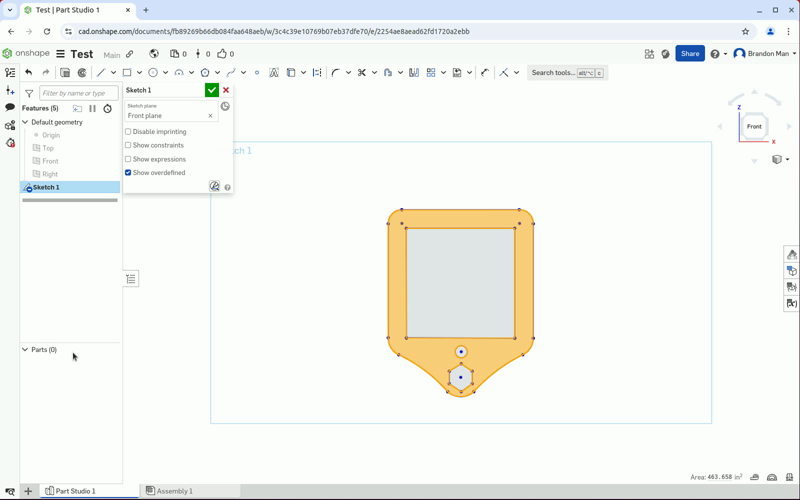
key(shift+e)
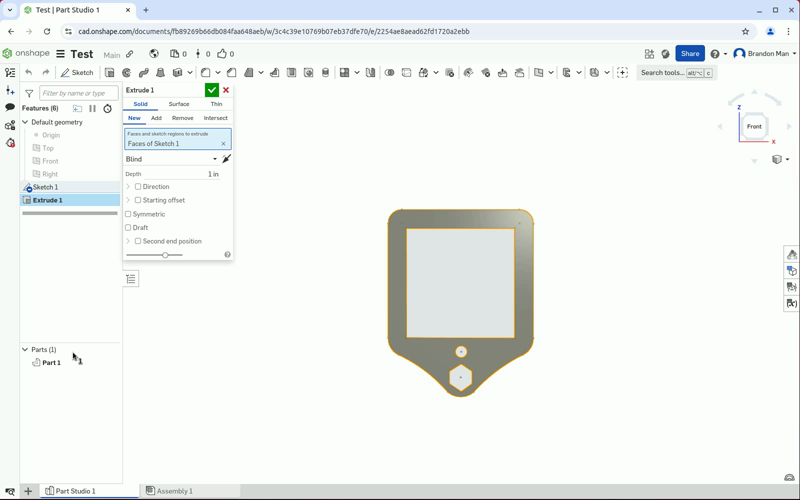
mouse_move(143, 106)
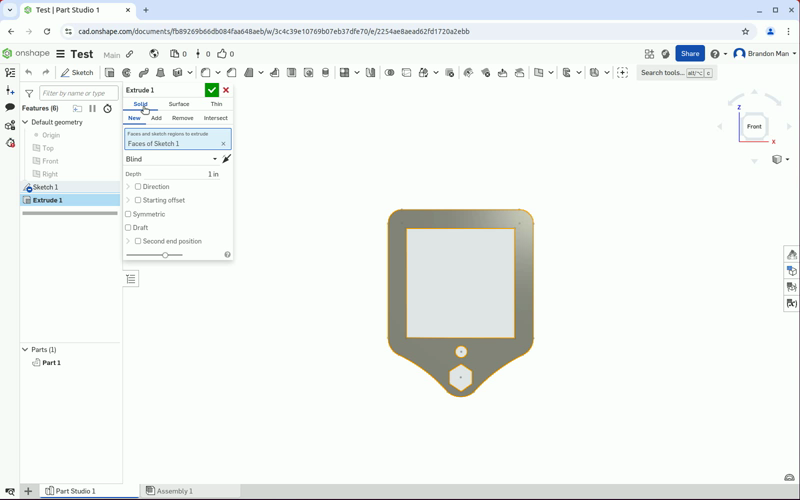
click(143, 106)
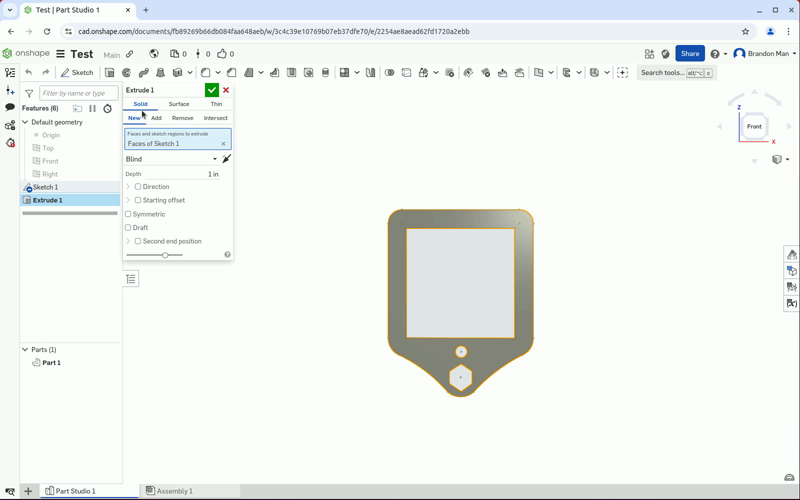
mouse_move(137, 120)
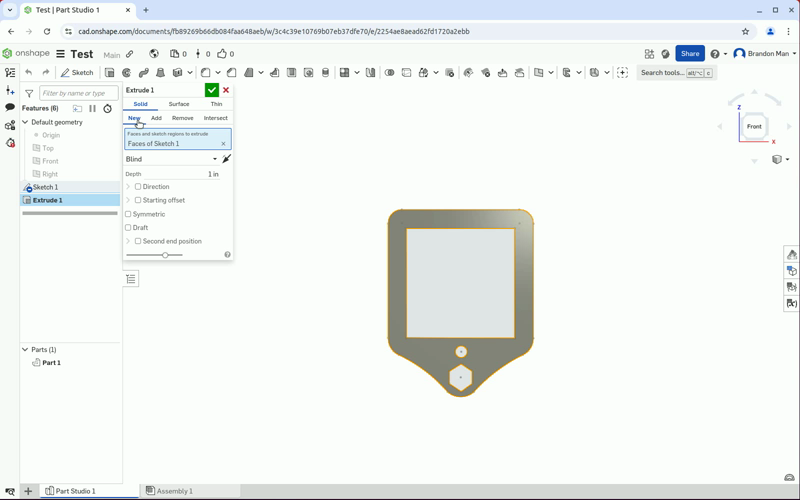
click(137, 120)
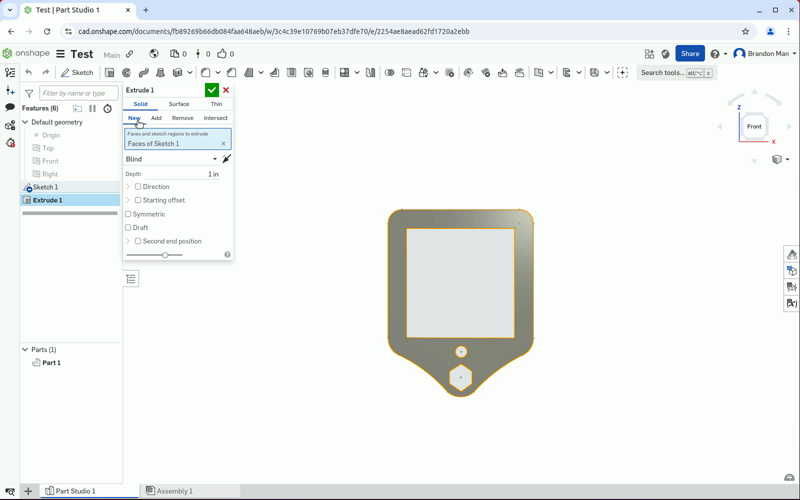
key(tab, 4)
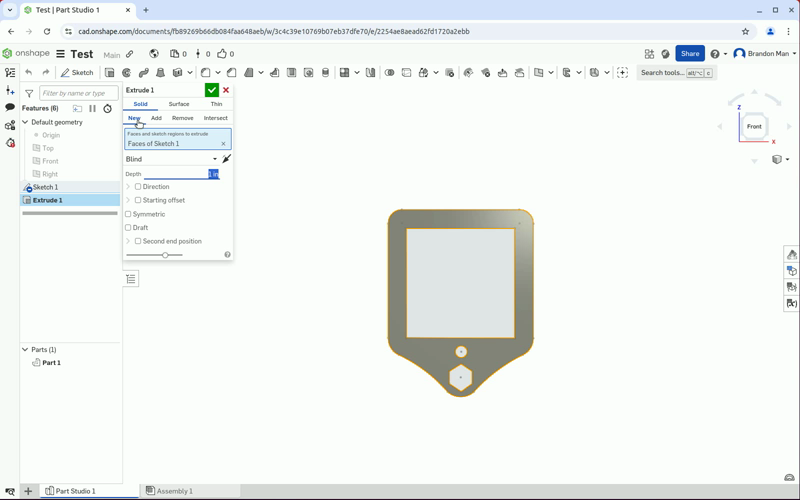
text(3.852)
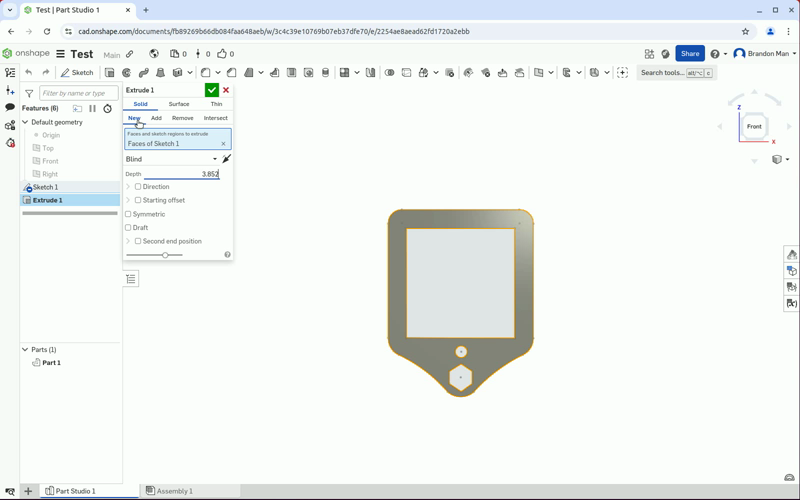
key(tab, 3)
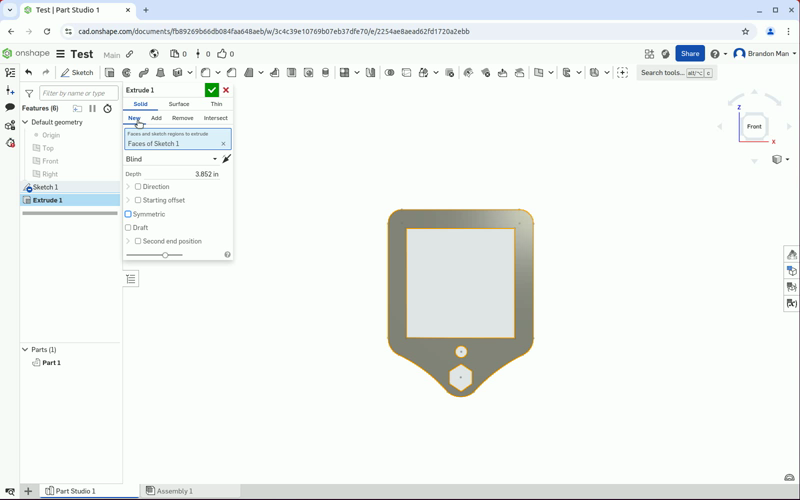
key(space)
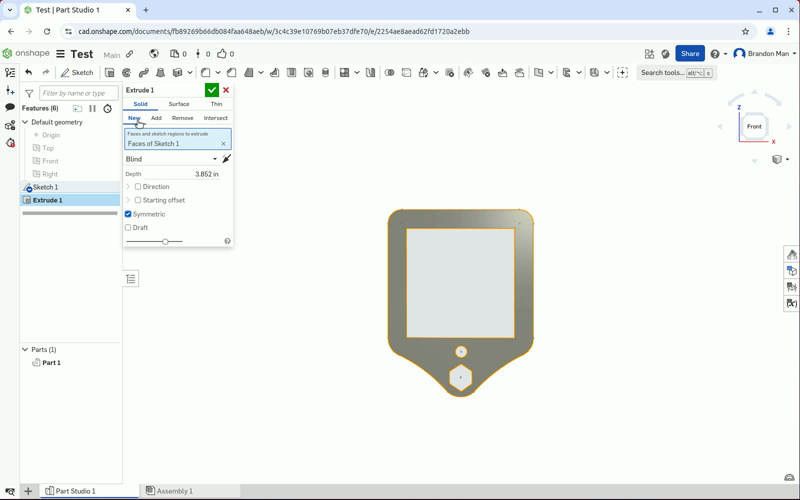
key(enter)
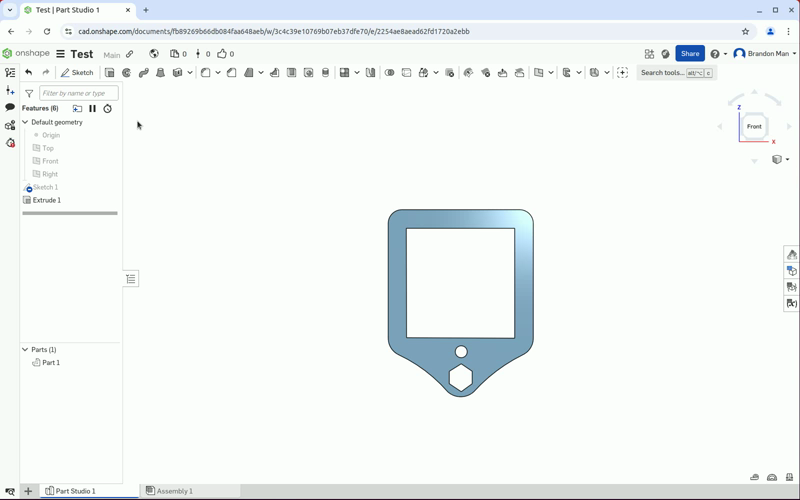
key(shift+h)
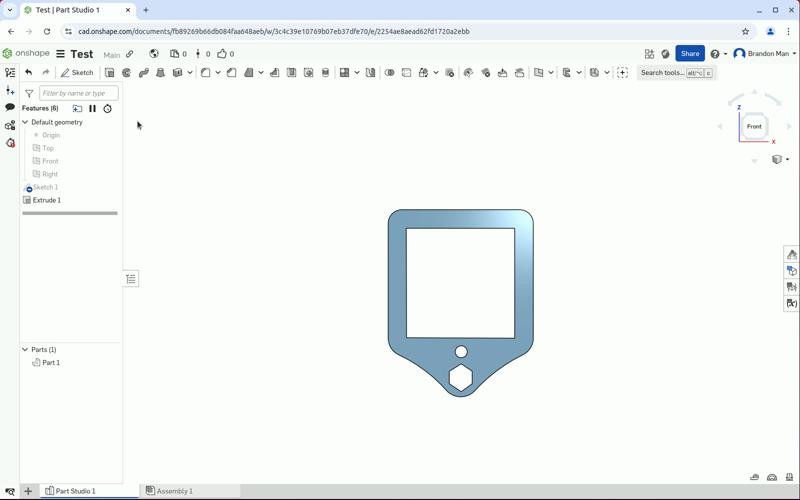
key(shift+h)
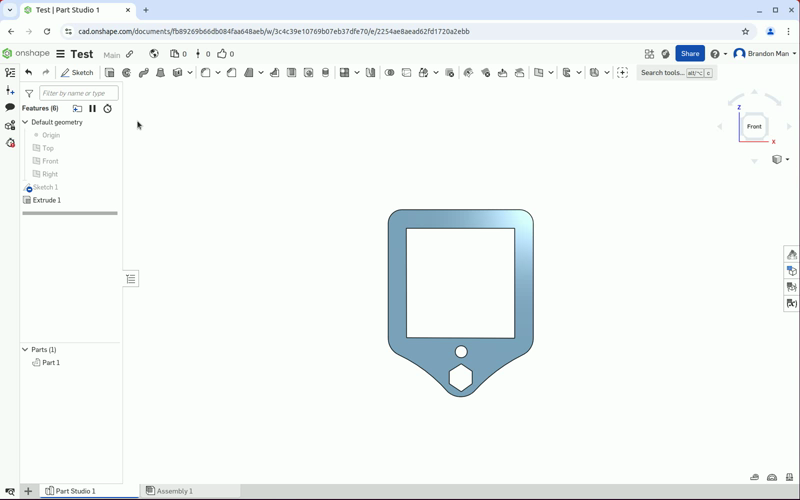
mouse_move(73, 189)
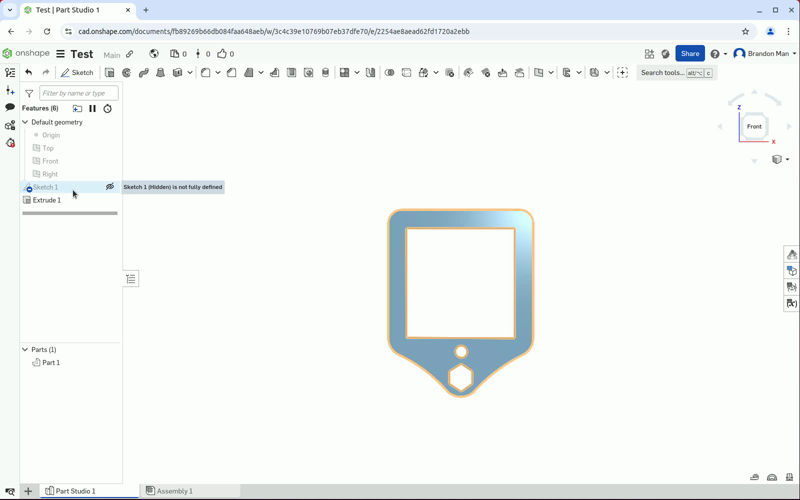
click(73, 189)
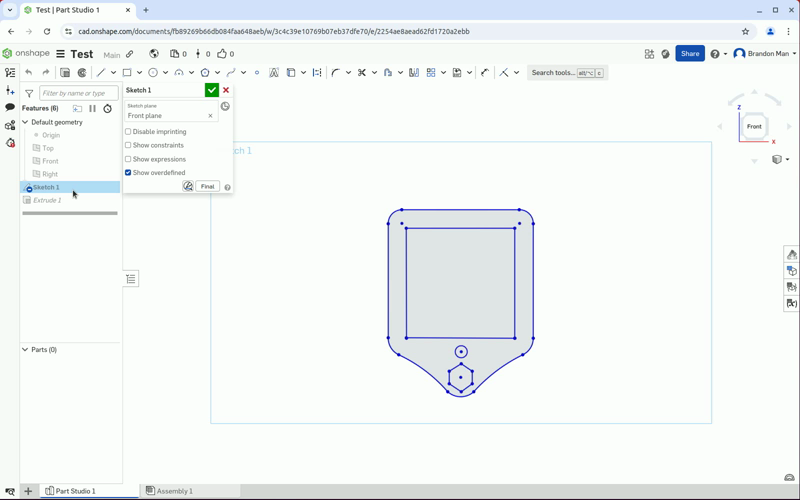
mouse_move(229, 92)
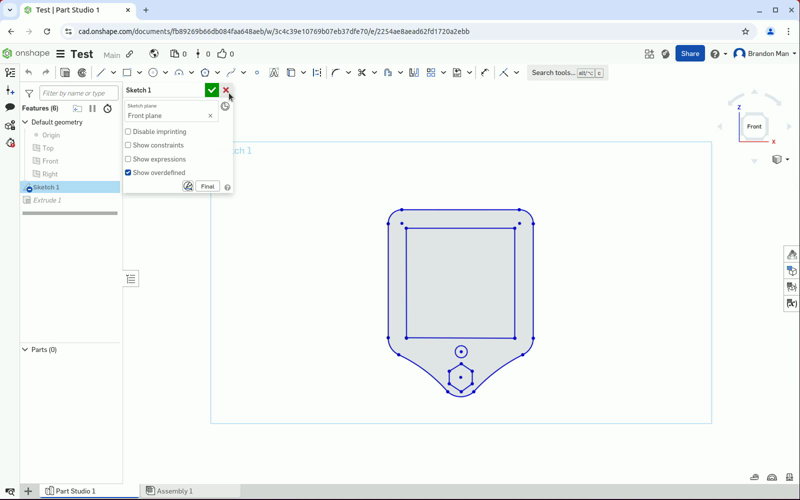
click(229, 92)
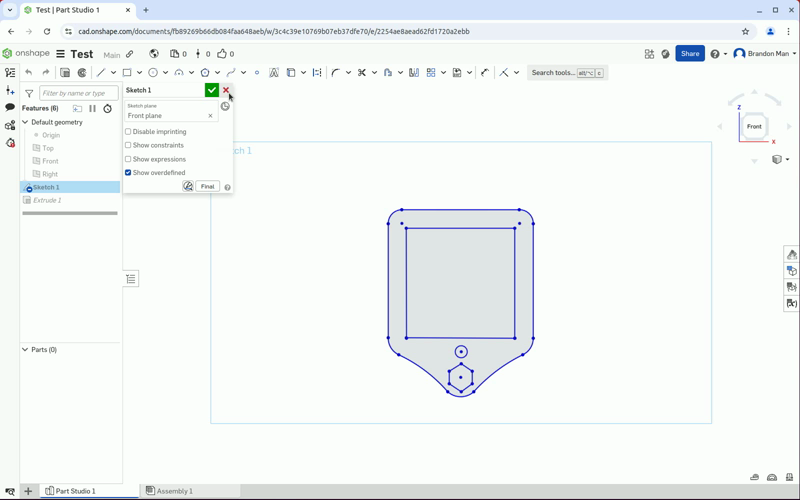
key(shift+s)
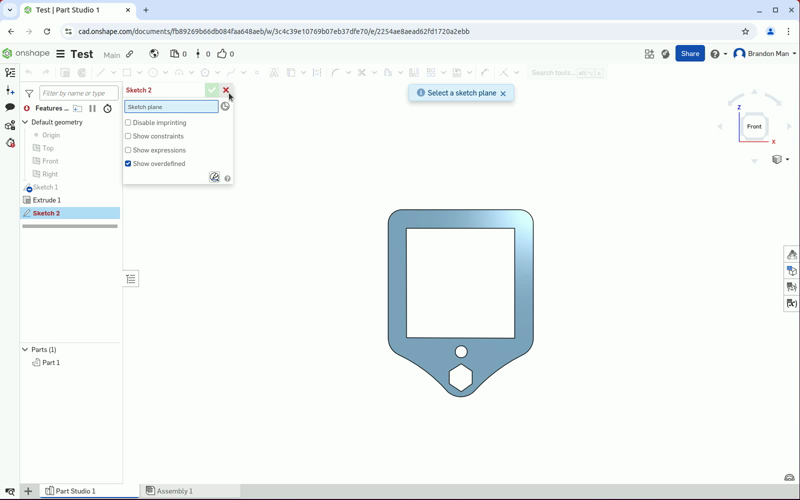
mouse_move(73, 163)
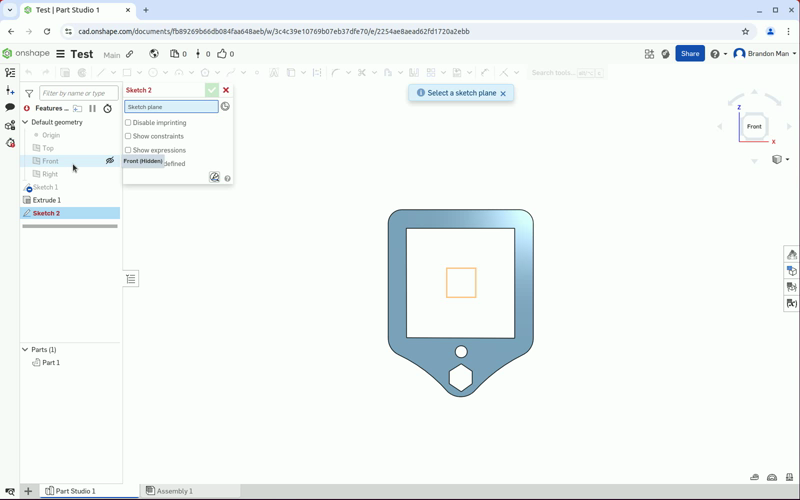
click(73, 163)
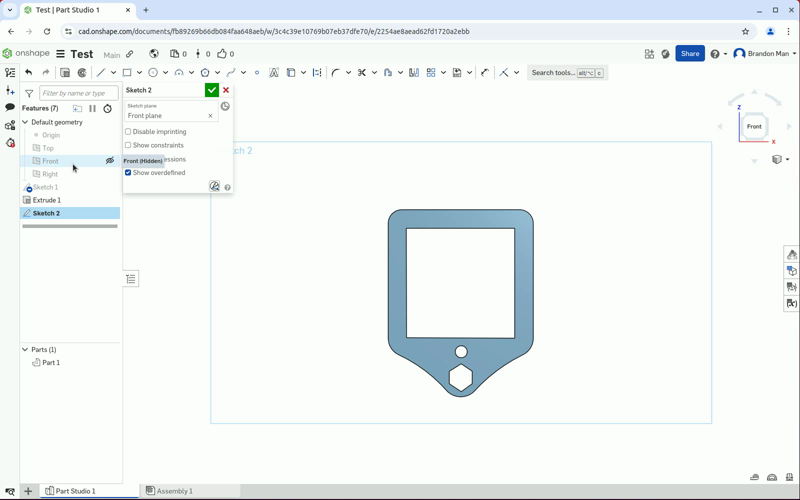
mouse_move(73, 352)
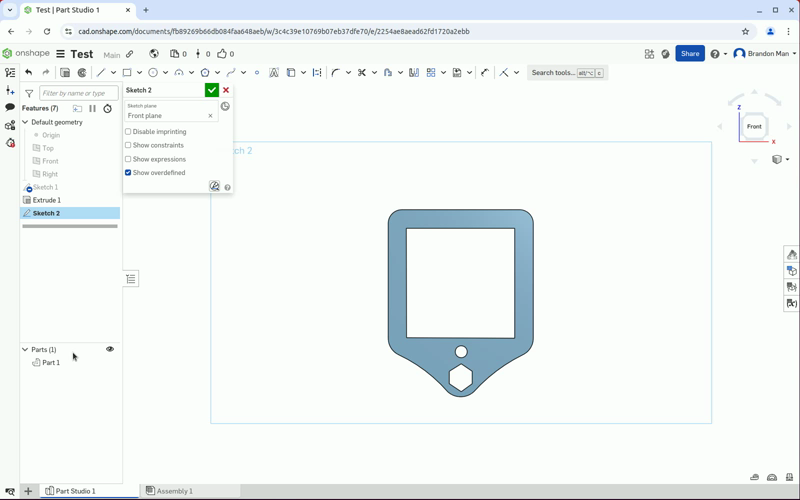
key(y)
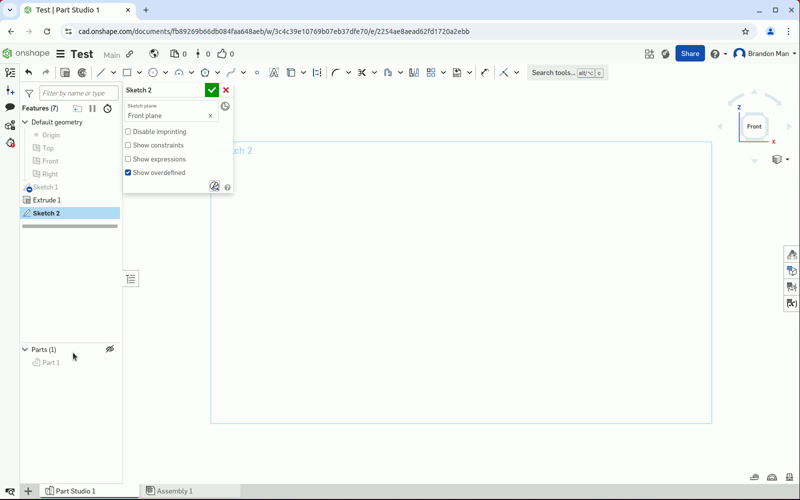
key(l)
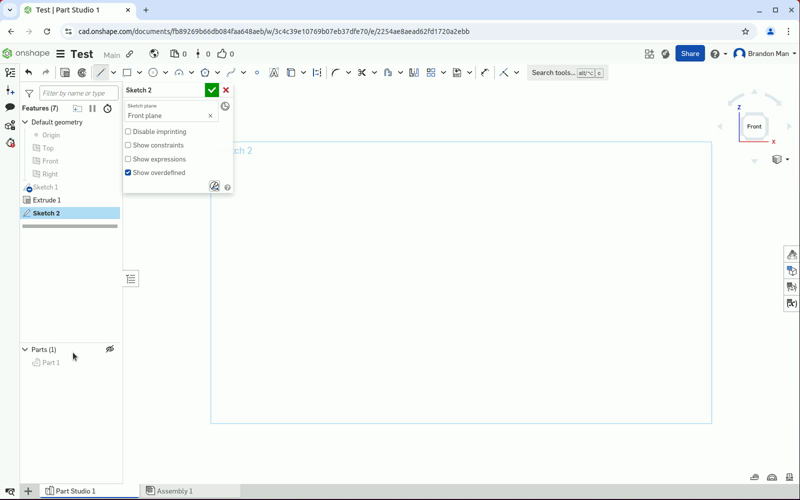
key_down(shift)
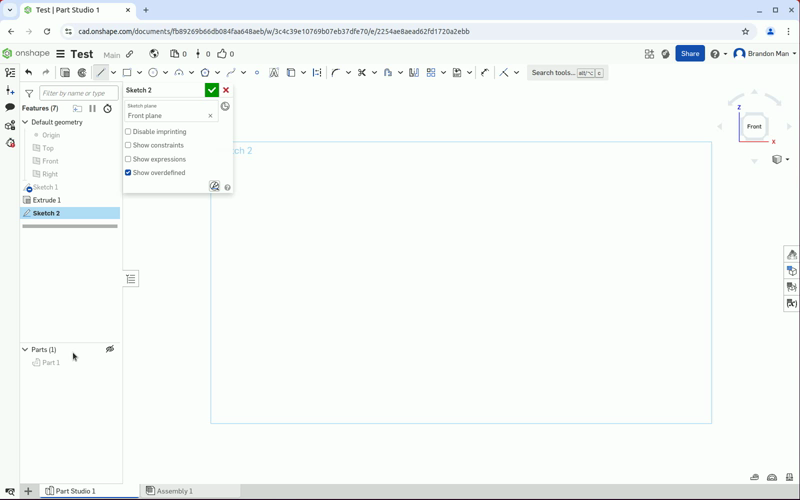
mouse_move(449, 383)
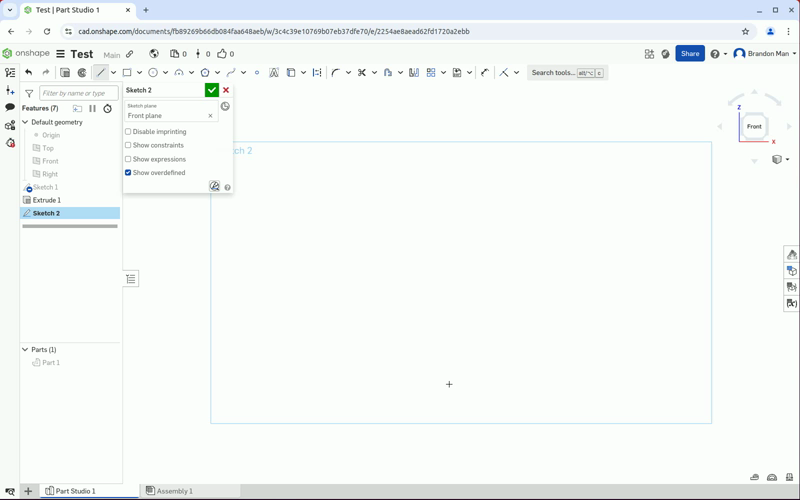
click(449, 383)
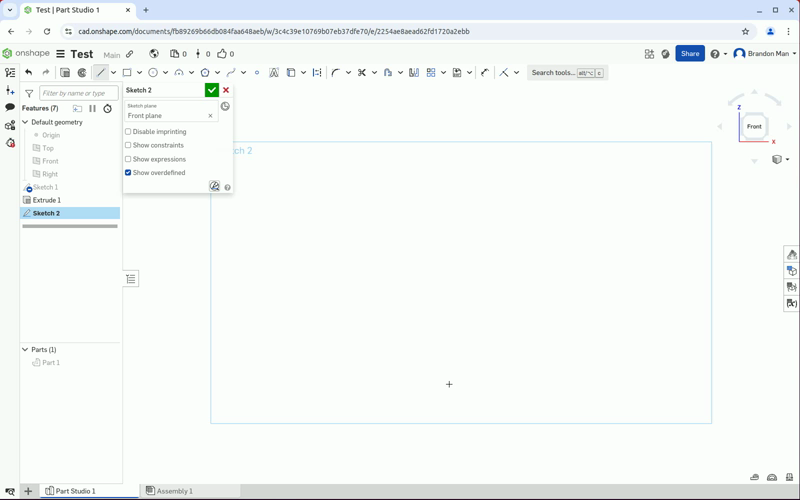
key_up(shift)
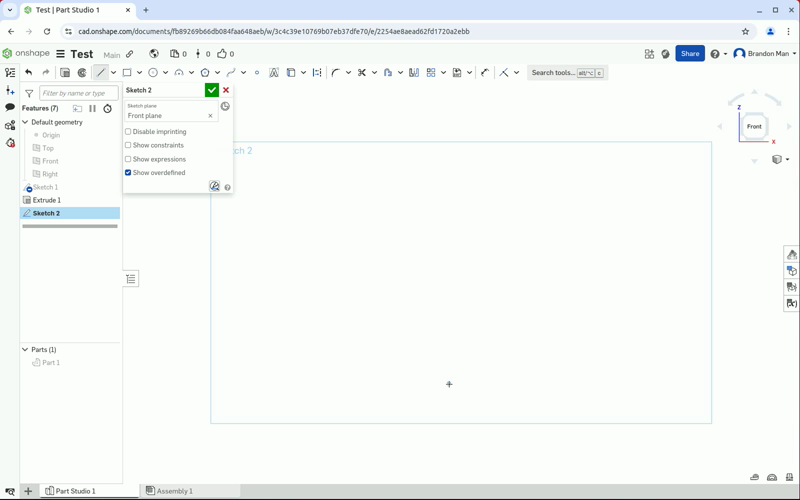
key_down(shift)
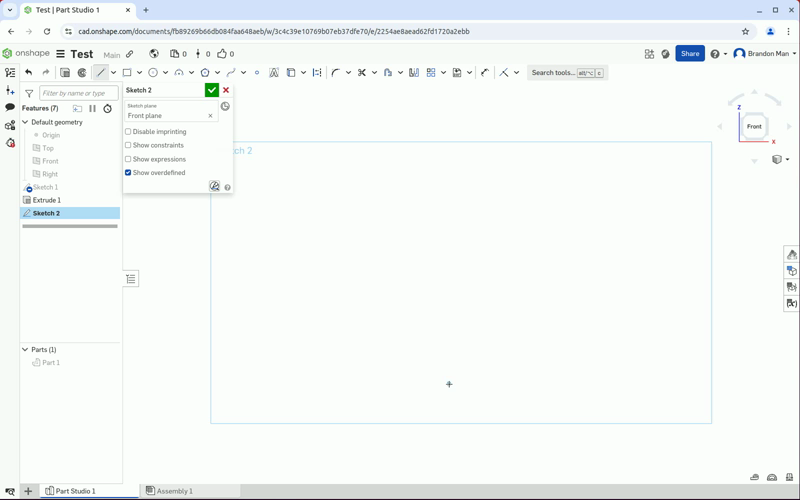
mouse_move(479, 383)
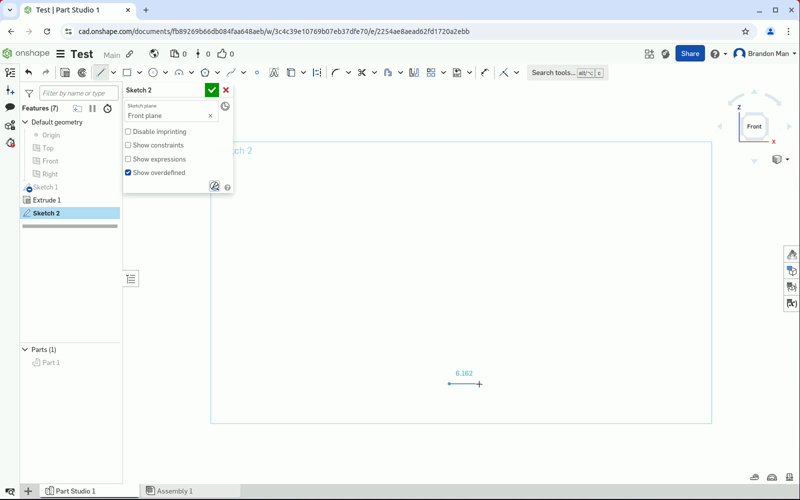
mouse_move(460, 390)
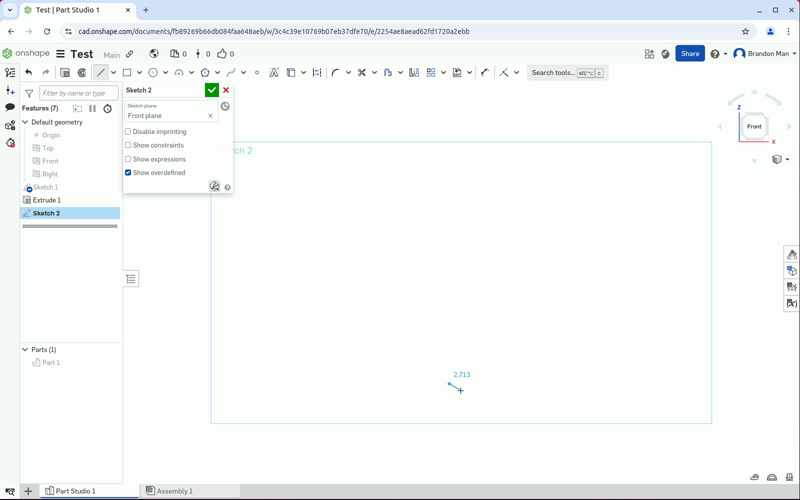
click(460, 390)
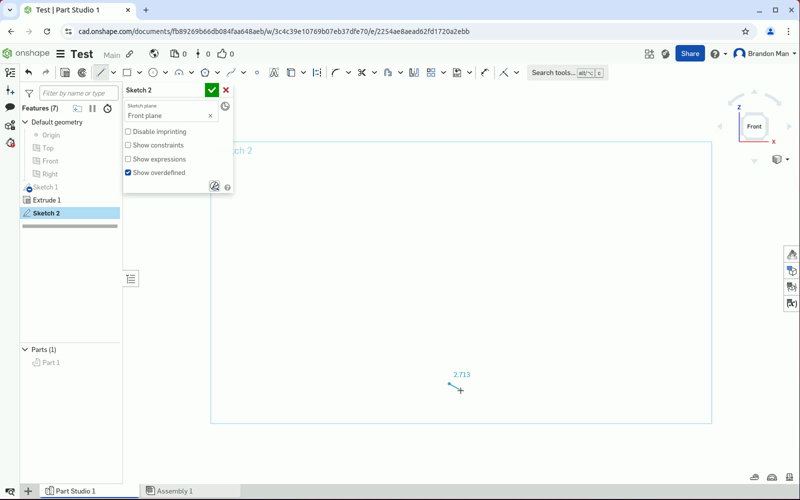
key_up(shift)
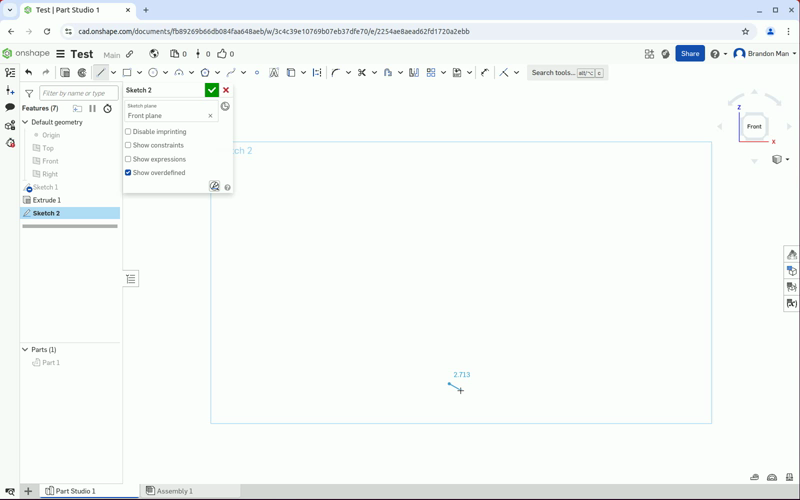
key_down(shift)
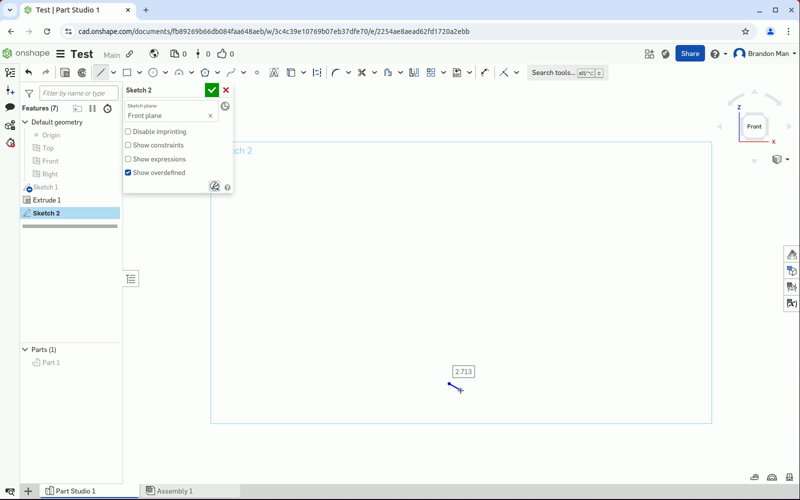
mouse_move(490, 390)
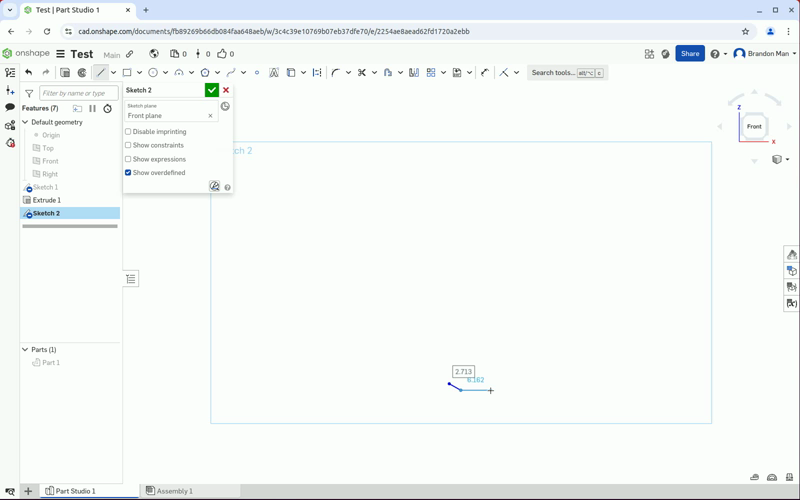
mouse_move(472, 383)
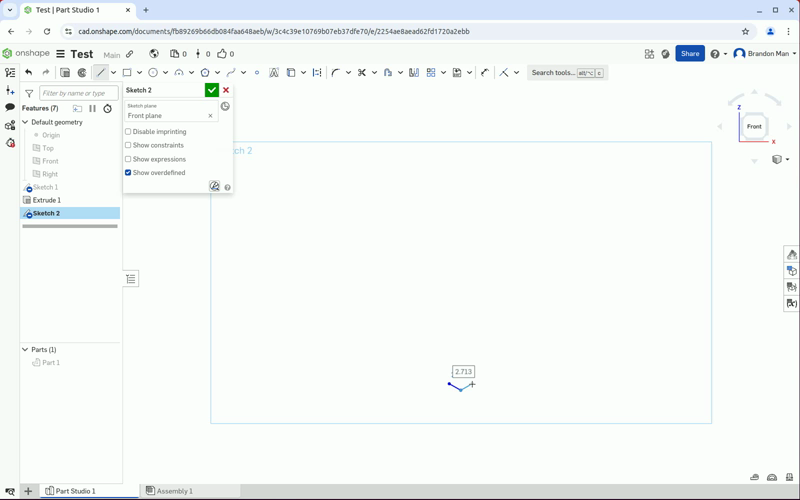
click(472, 383)
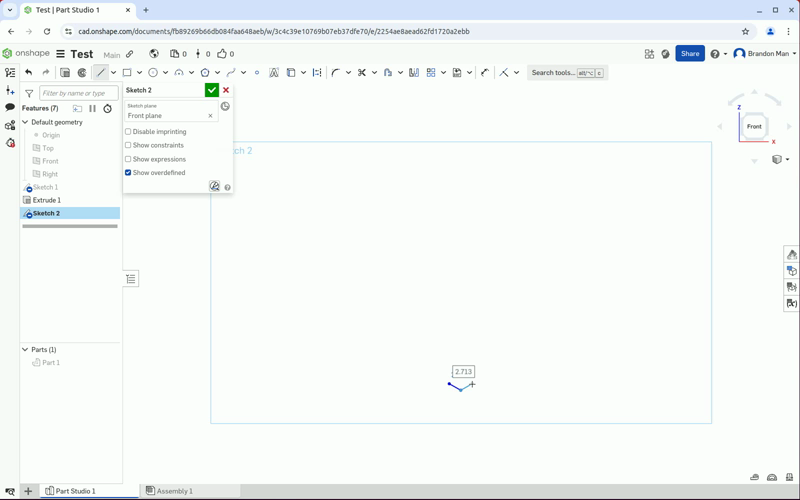
key_up(shift)
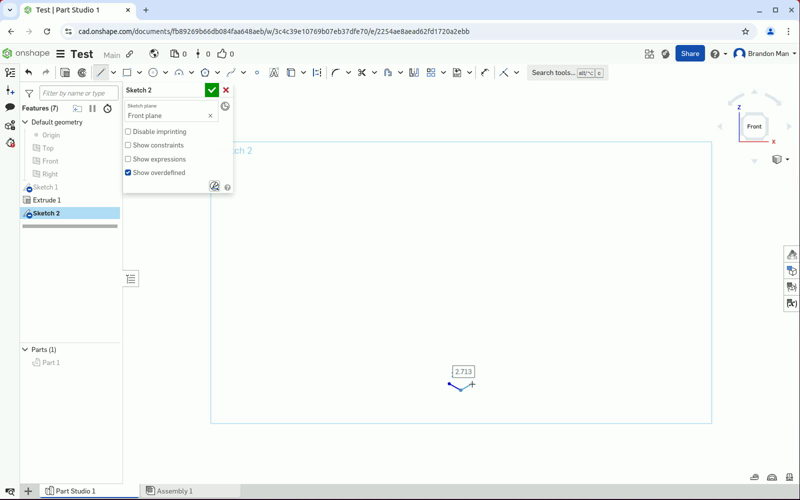
key_down(shift)
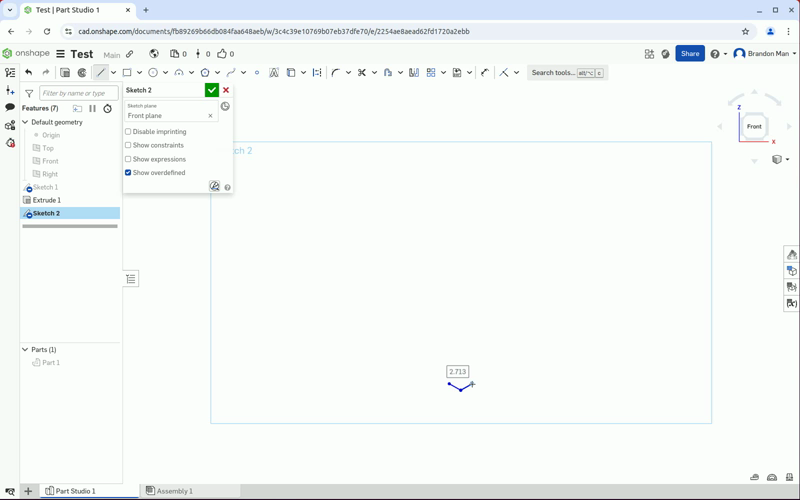
mouse_move(502, 383)
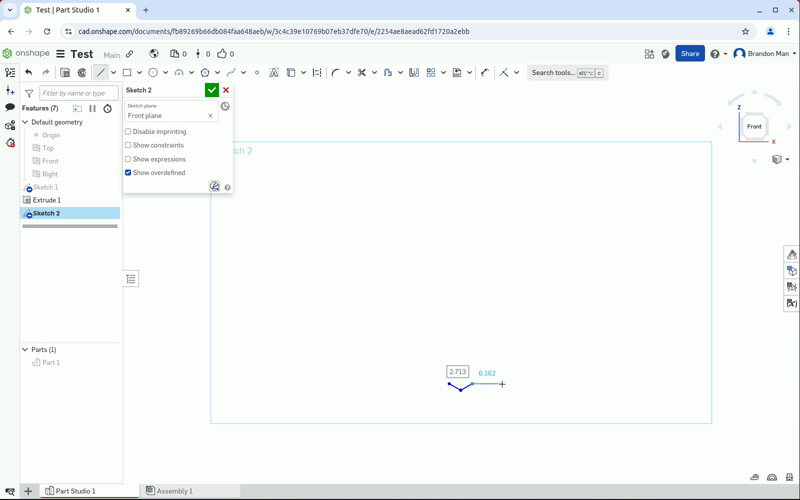
mouse_move(472, 370)
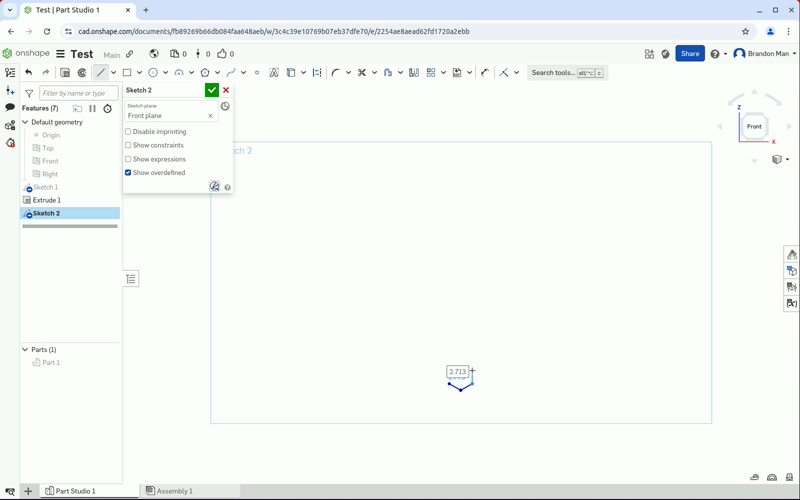
click(472, 370)
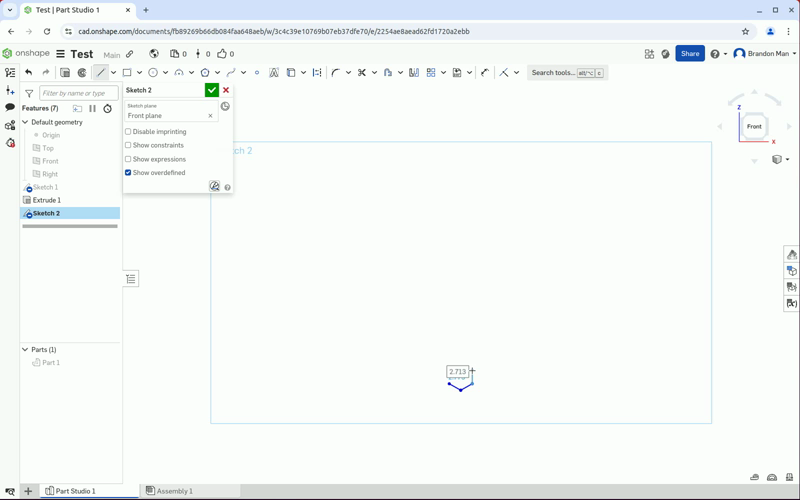
key_up(shift)
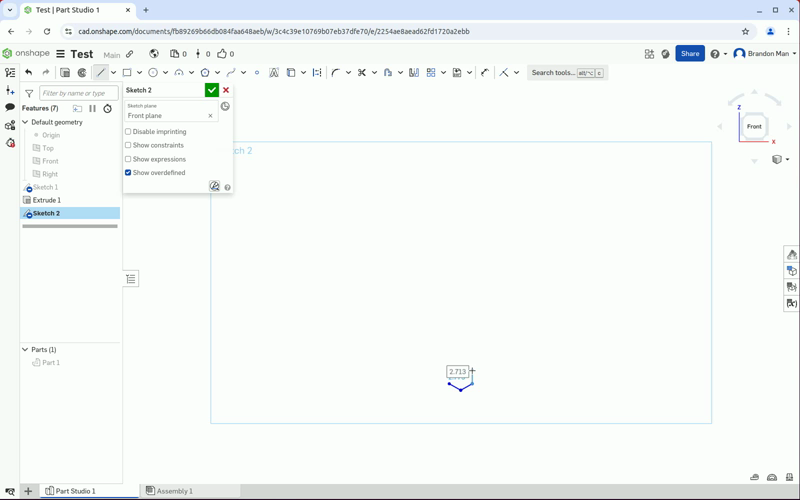
key_down(shift)
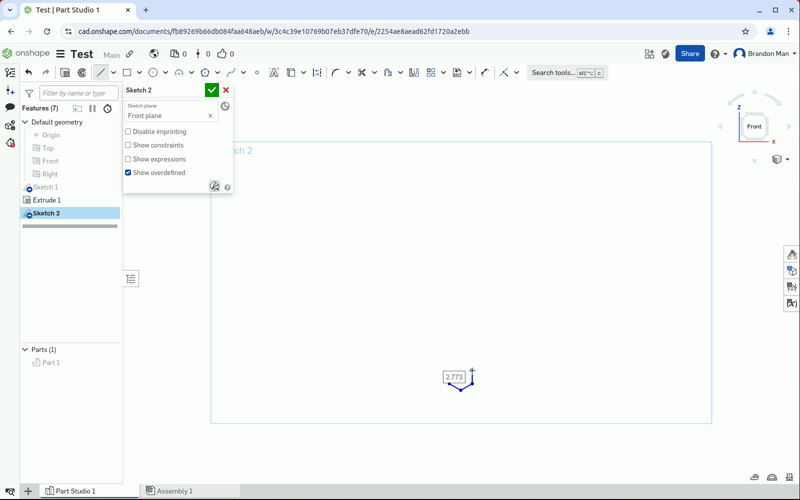
mouse_move(502, 370)
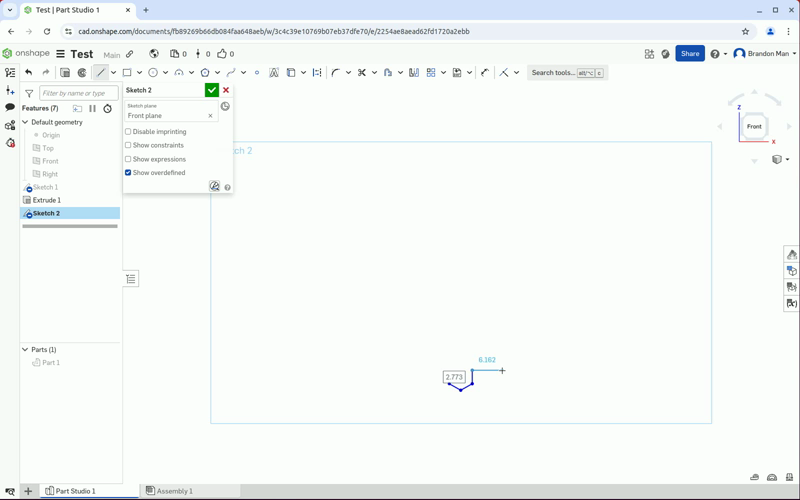
mouse_move(460, 363)
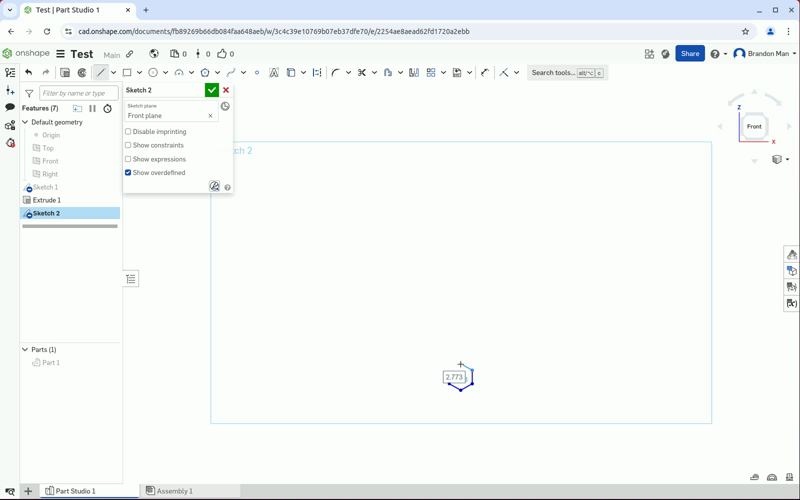
click(460, 363)
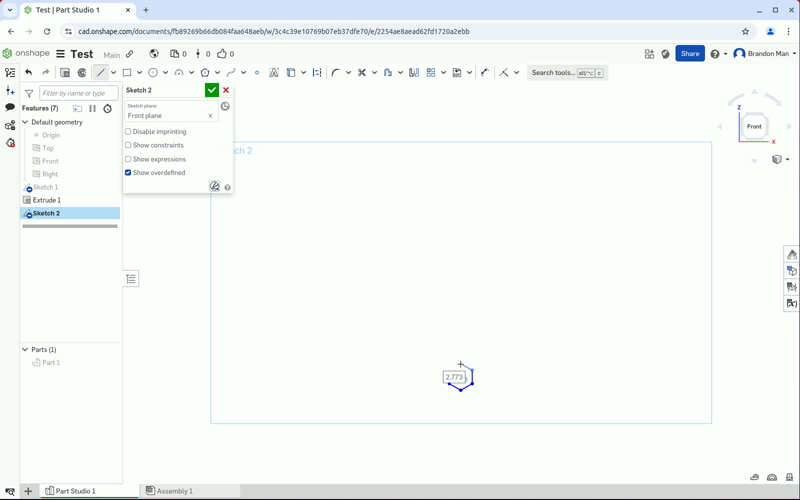
key_up(shift)
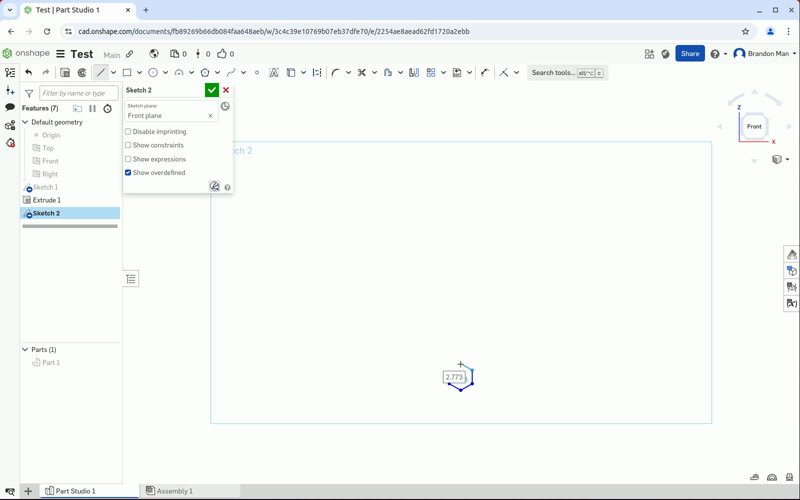
key_down(shift)
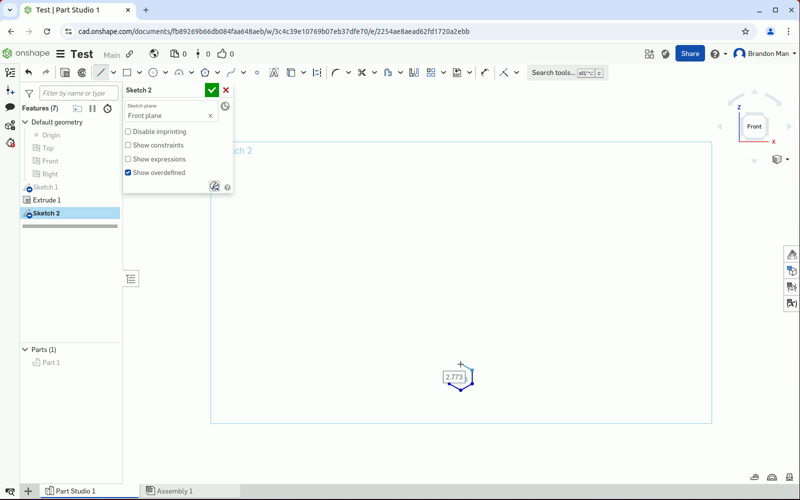
mouse_move(490, 363)
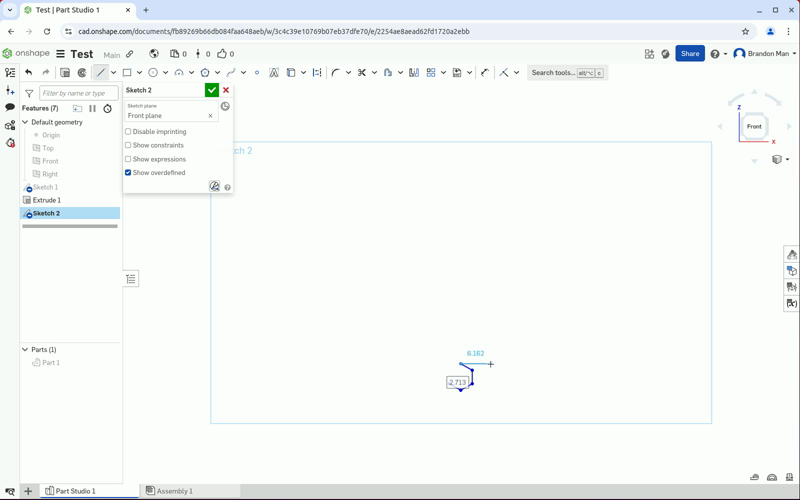
mouse_move(449, 370)
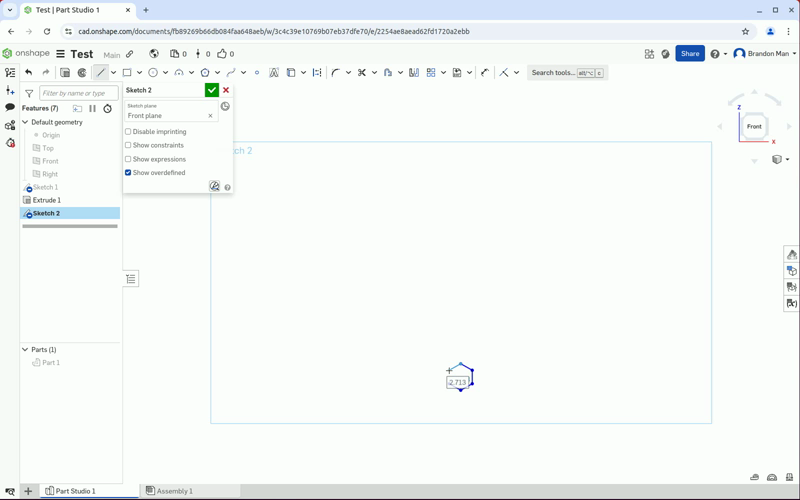
click(449, 370)
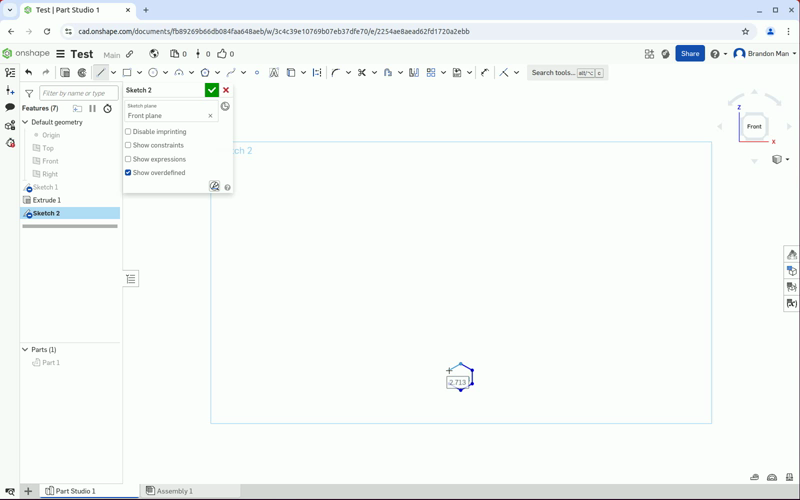
key_up(shift)
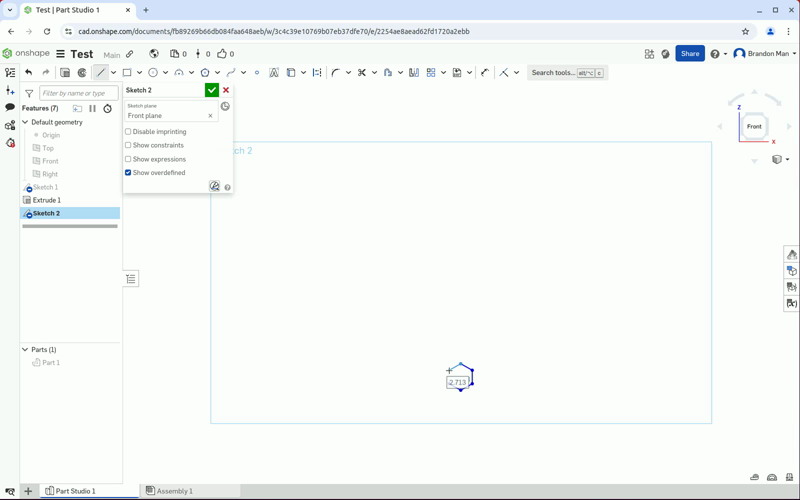
mouse_move(479, 370)
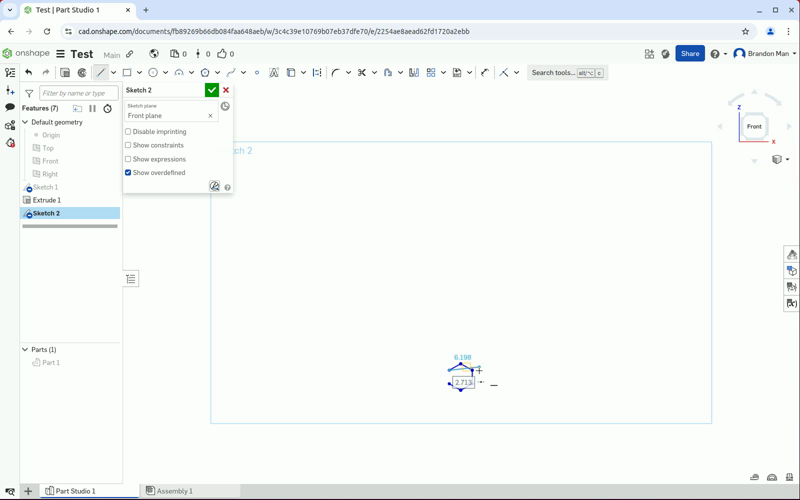
key_down(shift)
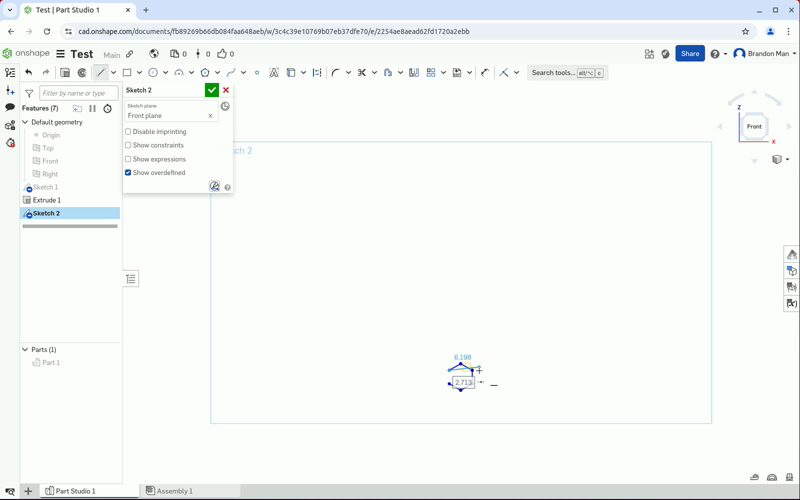
mouse_move(449, 383)
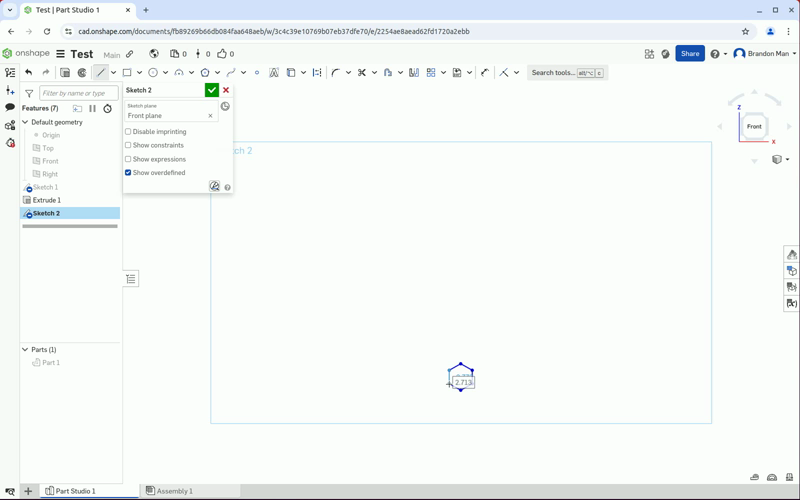
key_up(shift)
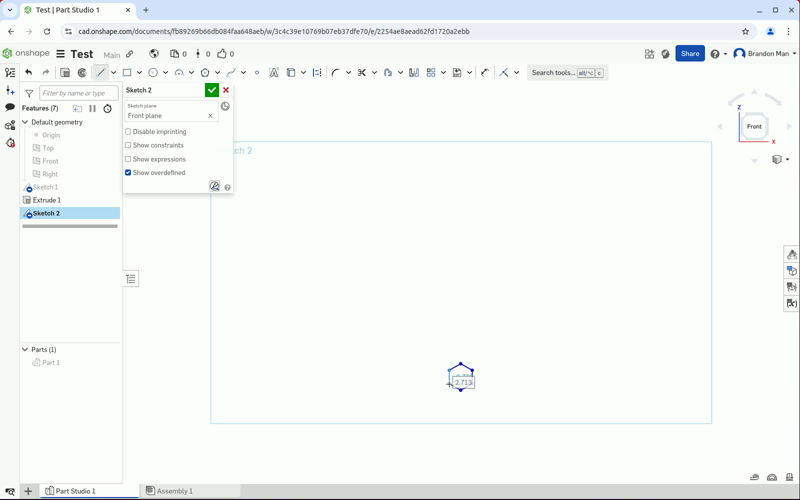
click(449, 383)
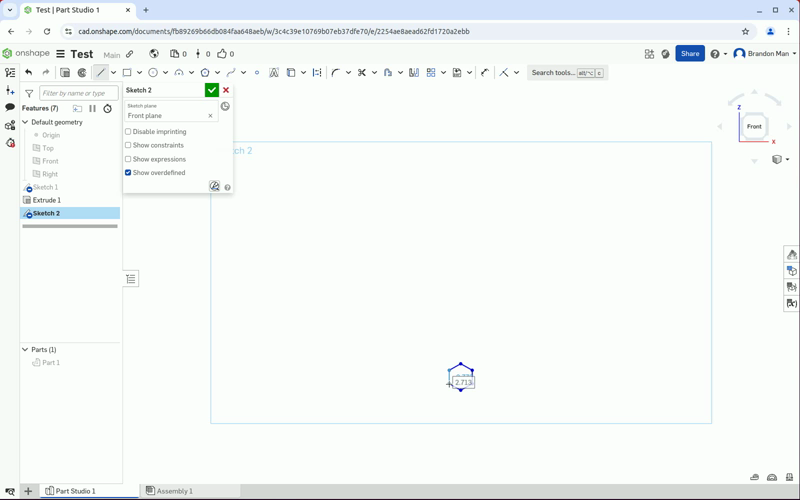
key(esc)
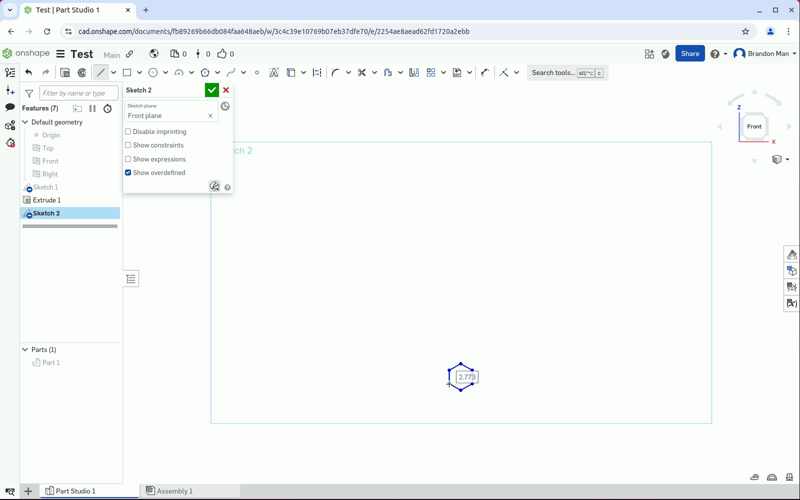
key(c)
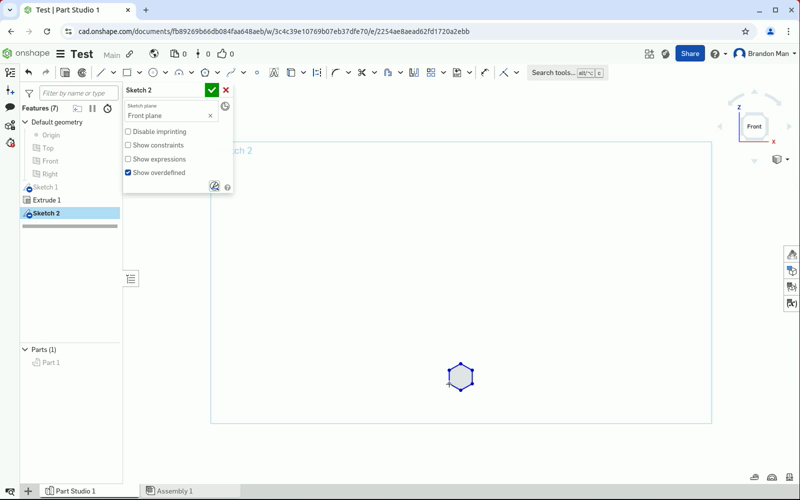
key_down(shift)
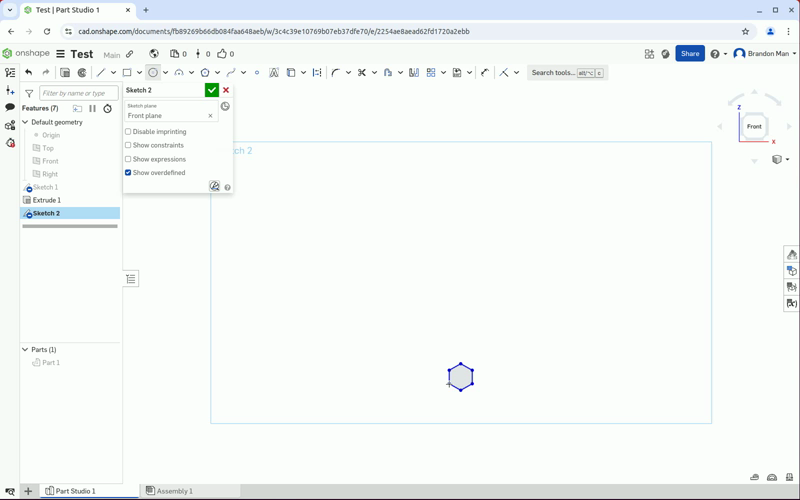
mouse_move(460, 377)
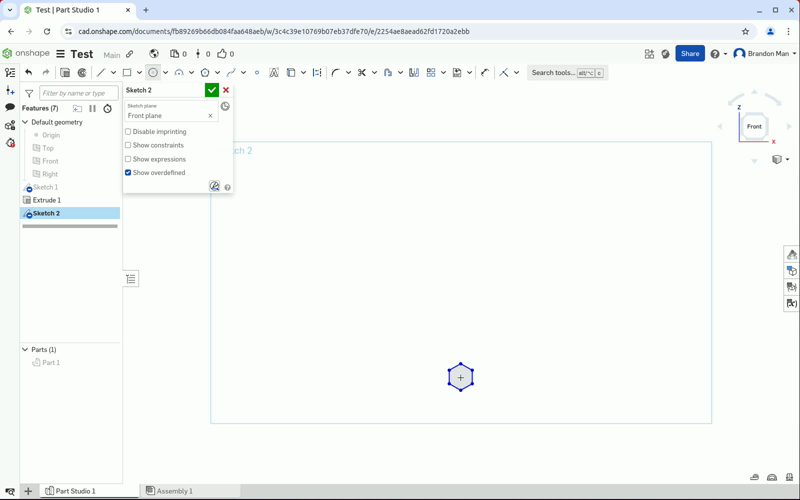
click(460, 377)
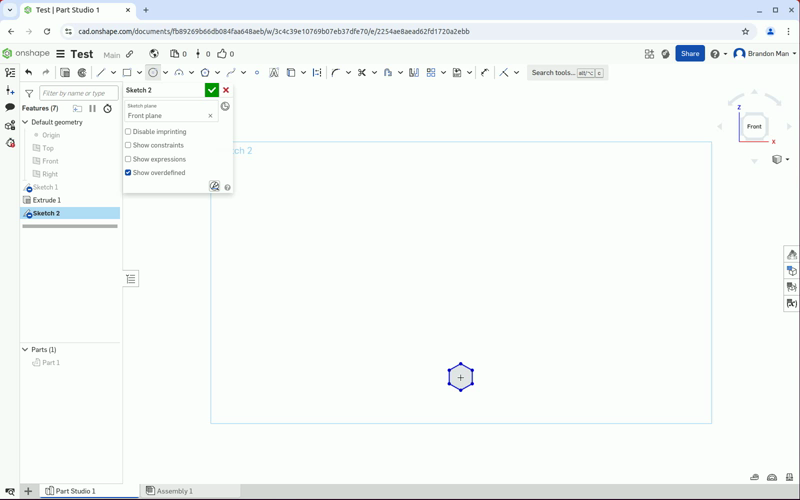
key_up(shift)
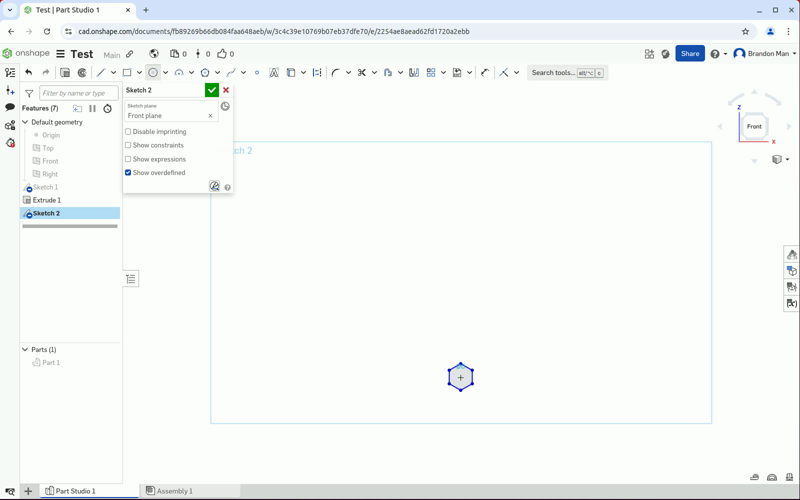
mouse_move(466, 377)
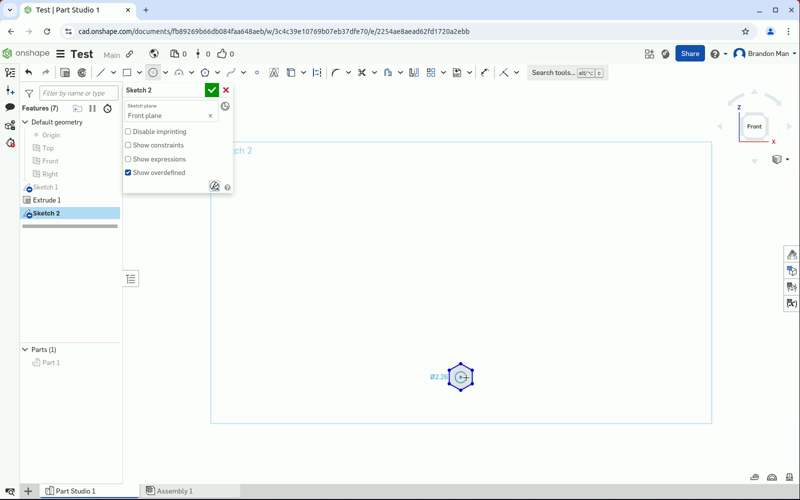
click(466, 377)
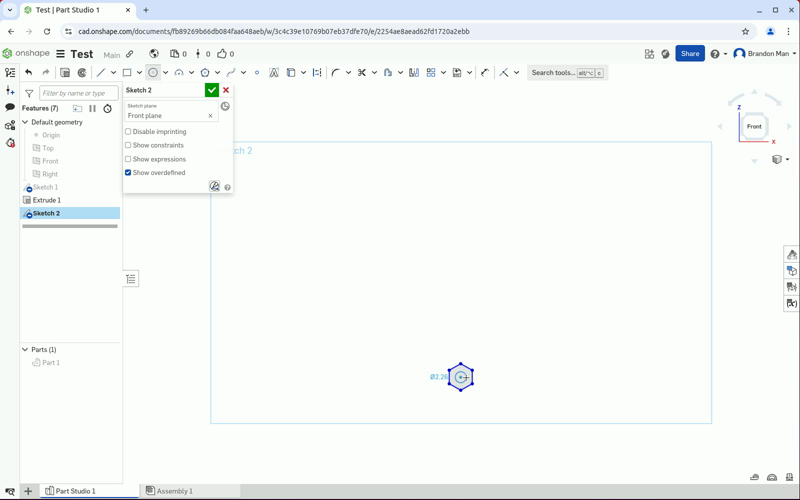
key(esc)
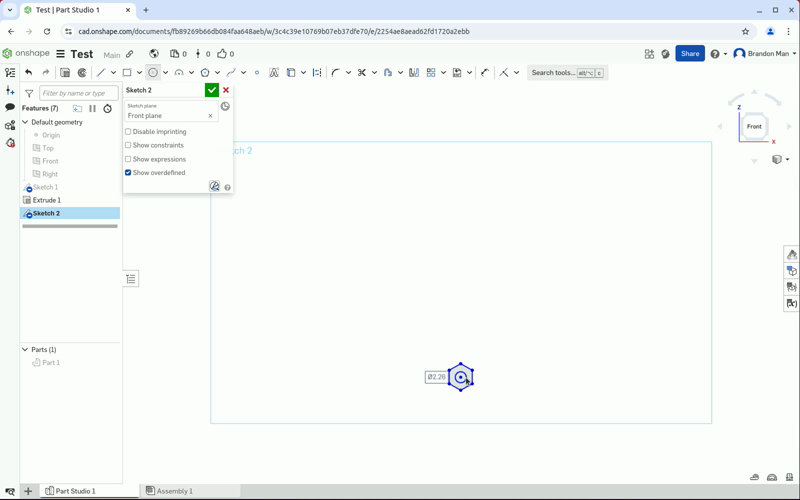
mouse_move(461, 365)
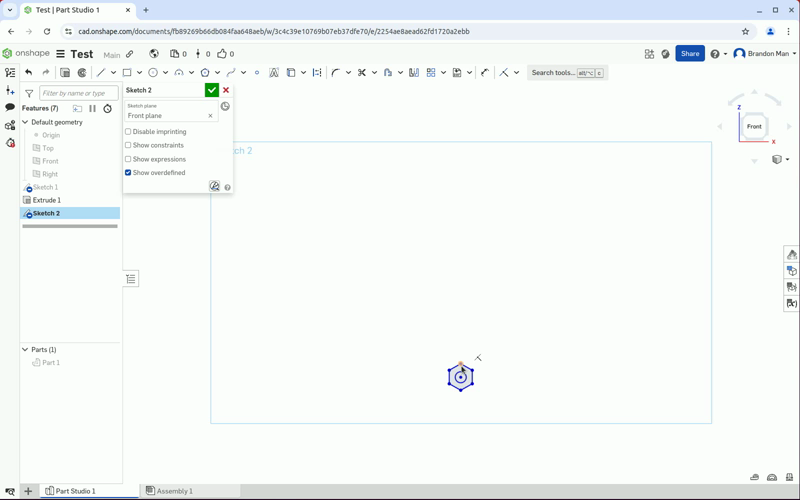
scroll(6)
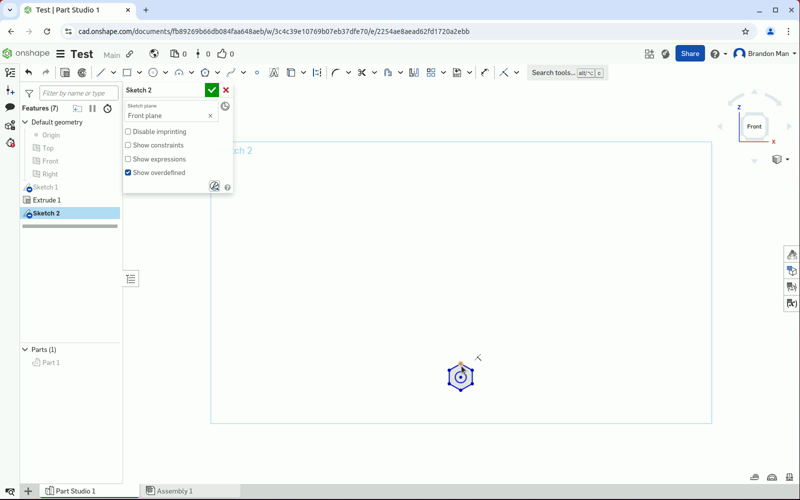
scroll(6)
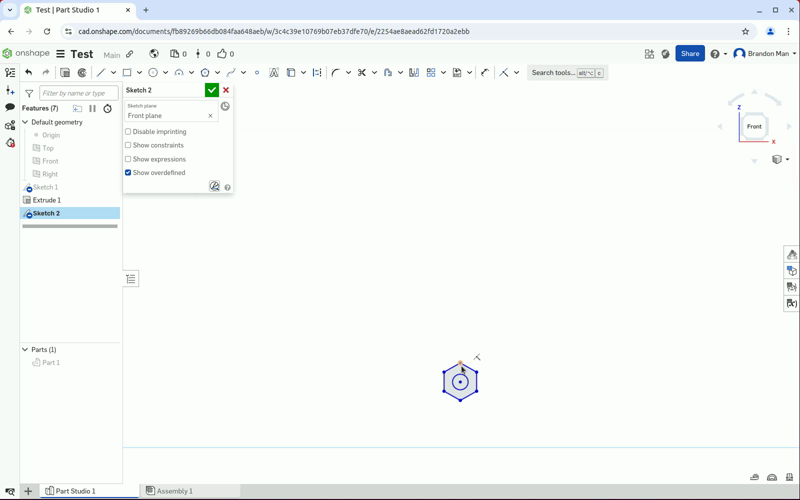
scroll(6)
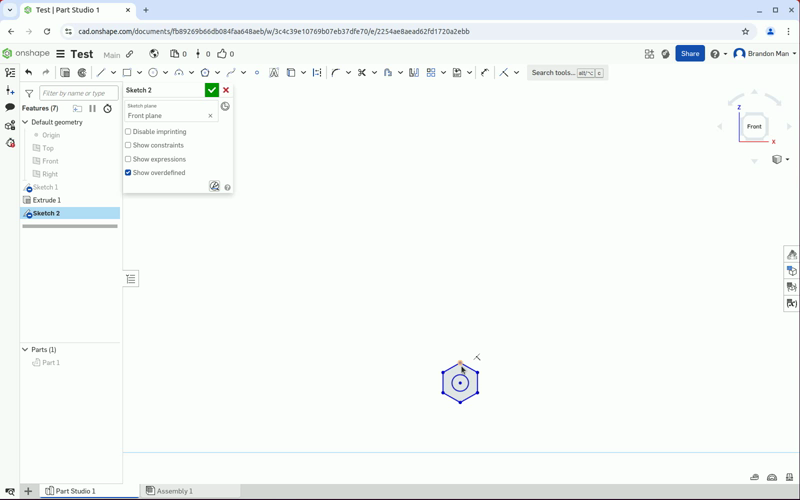
scroll(6)
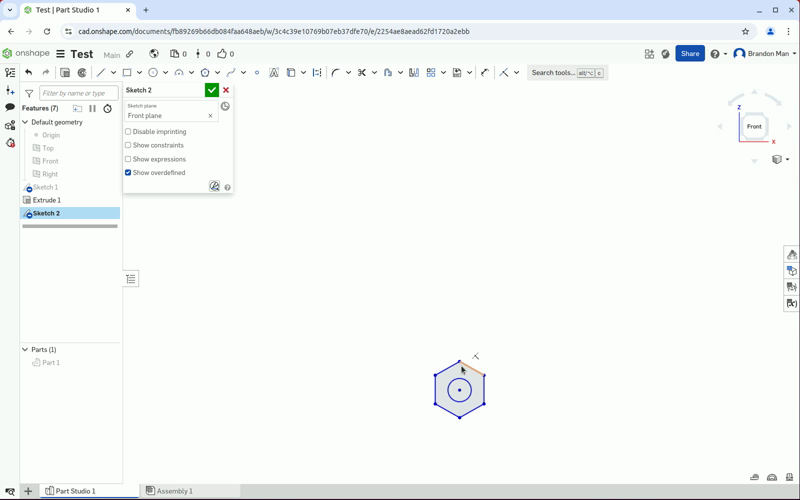
scroll(6)
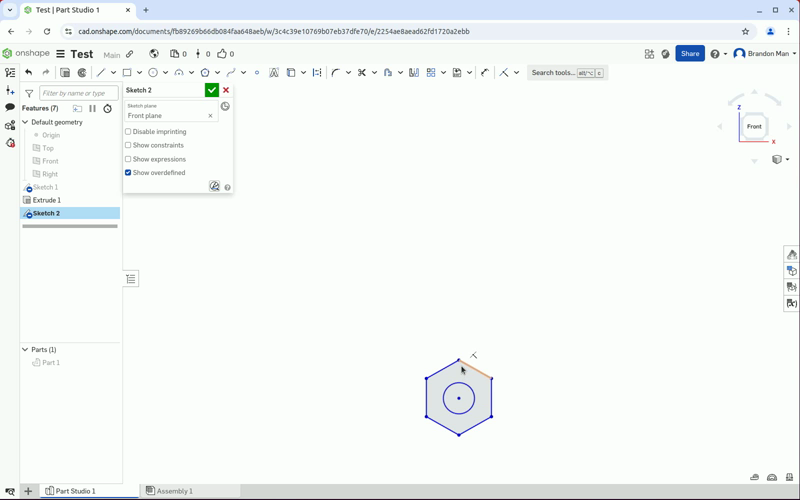
scroll(6)
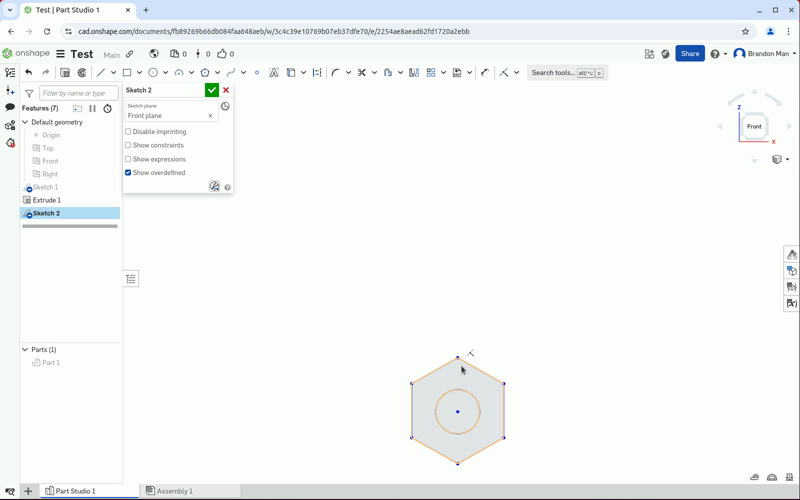
scroll(6)
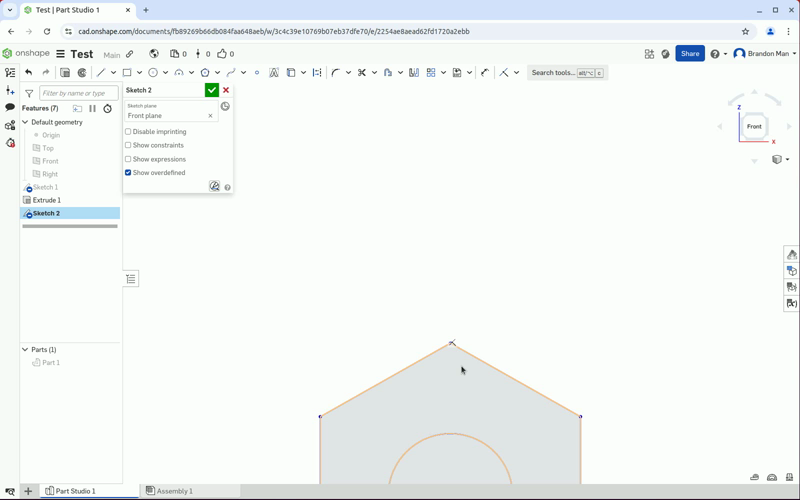
click(461, 365)
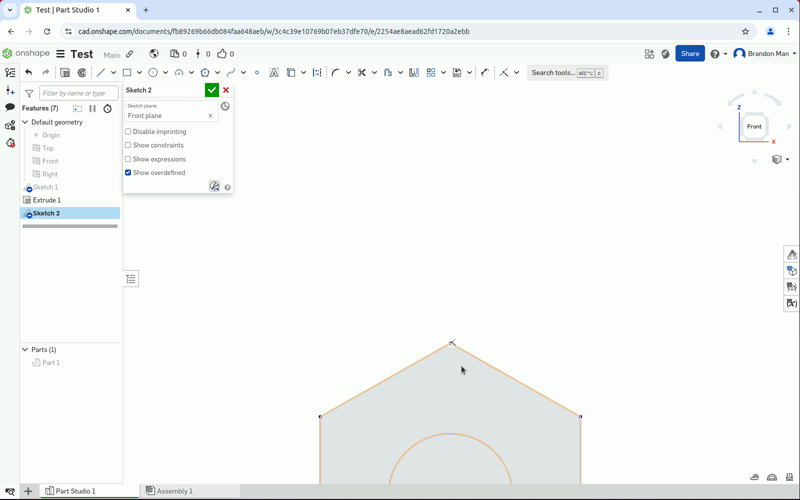
scroll(-6)
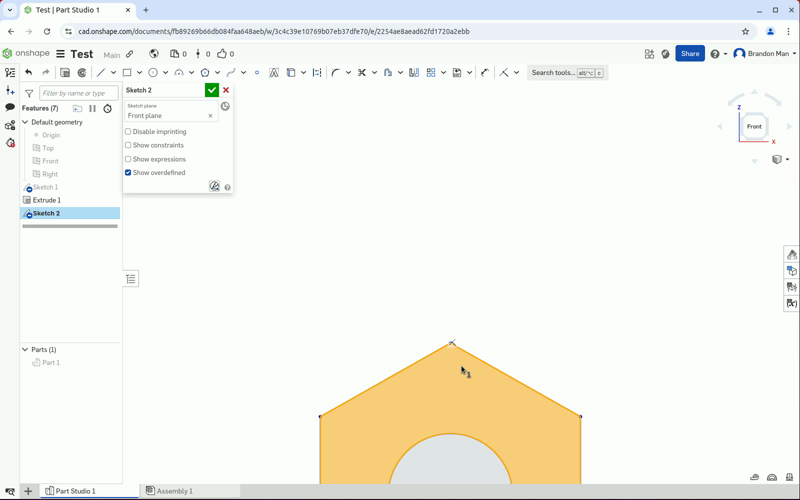
scroll(-6)
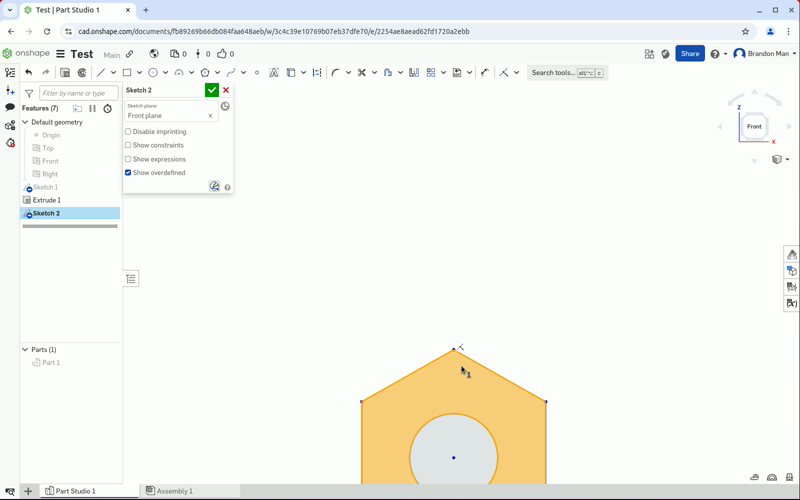
scroll(-6)
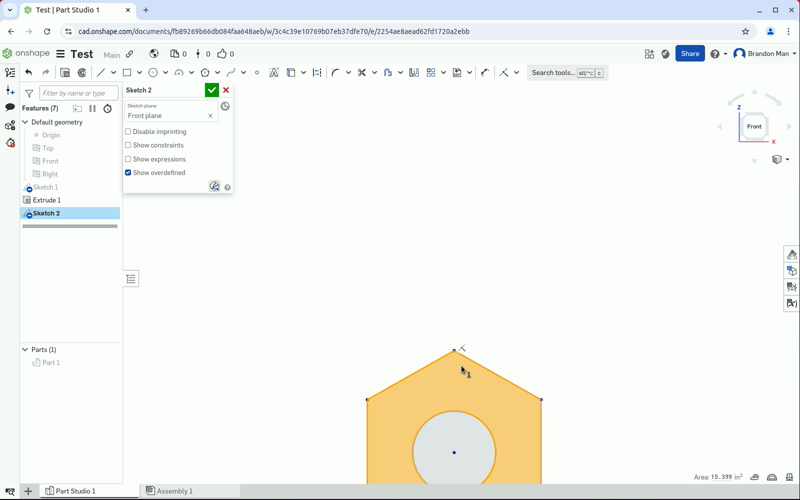
scroll(-6)
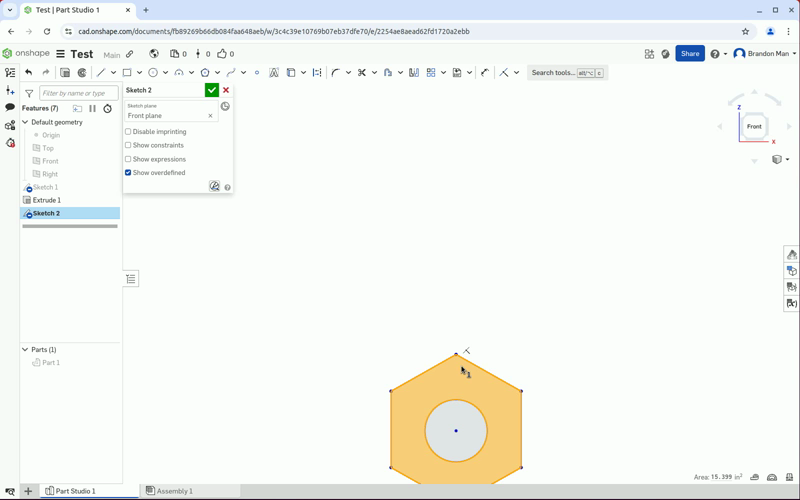
scroll(-6)
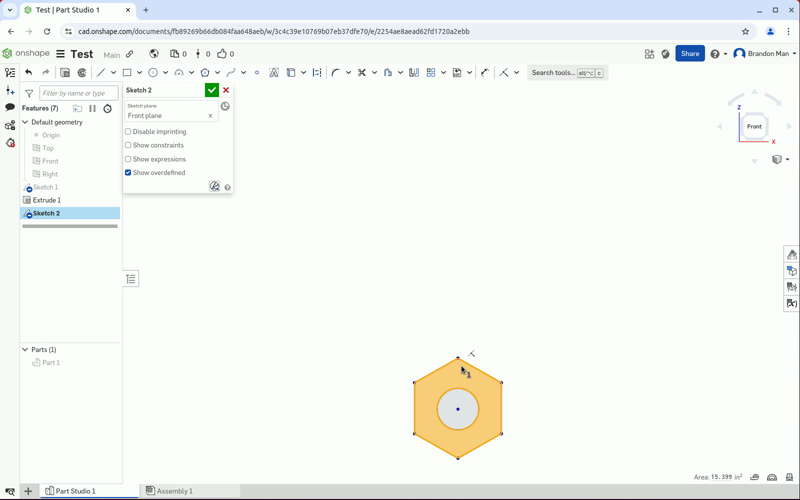
scroll(-6)
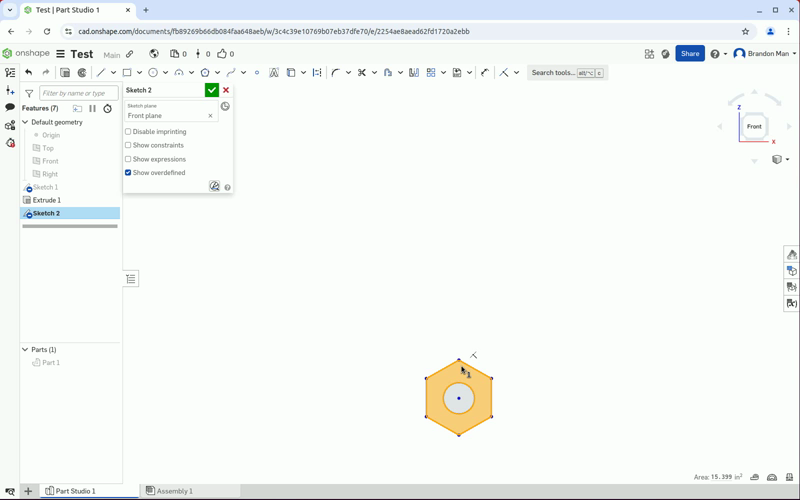
scroll(-6)
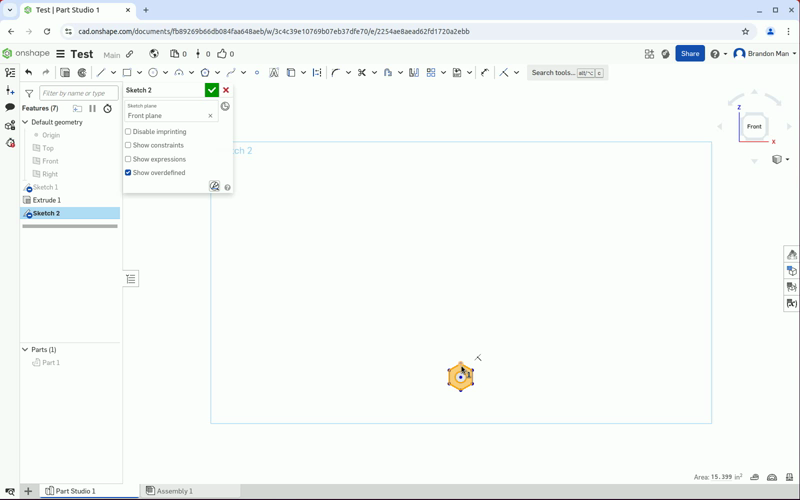
mouse_move(73, 352)
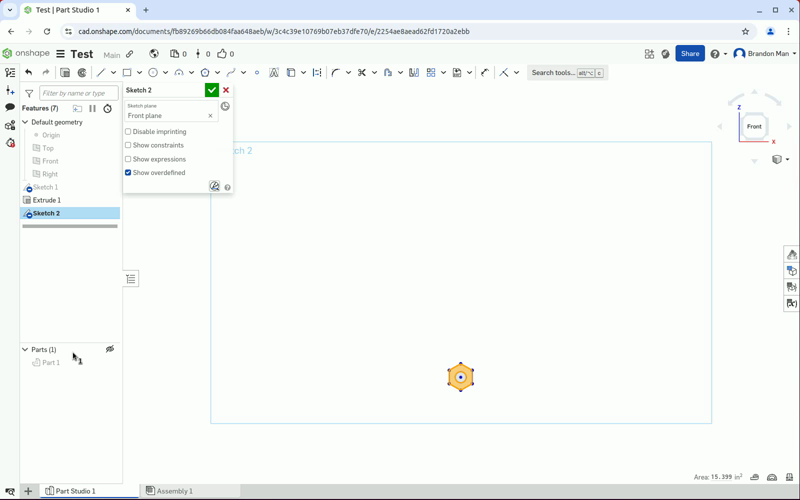
key(shift+y)
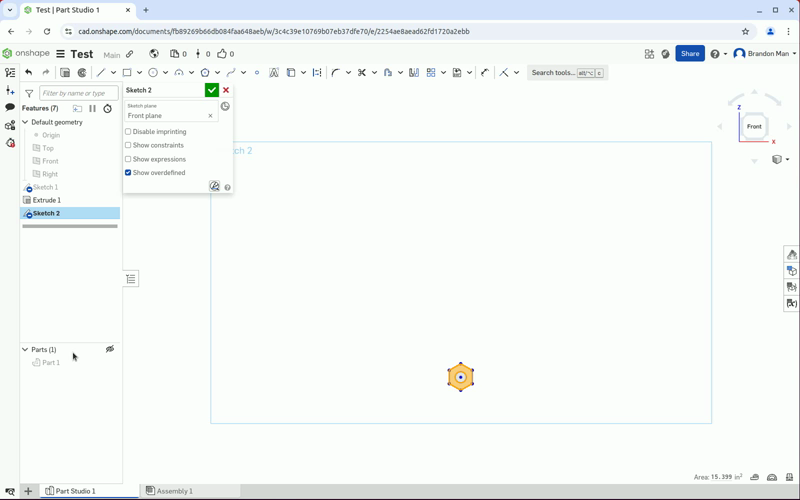
key(shift+e)
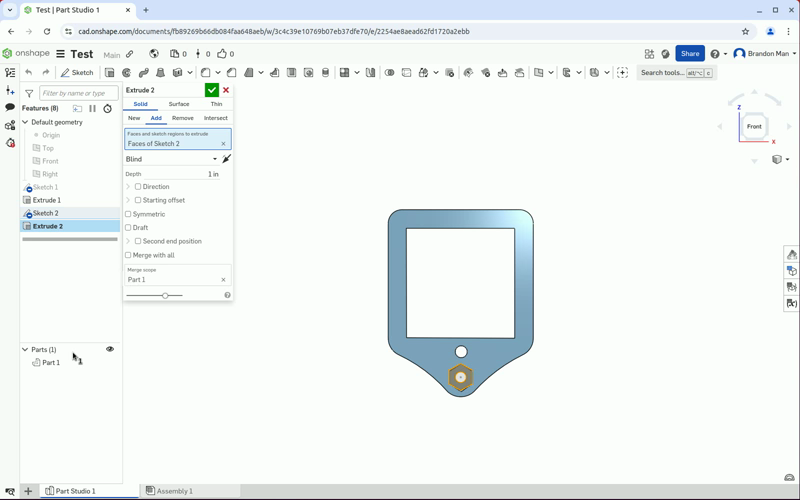
mouse_move(143, 106)
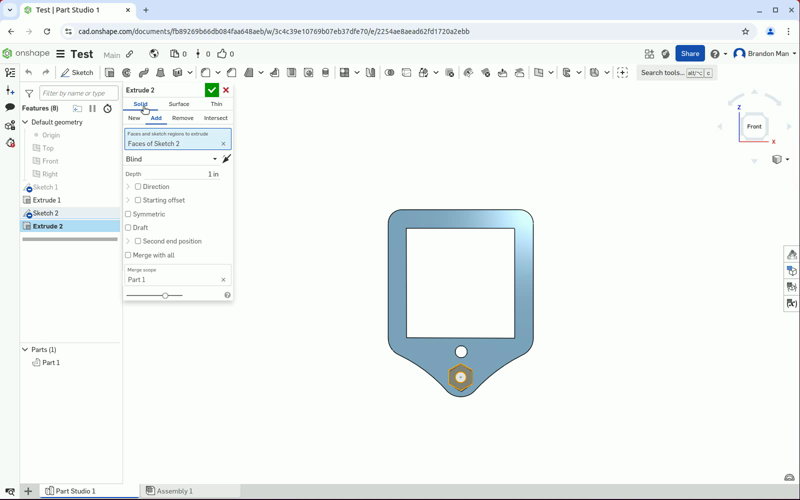
click(143, 106)
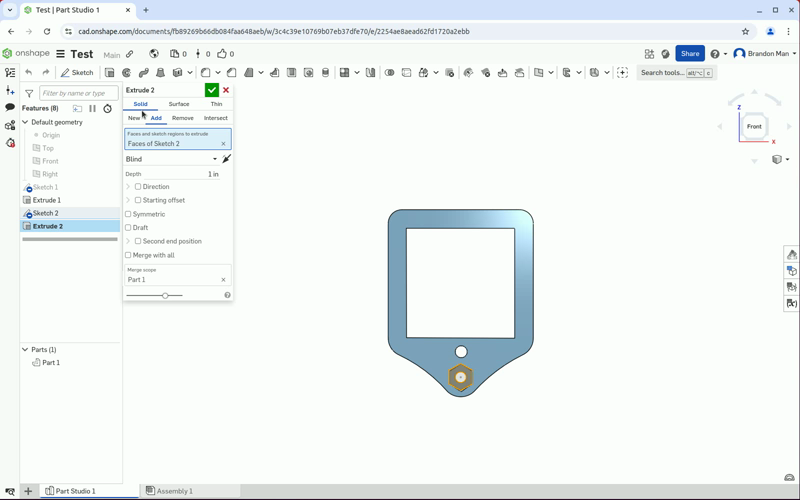
mouse_move(137, 120)
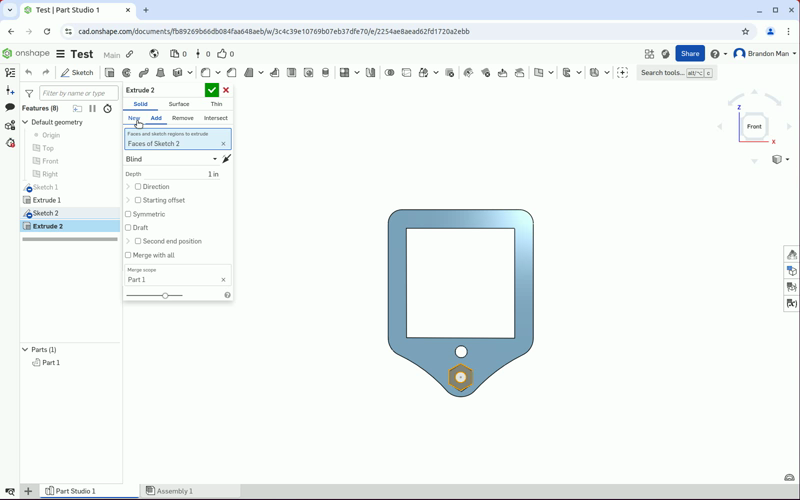
click(137, 120)
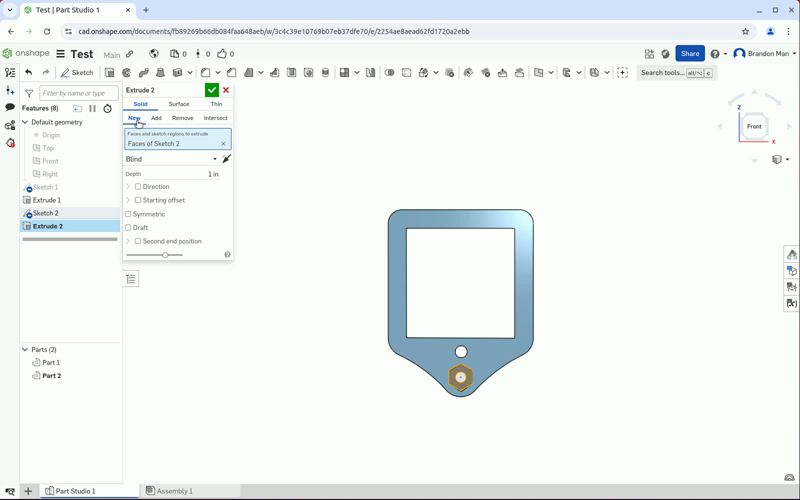
key(tab, 4)
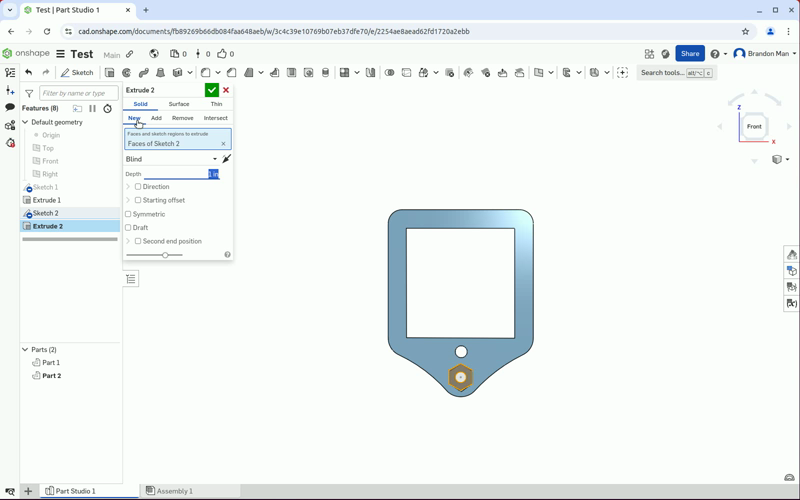
text(1.926)
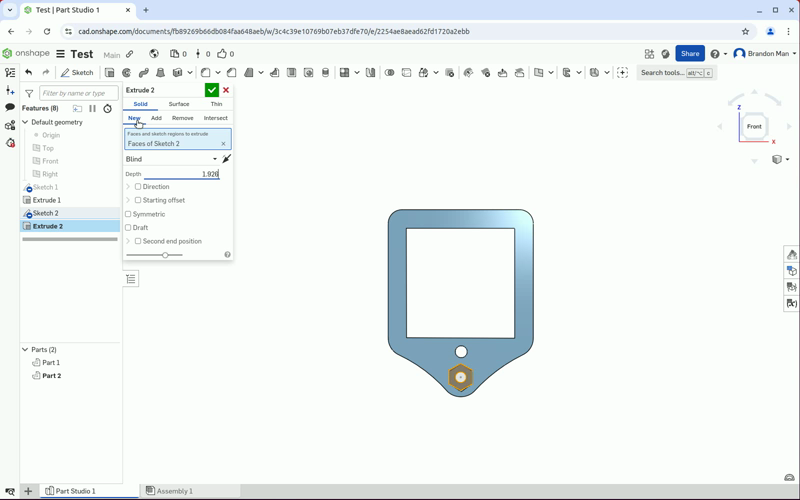
key(enter)
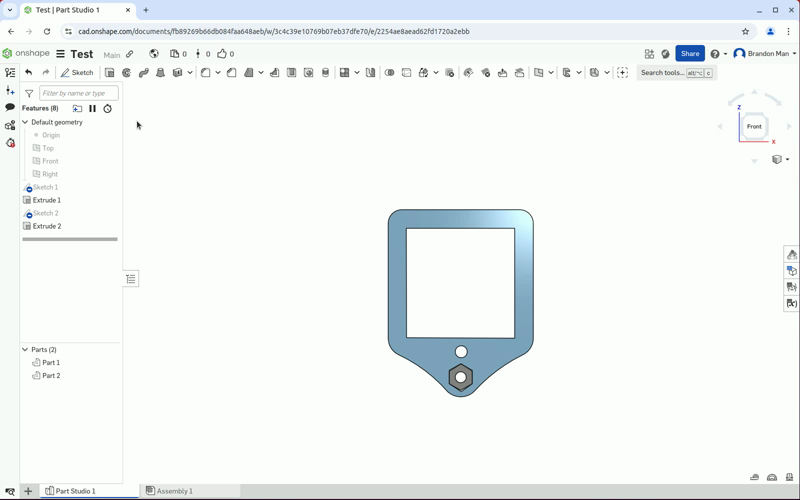
key(shift+h)
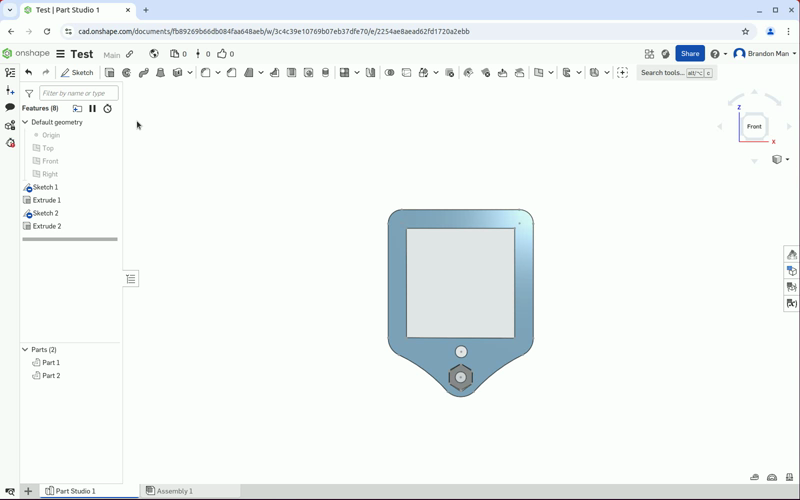
key(shift+h)
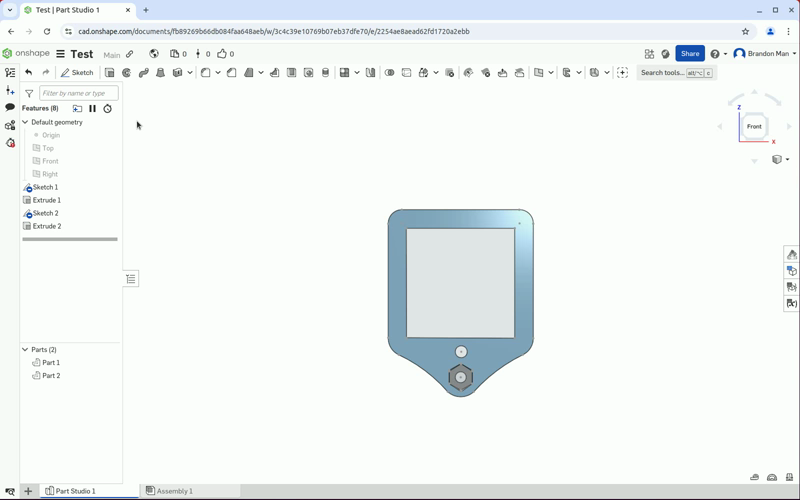
key(shift+7)
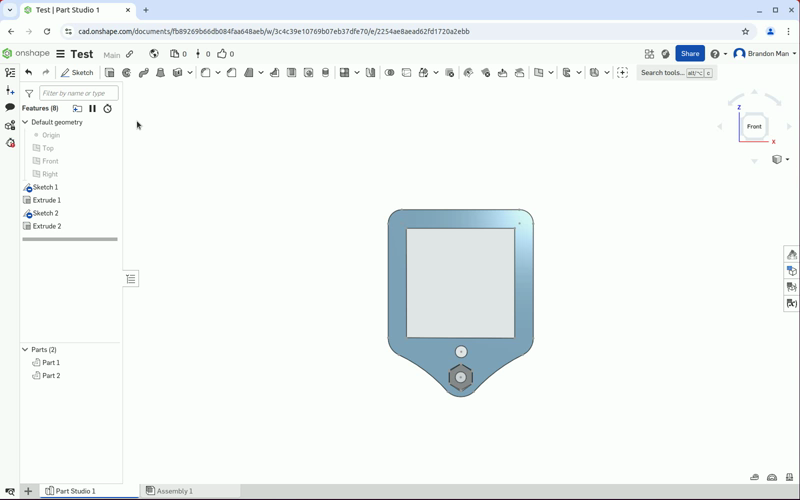
key(left, 2)
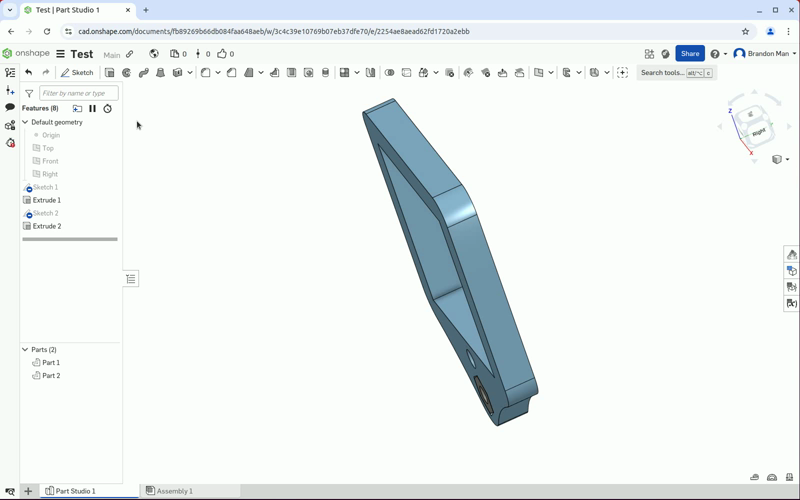
key(down, 2)
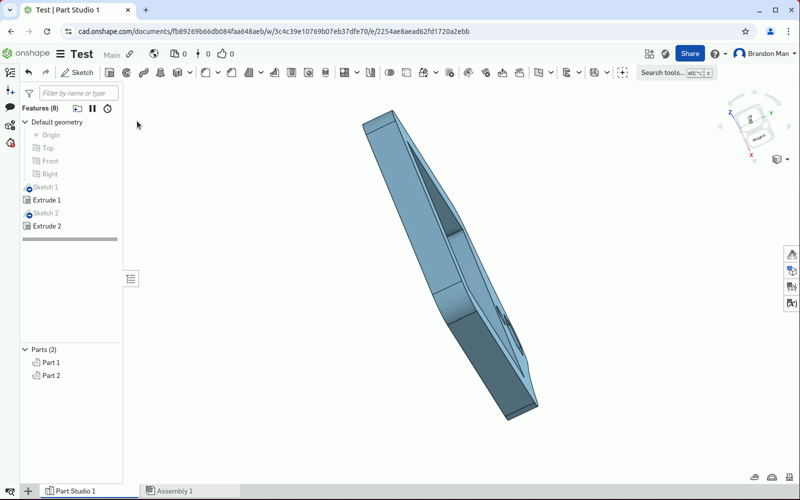
key(up, 2)
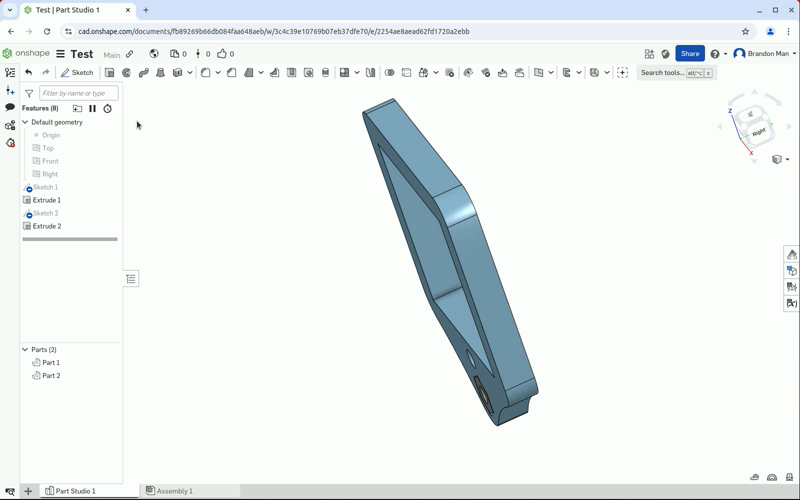
key(right, 2)
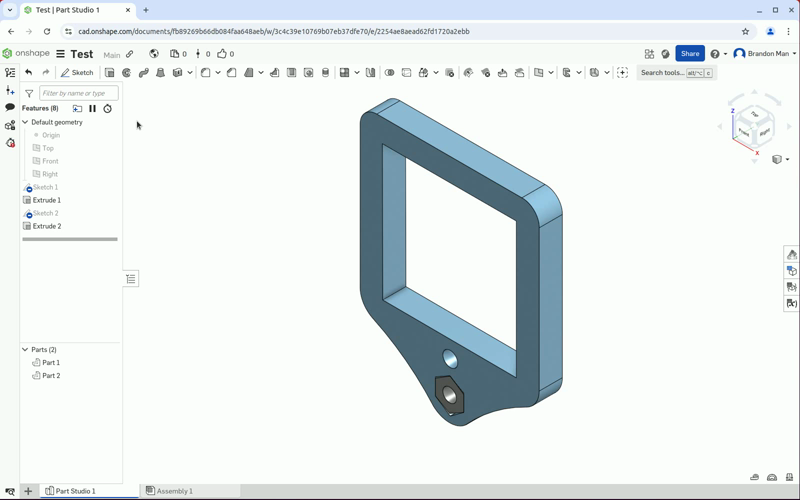
mouse_move(73, 189)
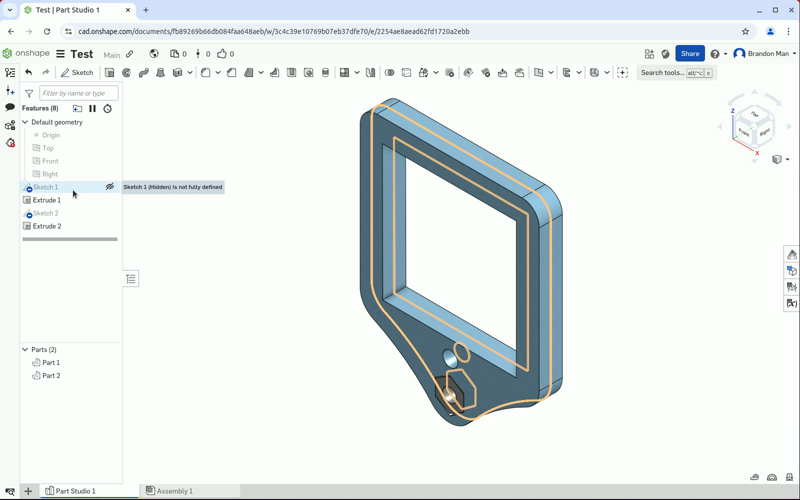
click(73, 189)